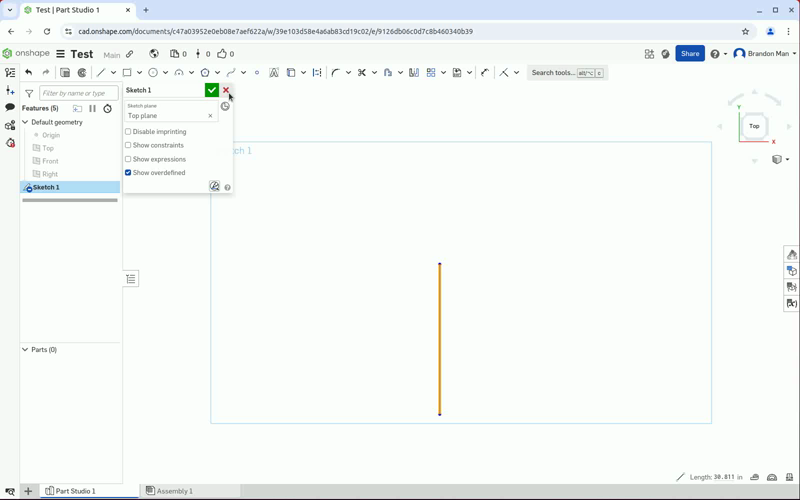
key(shift+h)
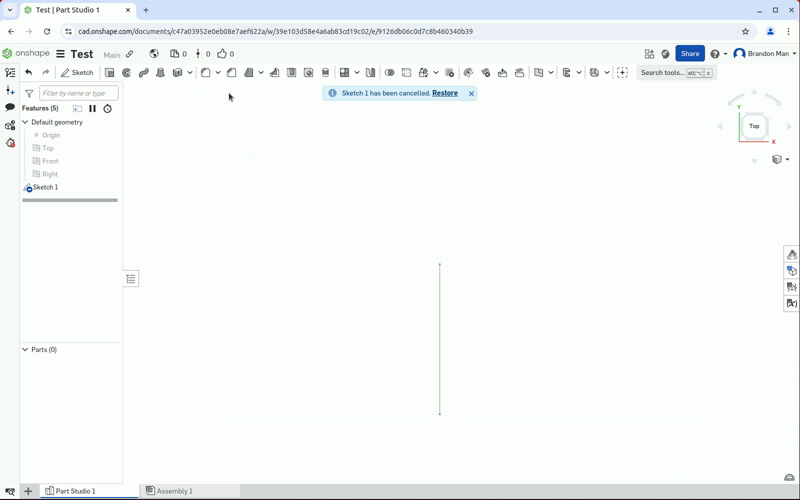
key(shift+s)
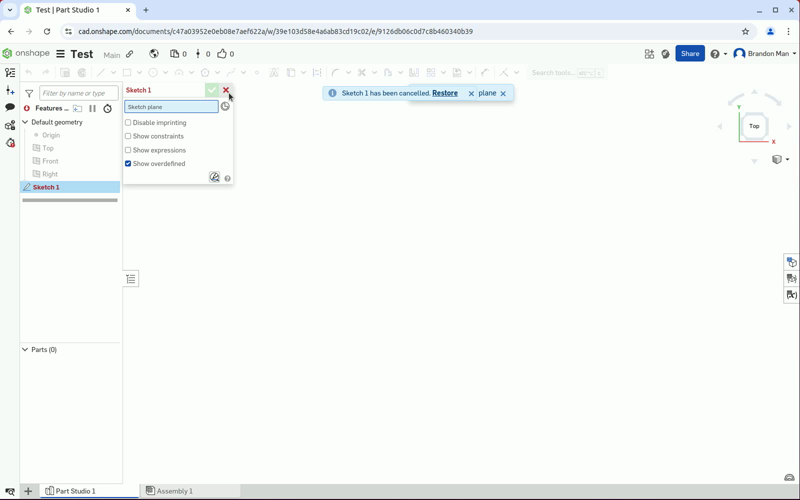
mouse_move(73, 150)
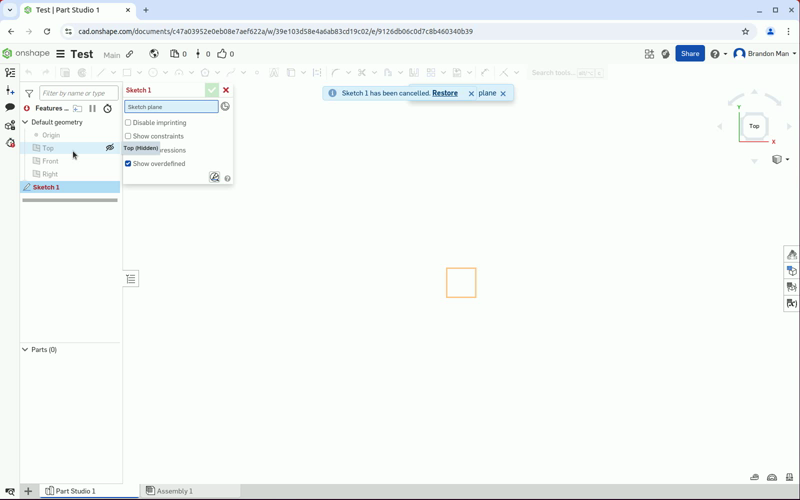
click(73, 150)
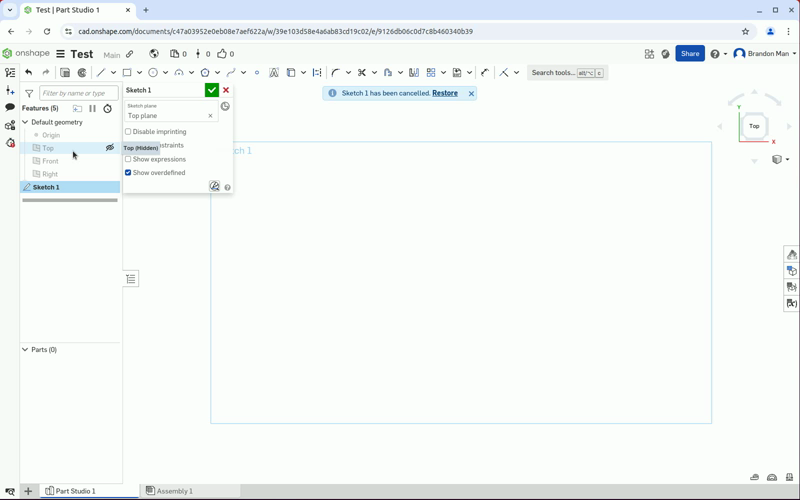
mouse_move(73, 352)
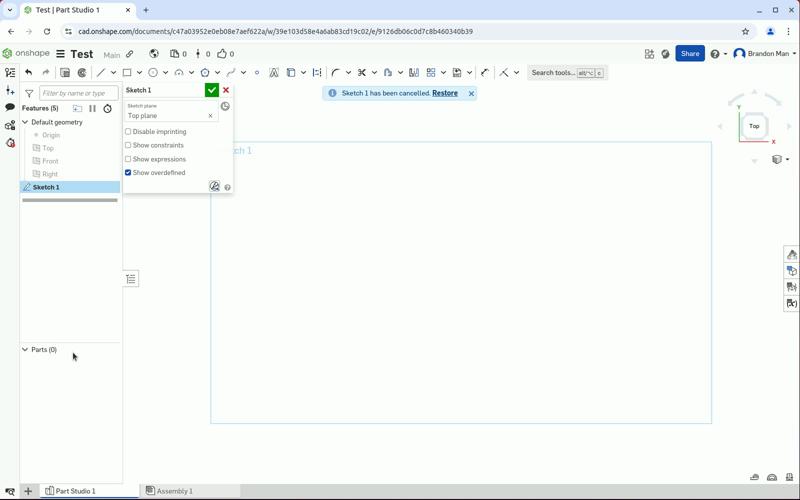
key(y)
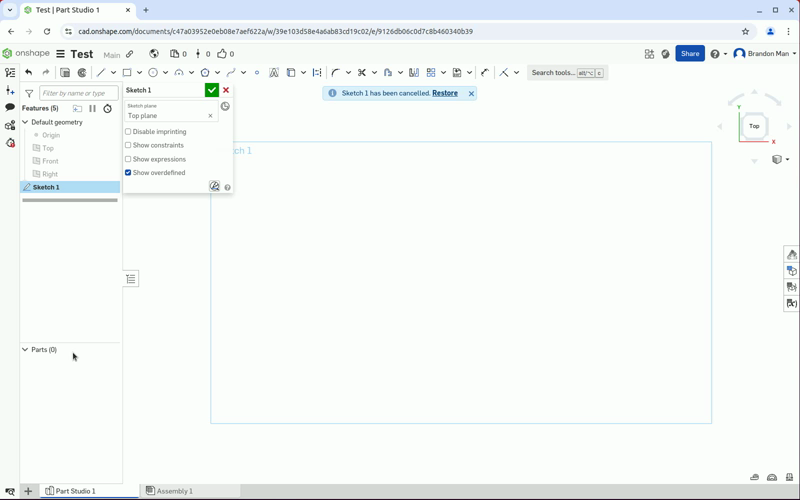
key(l)
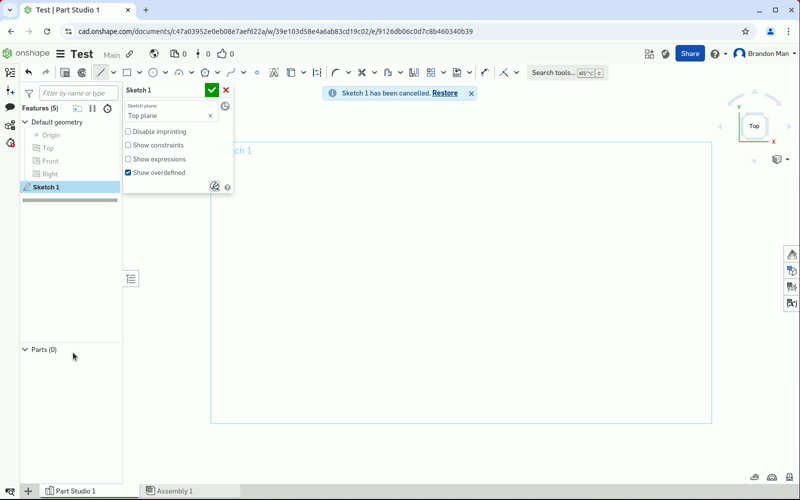
key_down(shift)
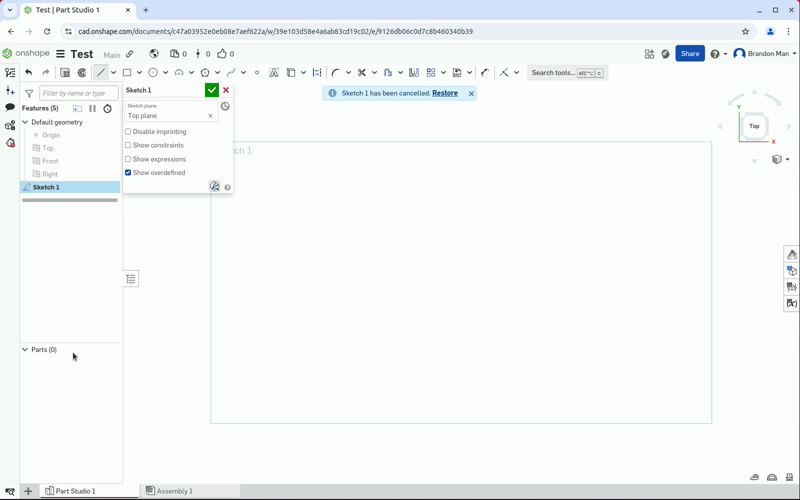
mouse_move(425, 293)
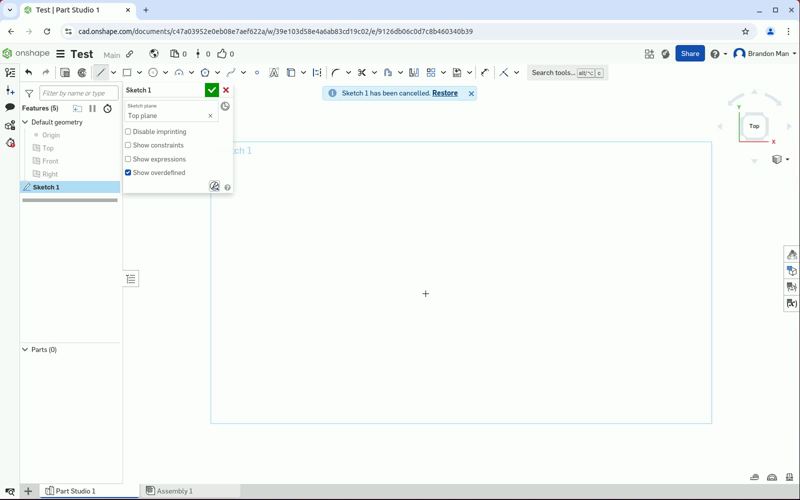
click(425, 293)
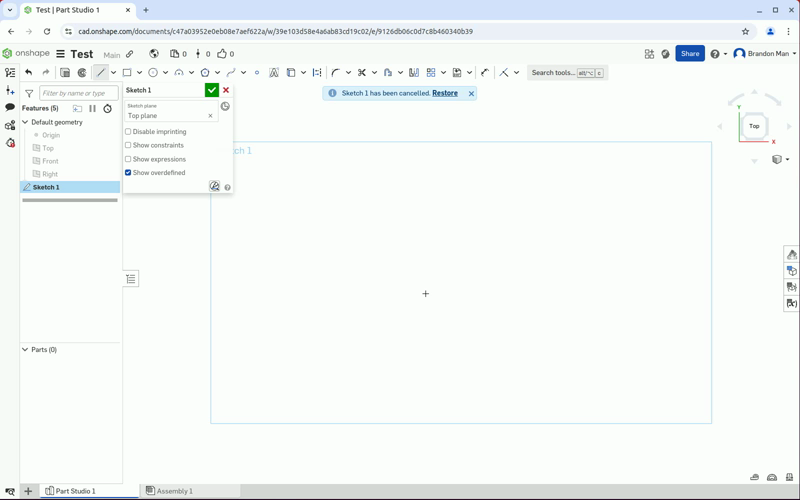
key_up(shift)
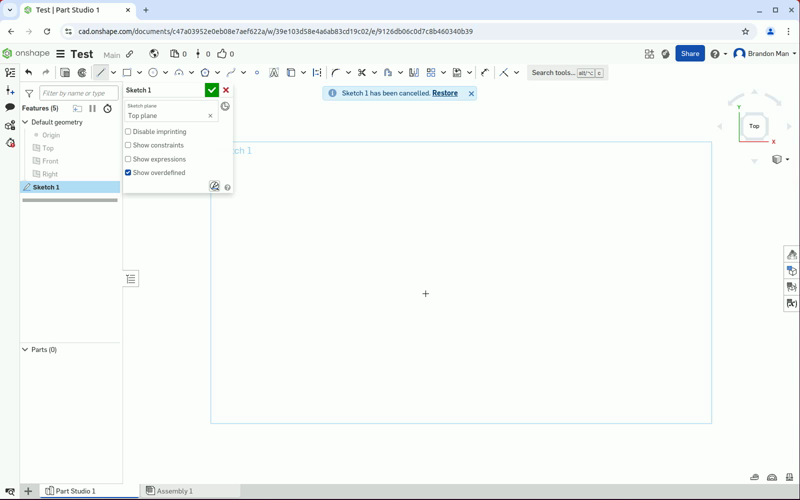
key_down(shift)
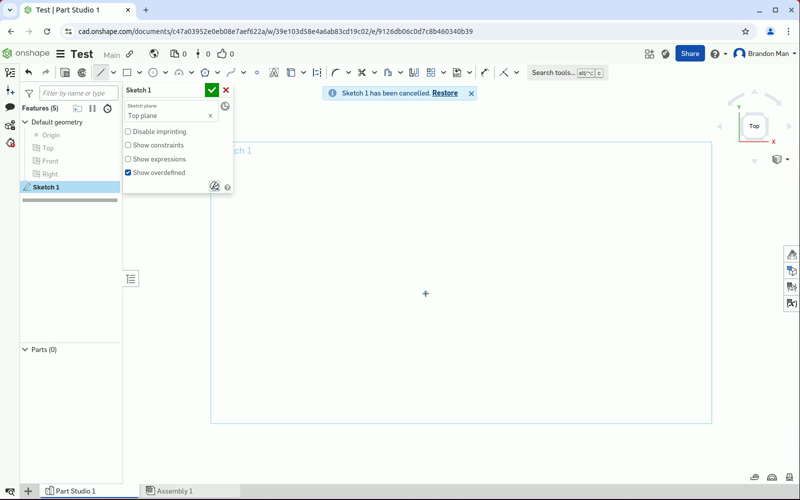
mouse_move(496, 293)
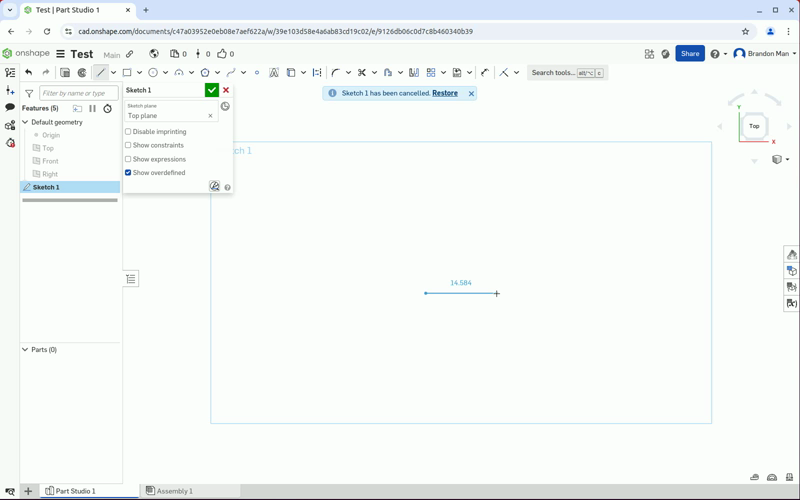
click(496, 293)
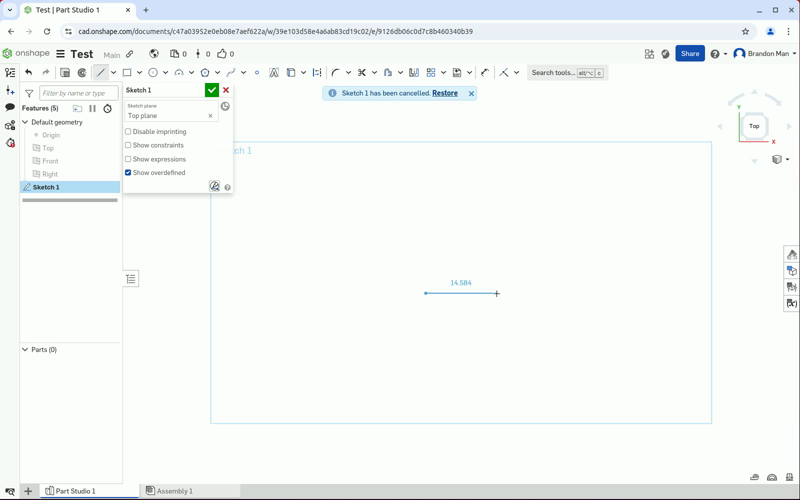
key_up(shift)
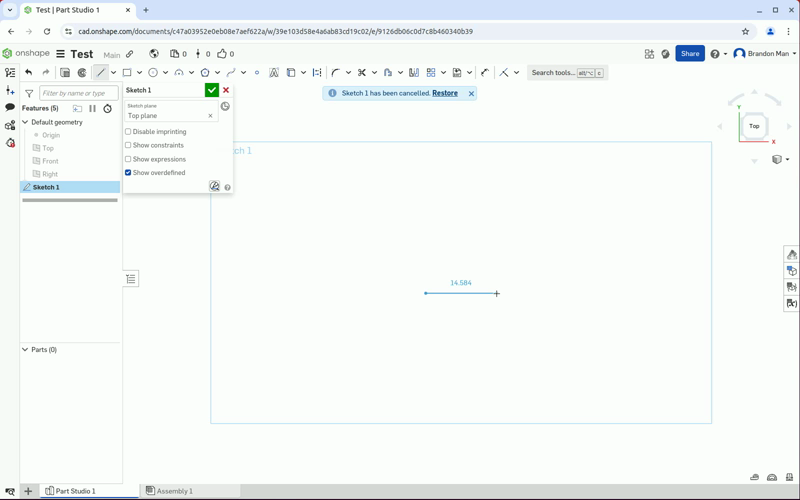
key_down(shift)
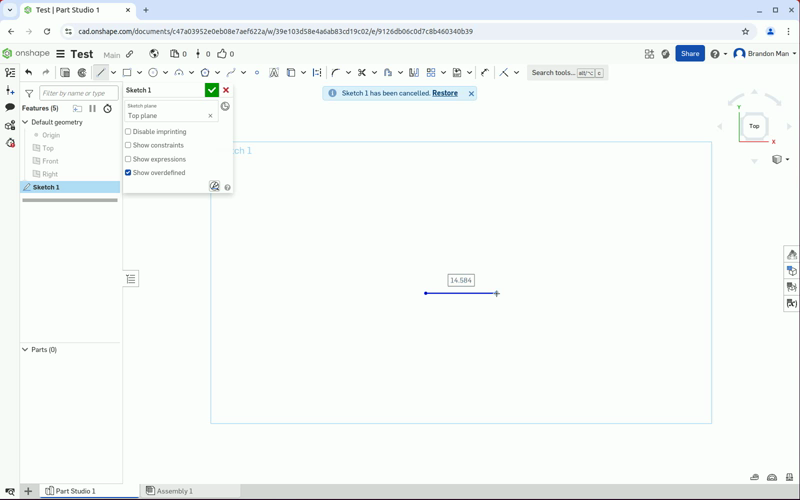
mouse_move(526, 293)
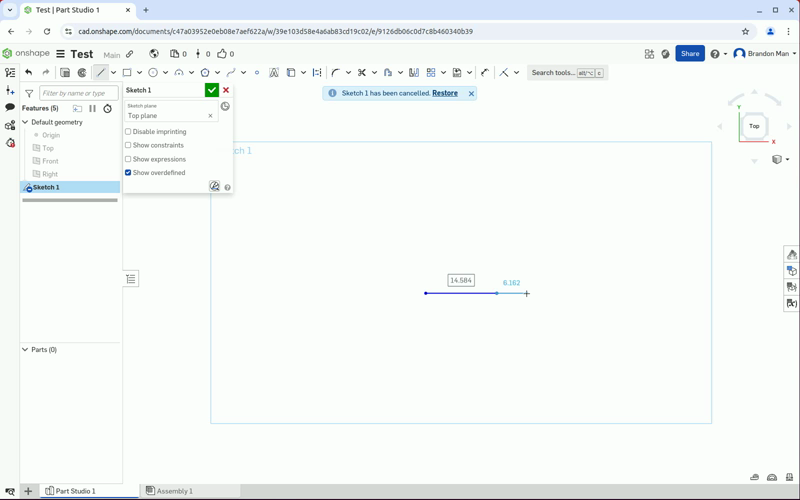
mouse_move(496, 272)
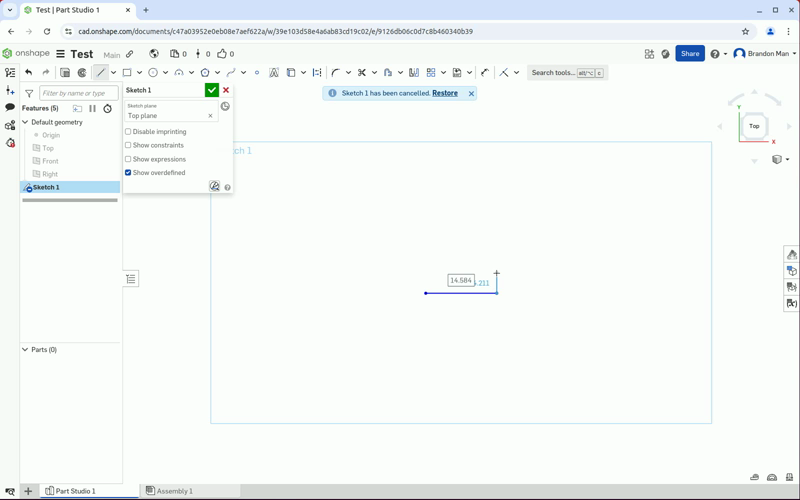
click(496, 272)
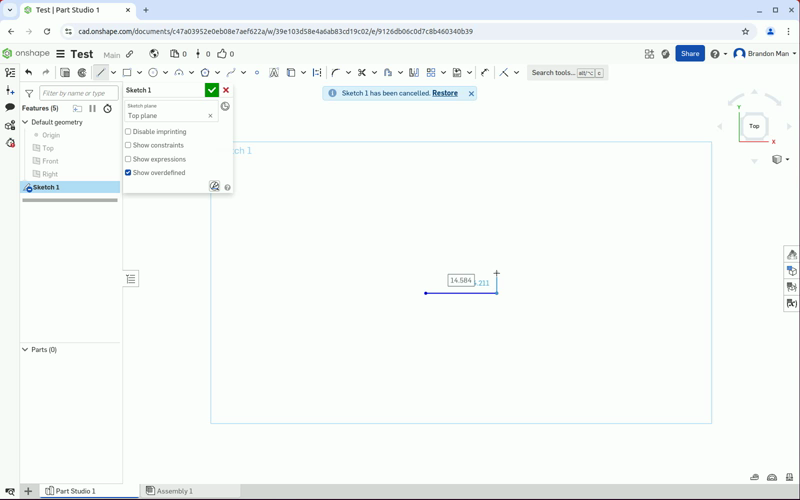
key_up(shift)
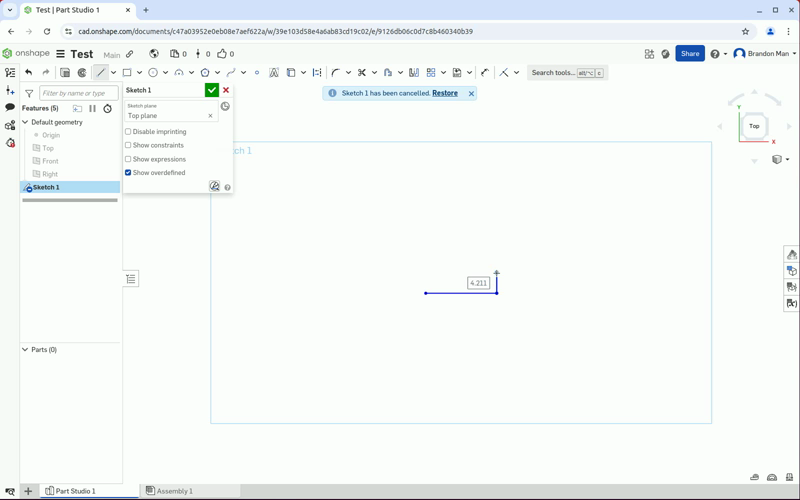
key_down(shift)
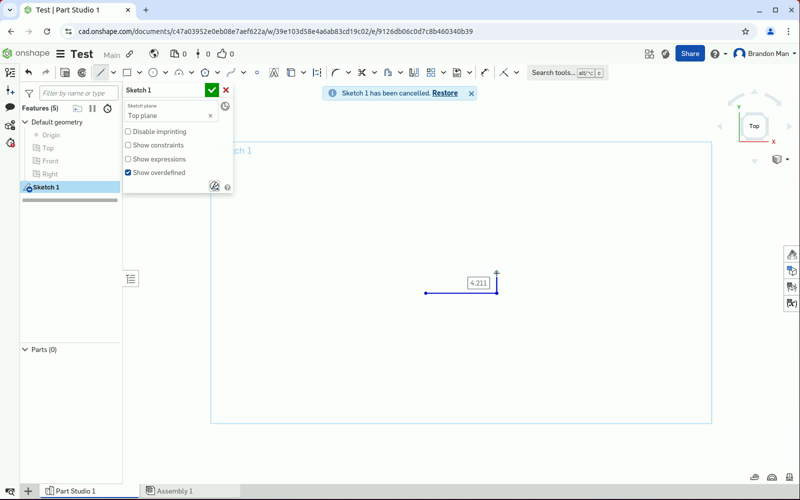
mouse_move(425, 272)
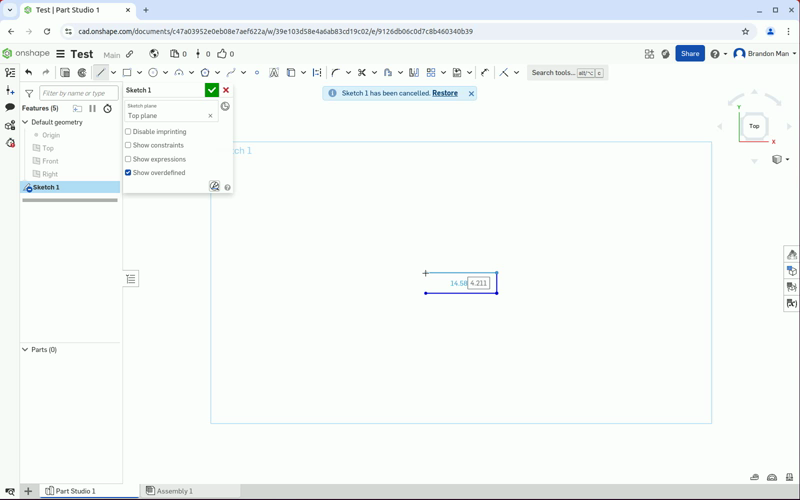
click(425, 272)
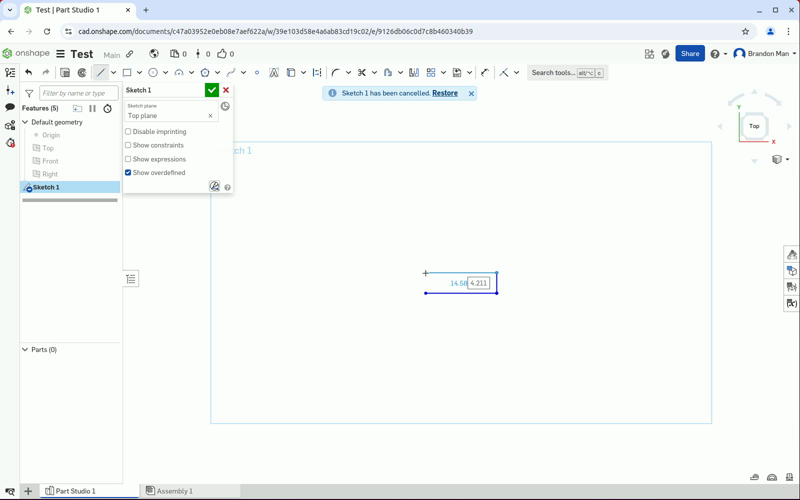
key_up(shift)
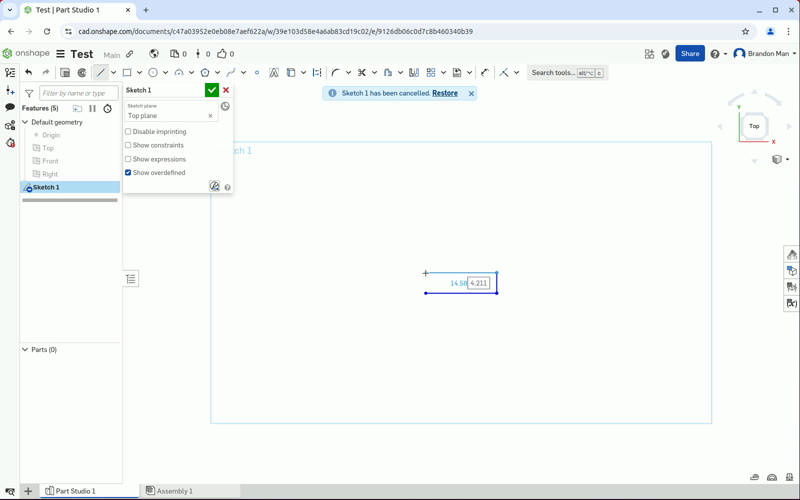
mouse_move(455, 272)
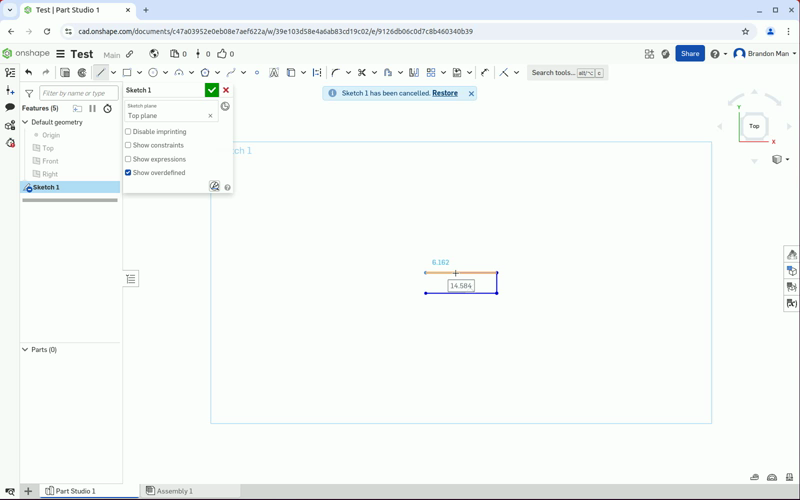
key_down(shift)
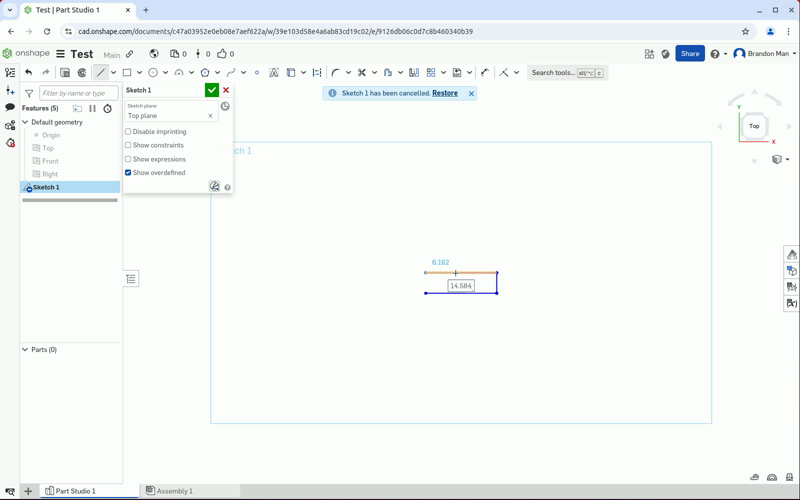
mouse_move(425, 293)
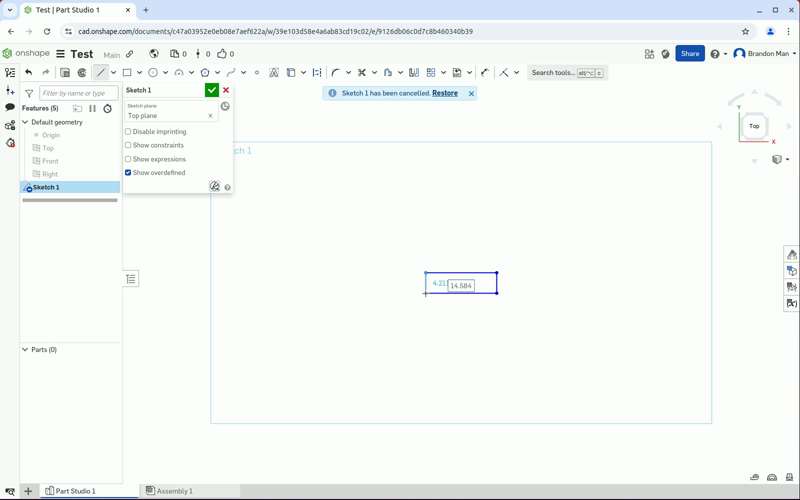
key_up(shift)
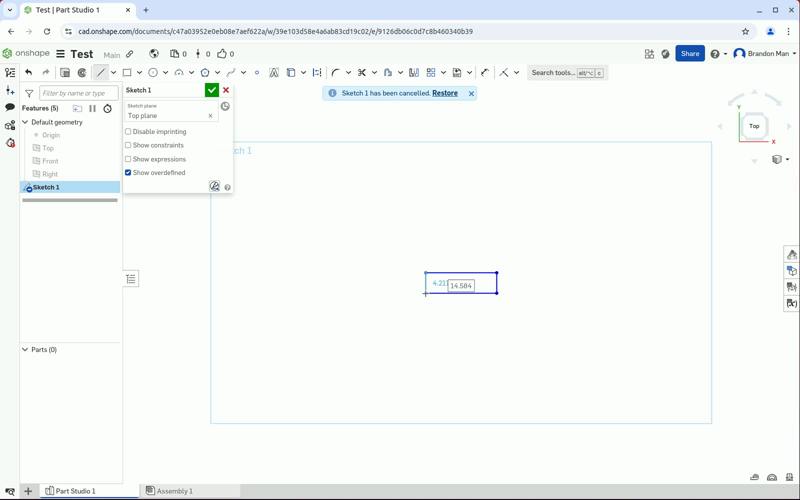
click(425, 293)
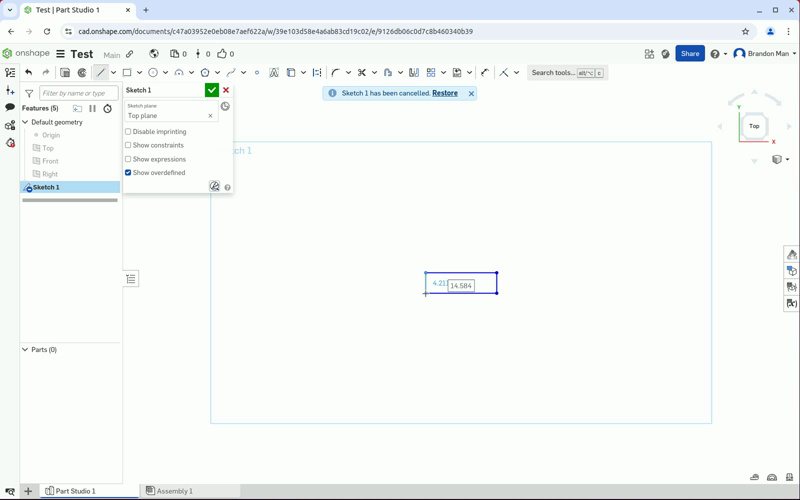
key(esc)
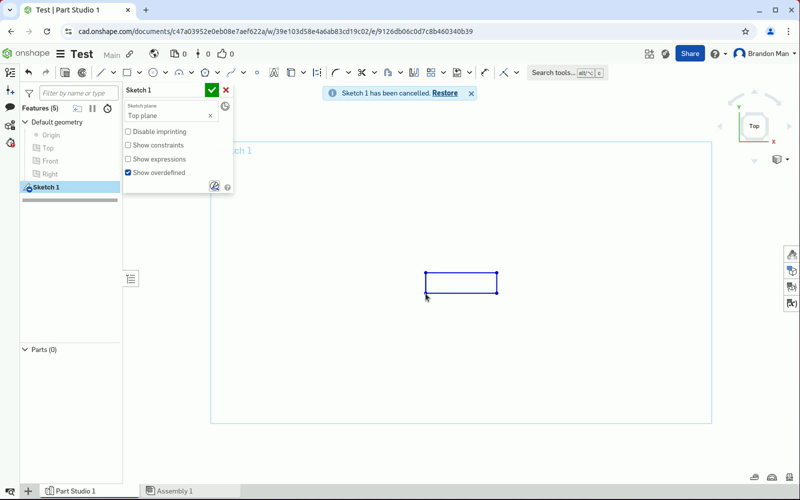
mouse_move(477, 285)
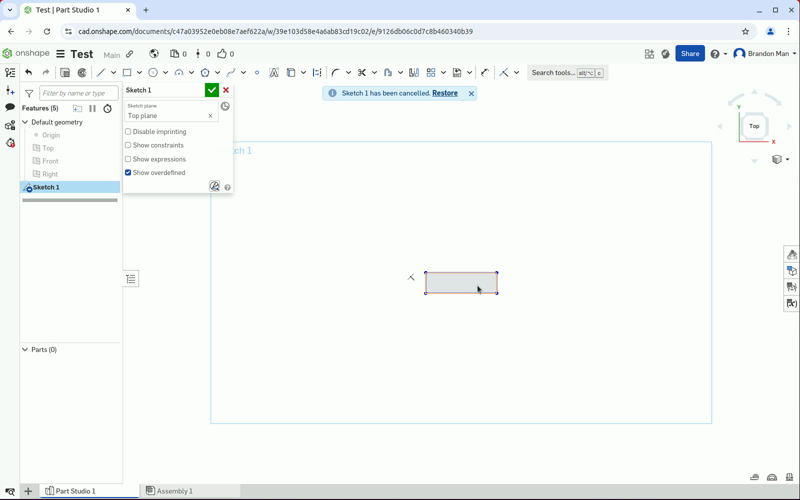
scroll(6)
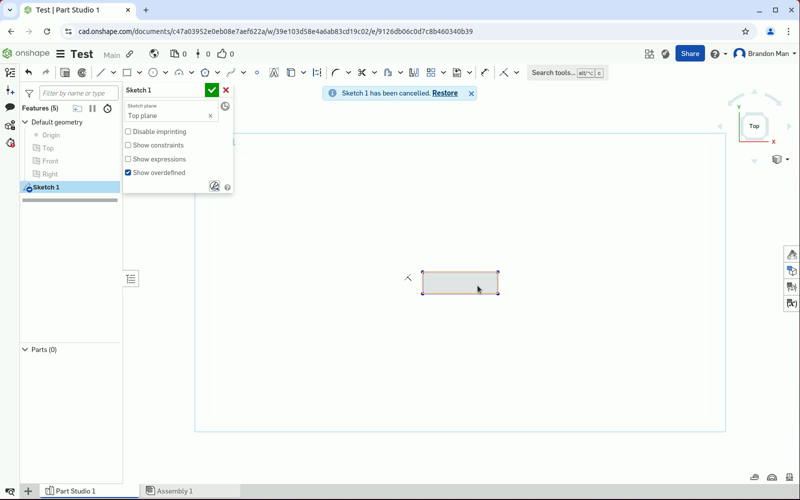
scroll(6)
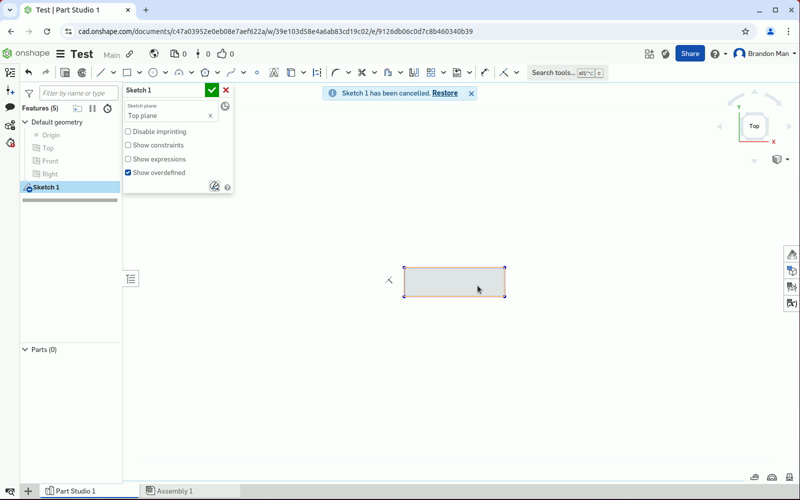
scroll(6)
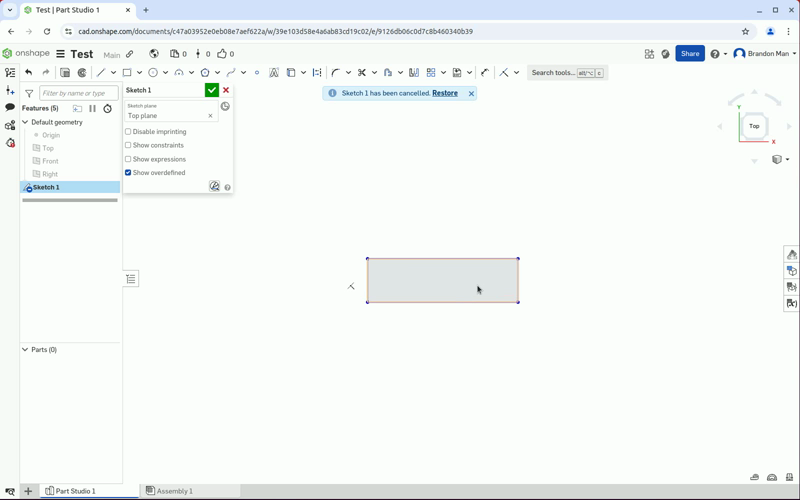
scroll(6)
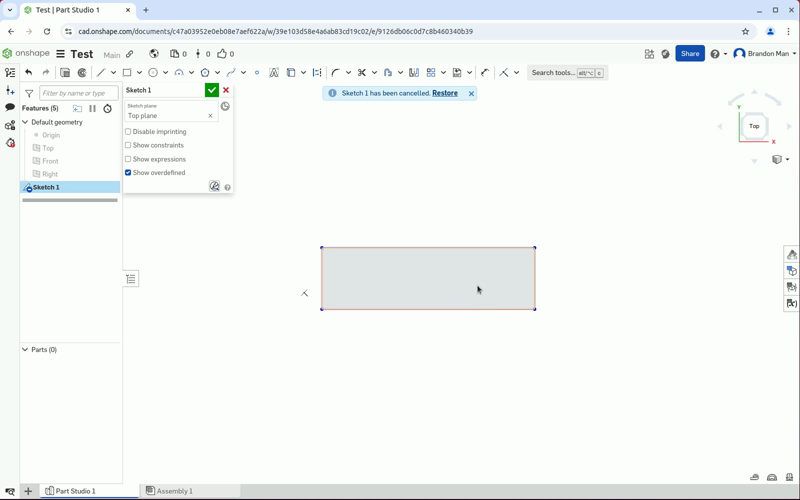
scroll(6)
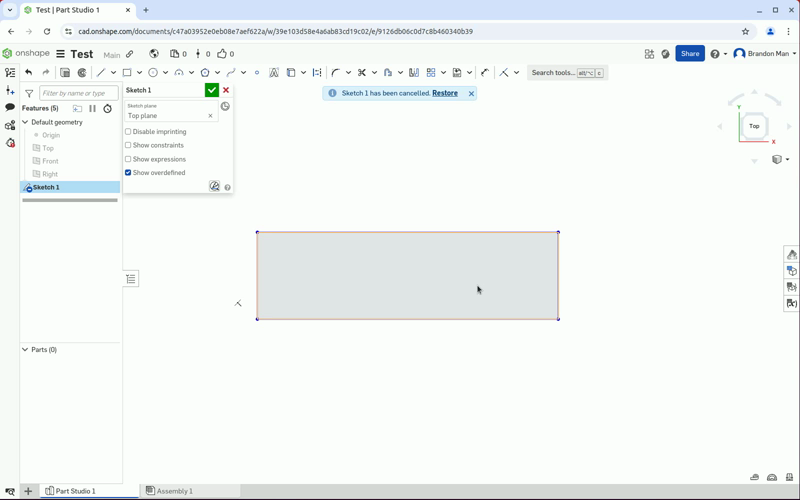
scroll(6)
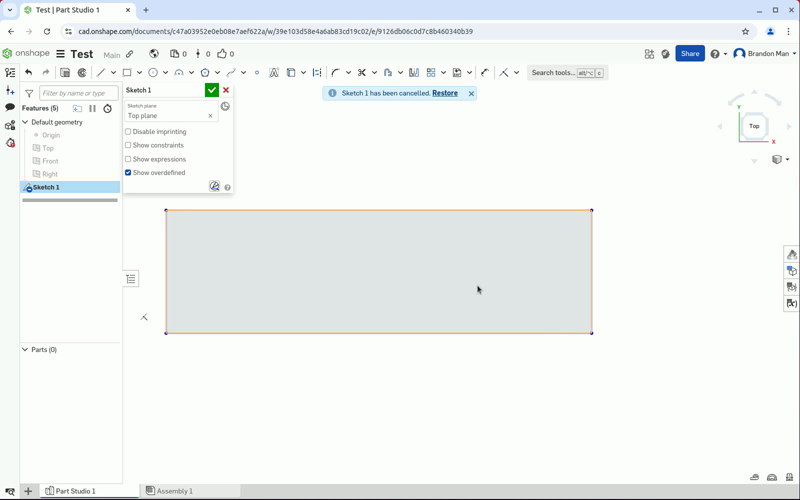
scroll(6)
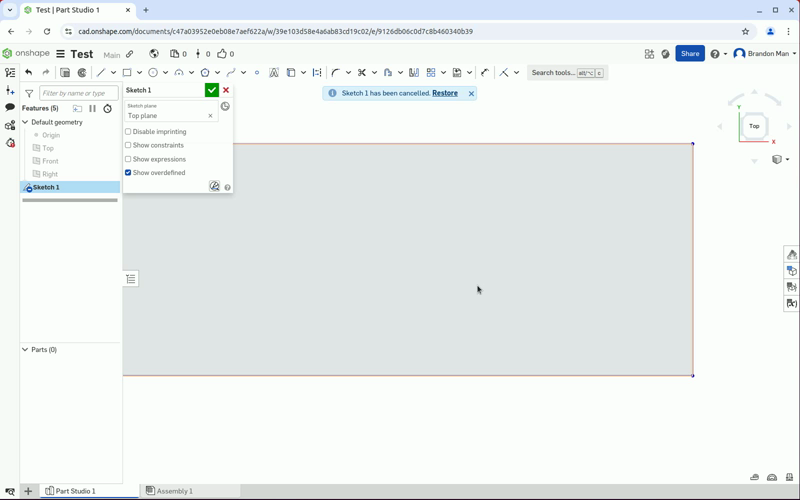
click(477, 285)
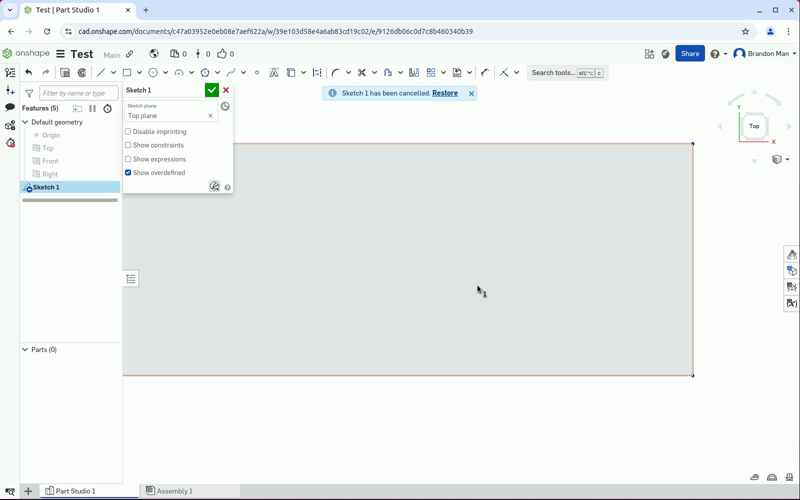
scroll(-6)
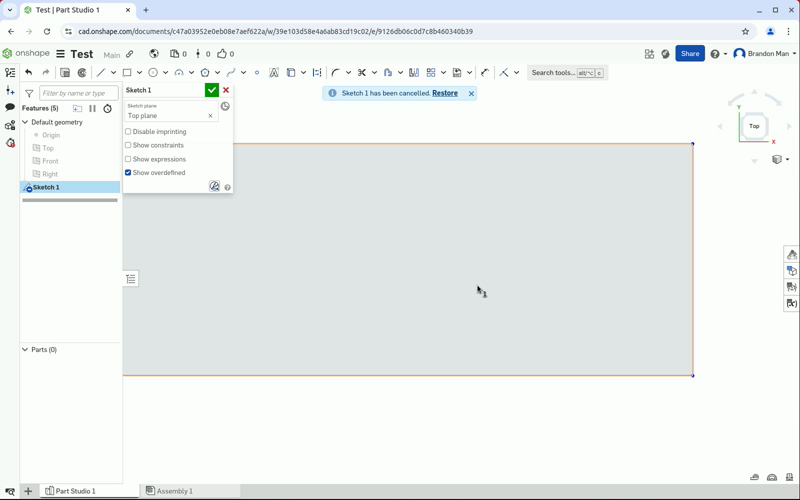
scroll(-6)
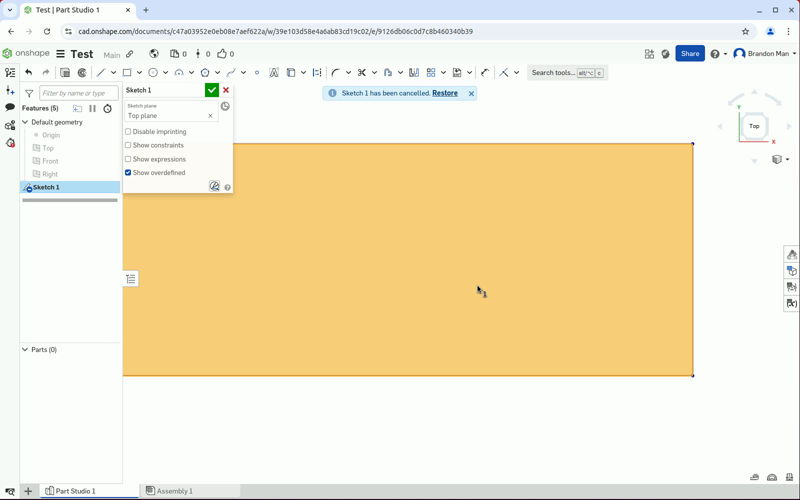
scroll(-6)
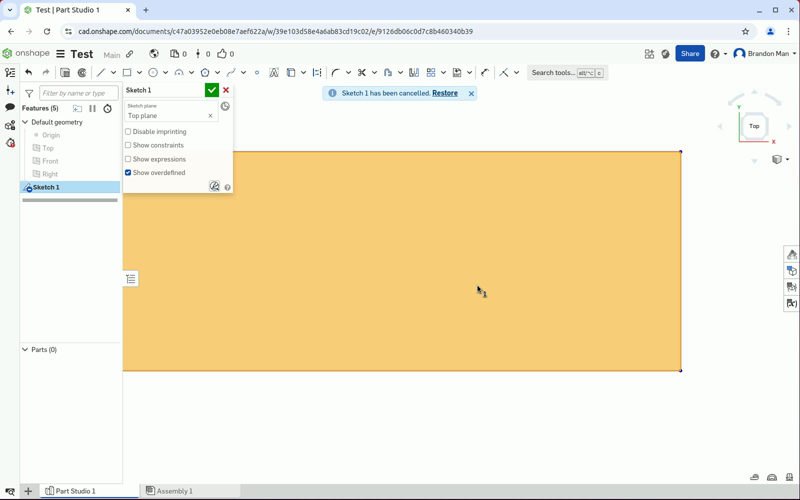
scroll(-6)
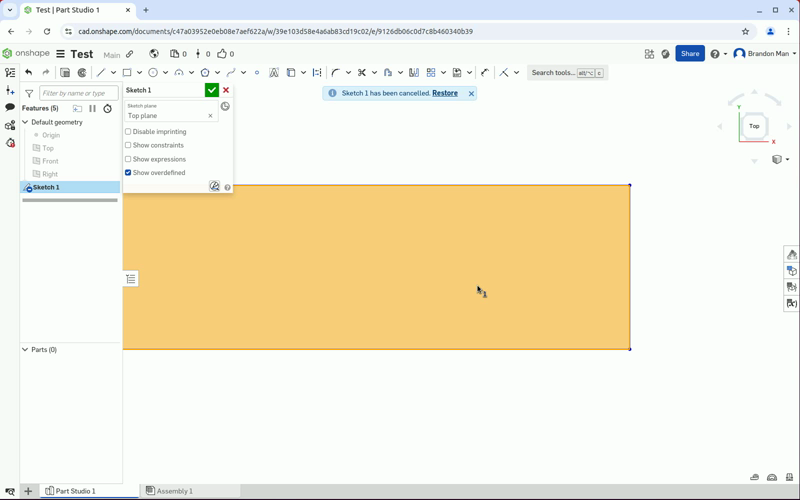
scroll(-6)
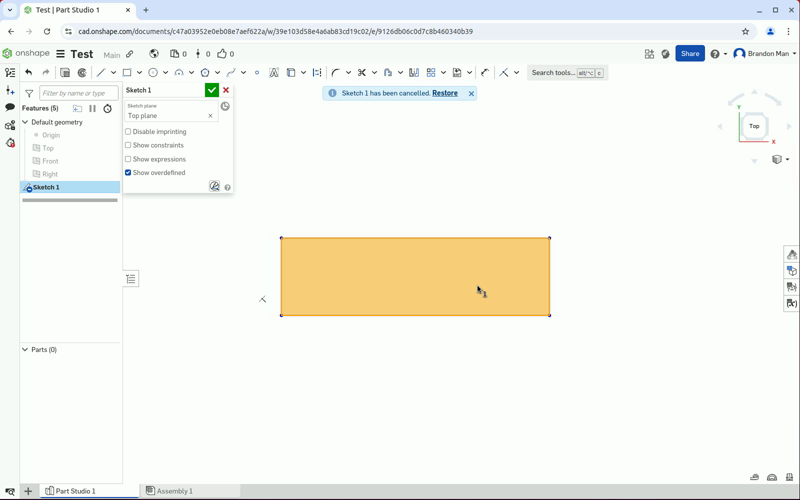
scroll(-6)
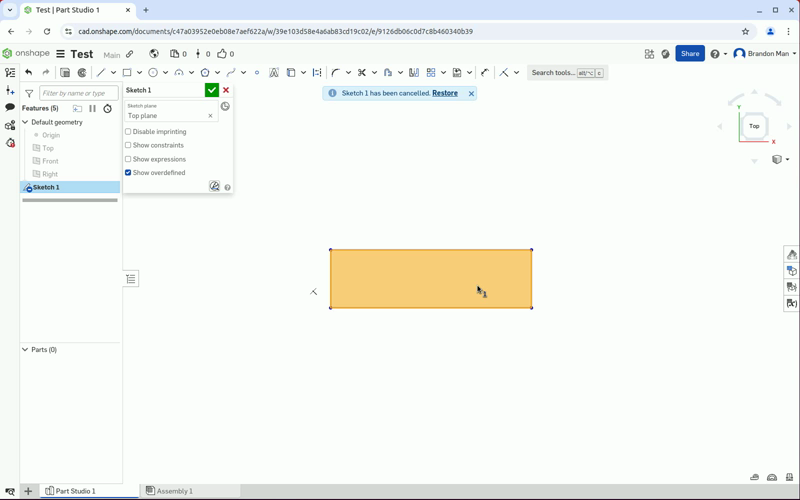
scroll(-6)
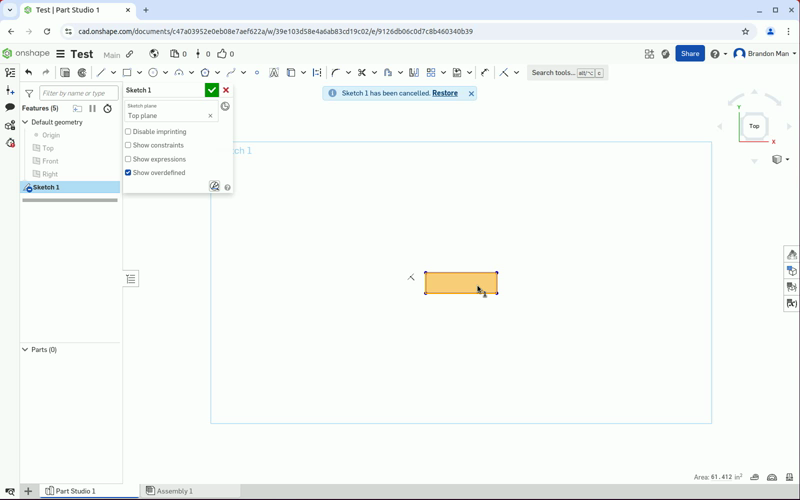
mouse_move(73, 352)
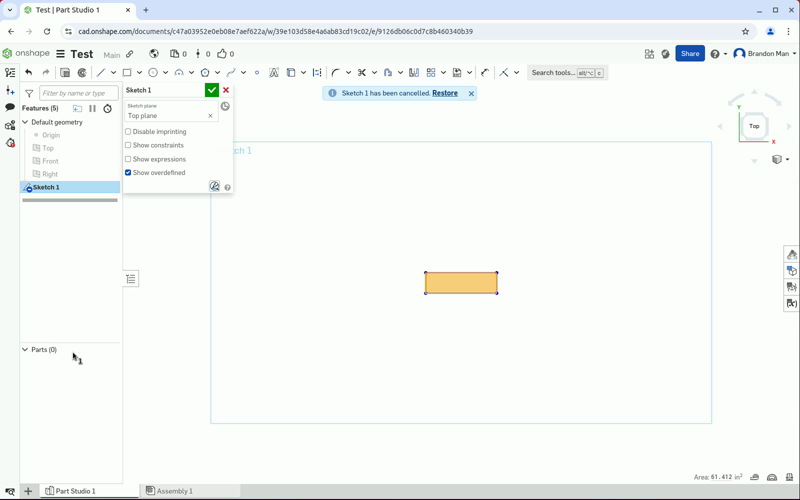
key(shift+y)
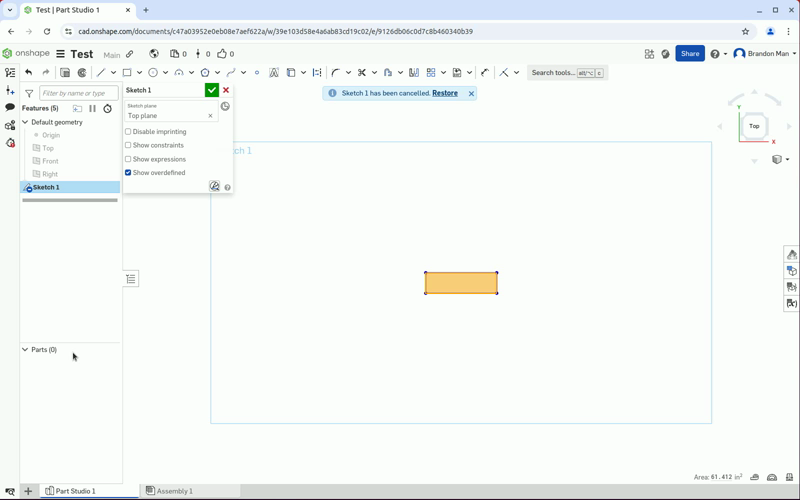
key(shift+e)
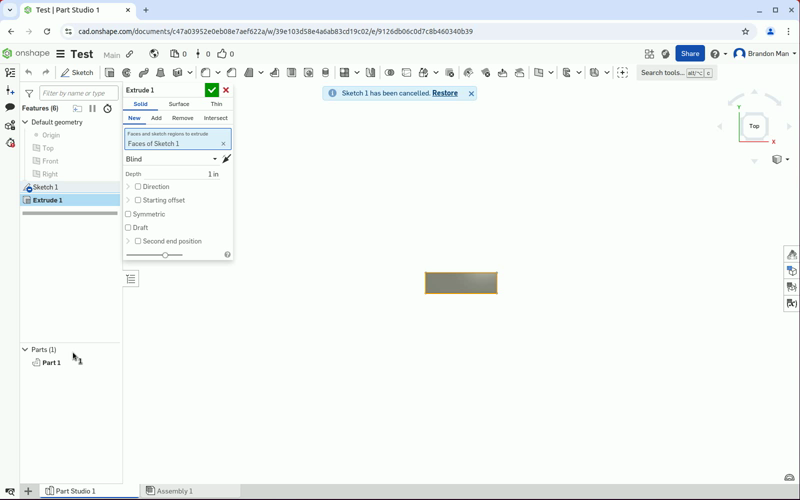
mouse_move(143, 106)
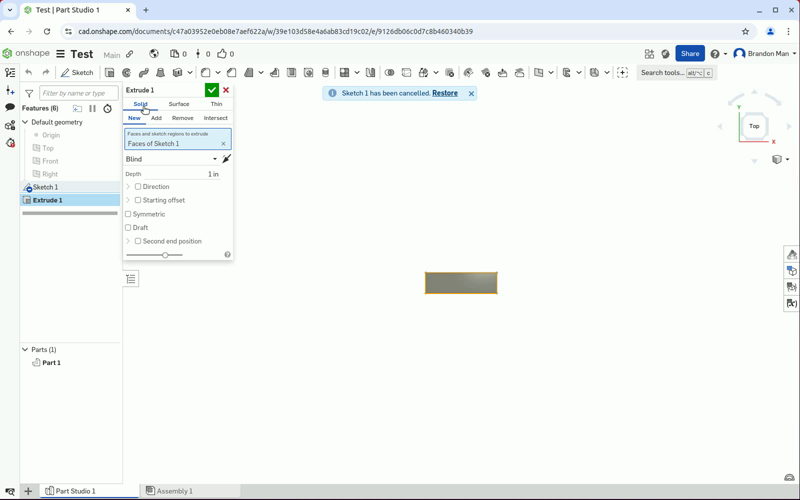
click(143, 106)
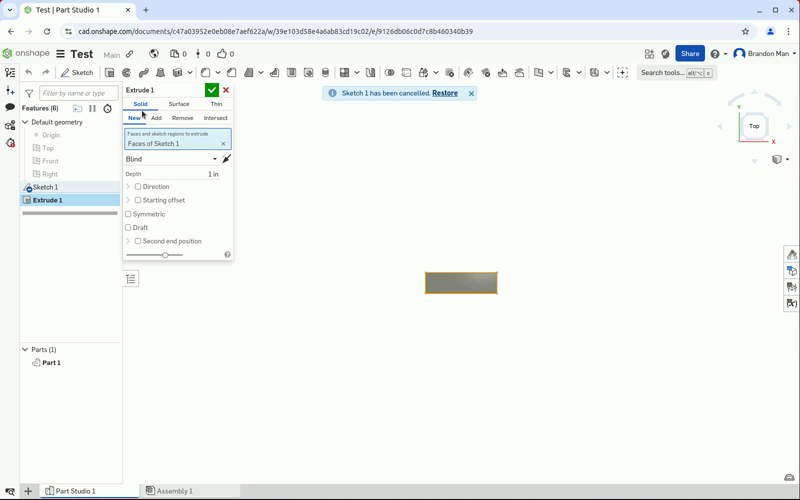
mouse_move(137, 120)
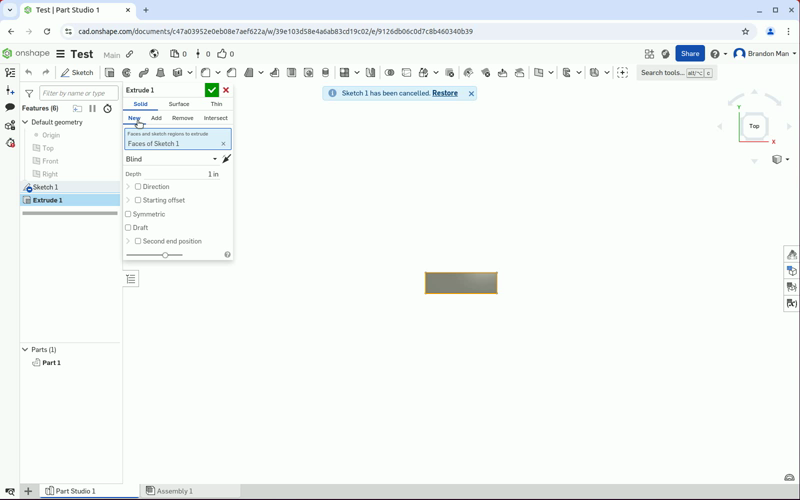
click(137, 120)
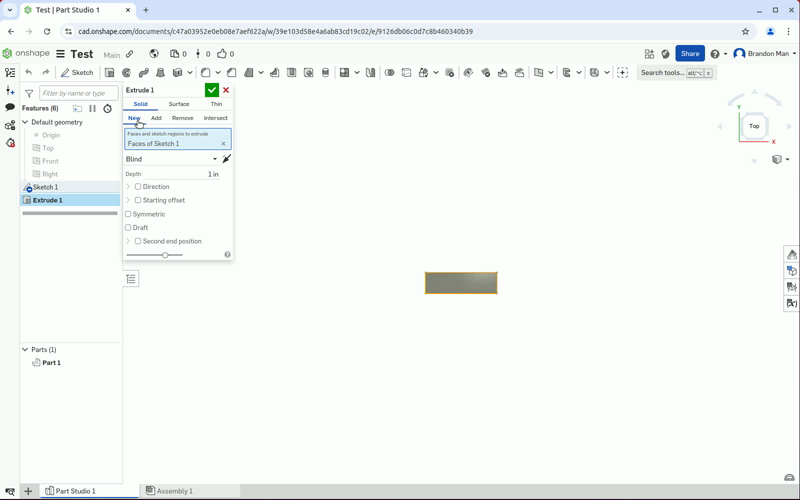
key(tab, 4)
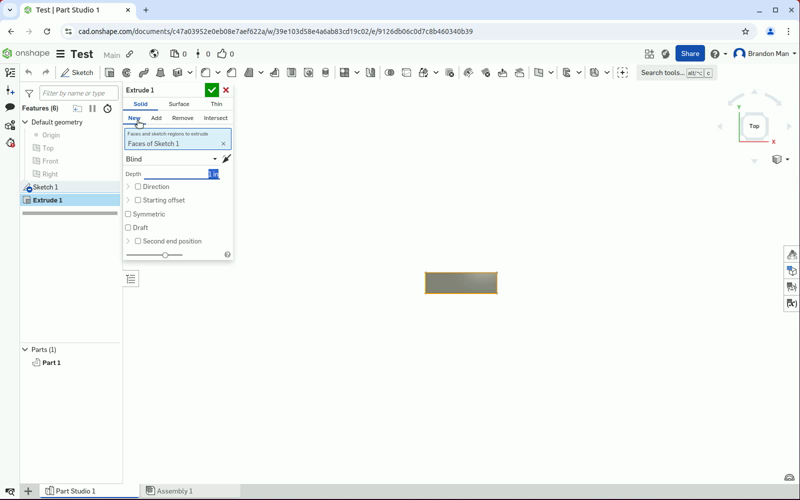
text(0.241)
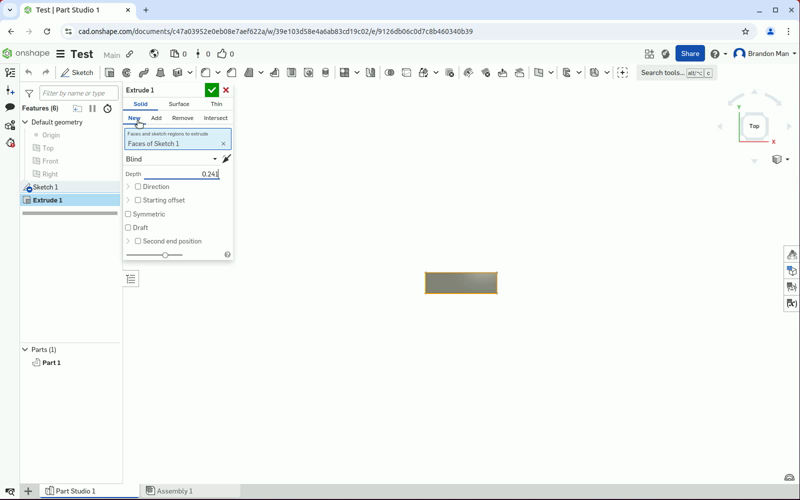
key(enter)
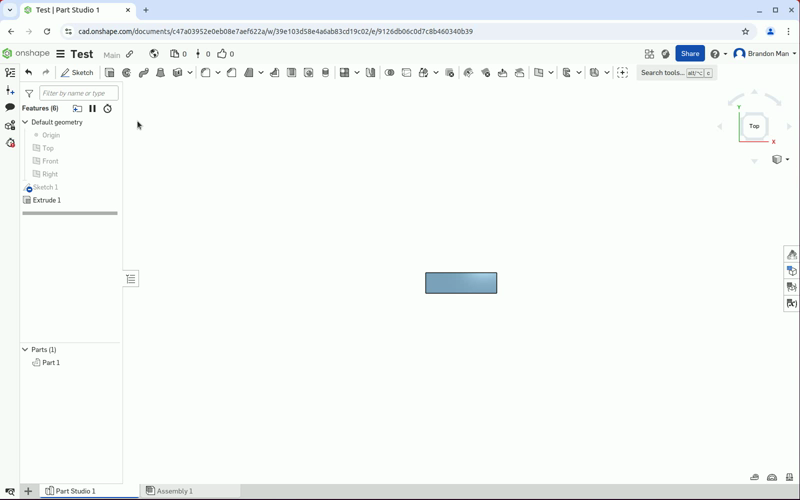
key(shift+h)
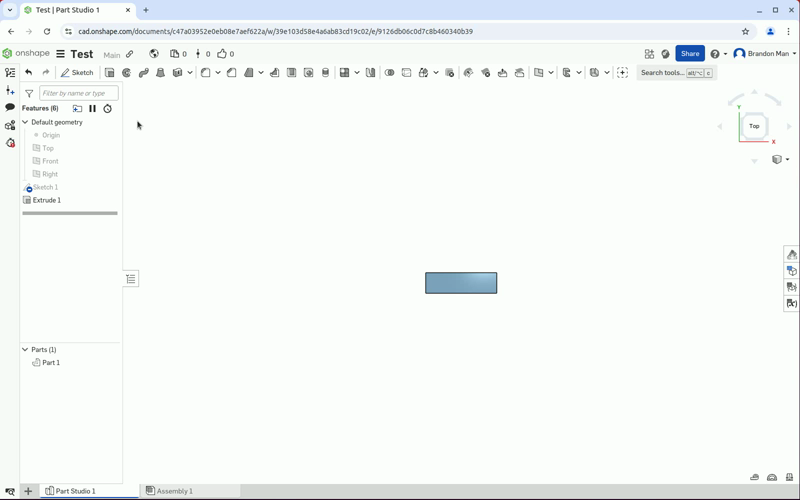
key(shift+h)
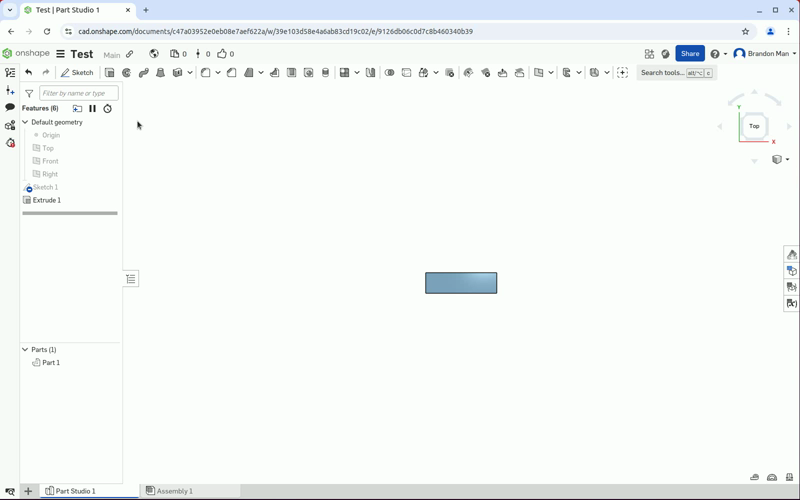
mouse_move(73, 189)
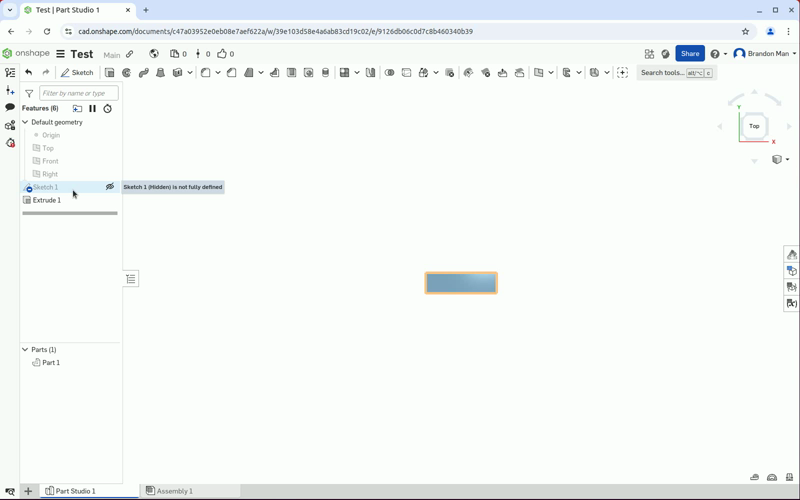
click(73, 189)
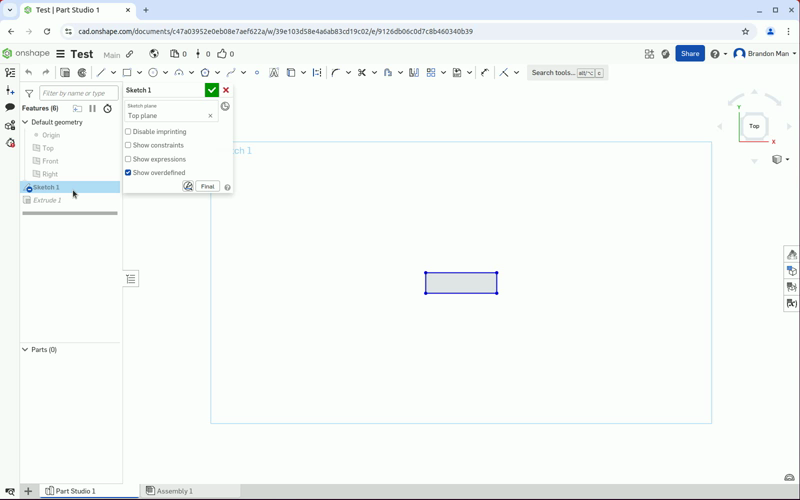
mouse_move(229, 92)
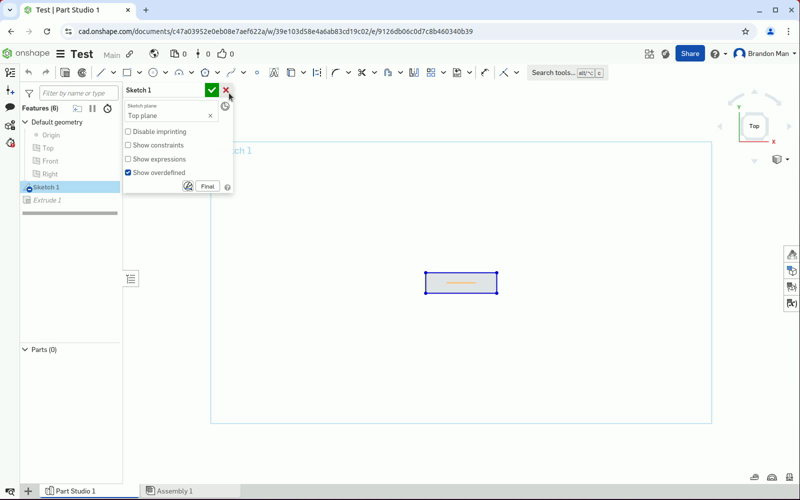
click(229, 92)
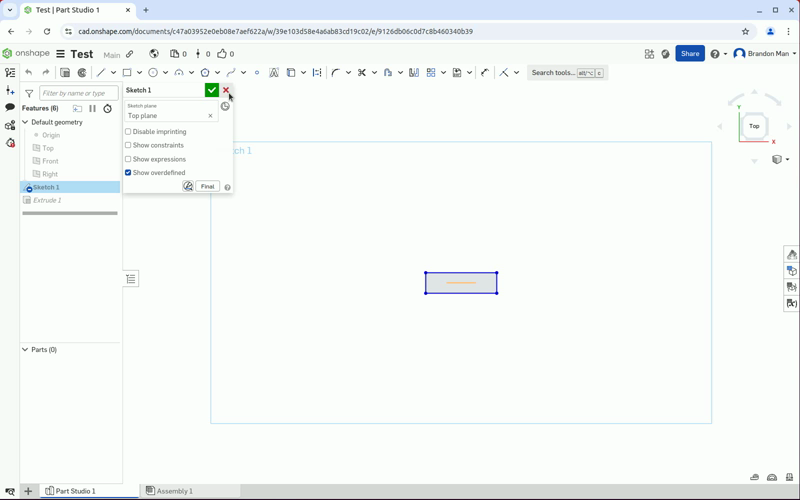
key(shift+s)
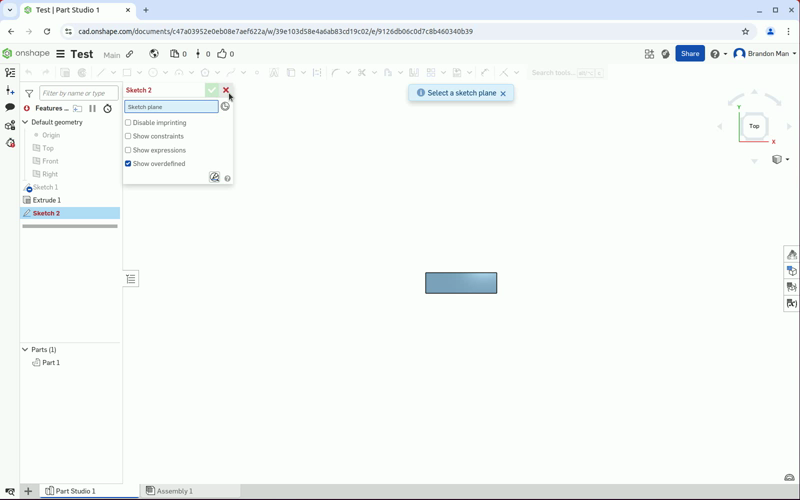
mouse_move(73, 150)
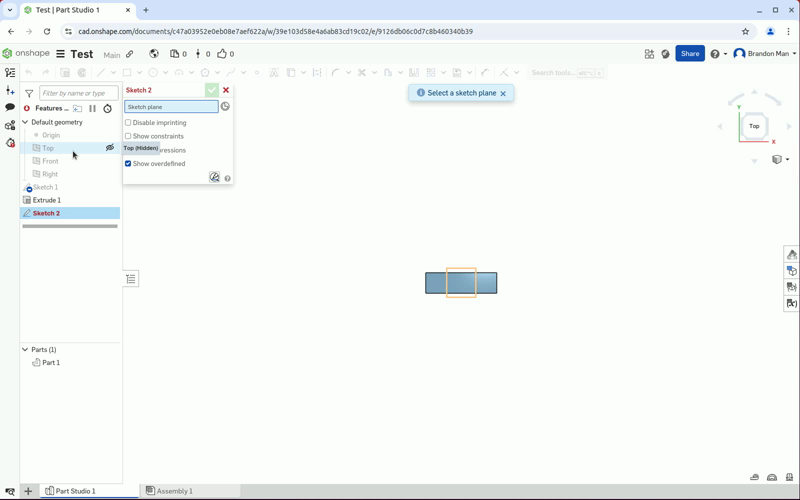
click(73, 150)
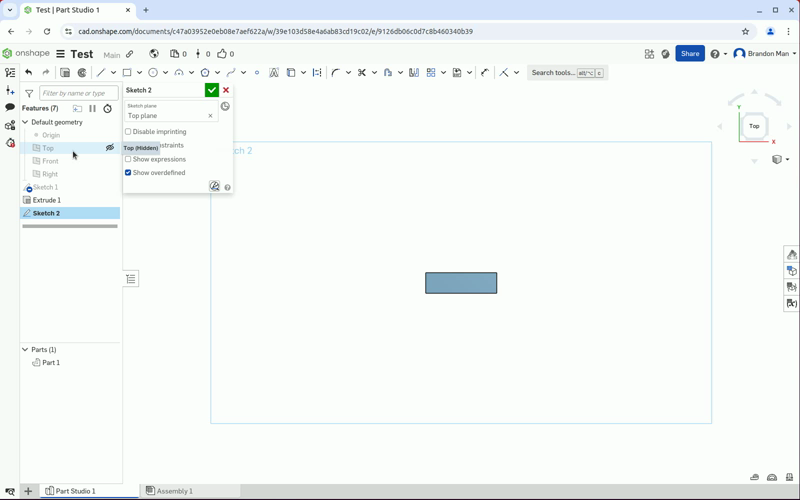
mouse_move(73, 352)
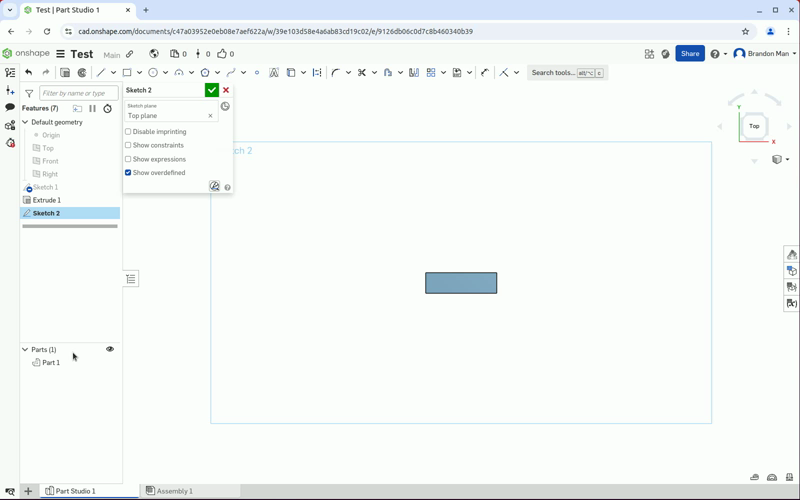
key(y)
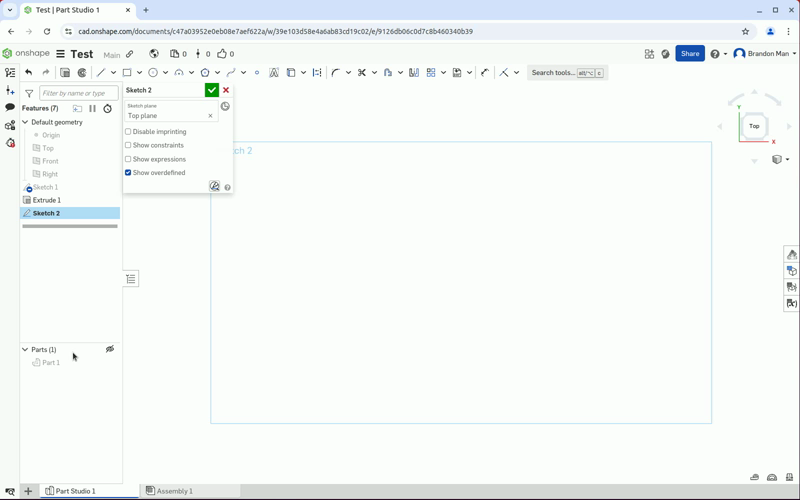
key(l)
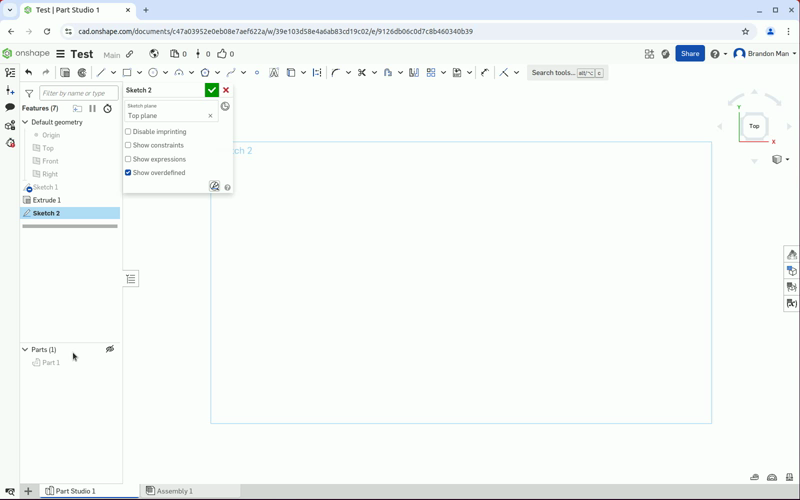
key_down(shift)
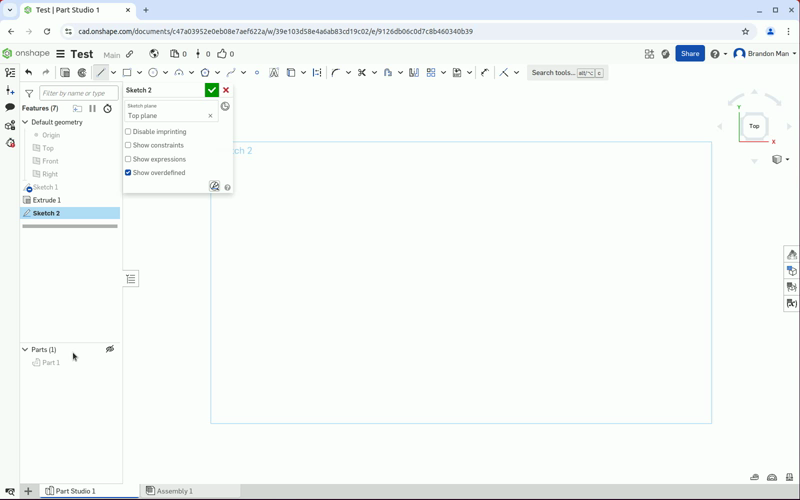
mouse_move(425, 321)
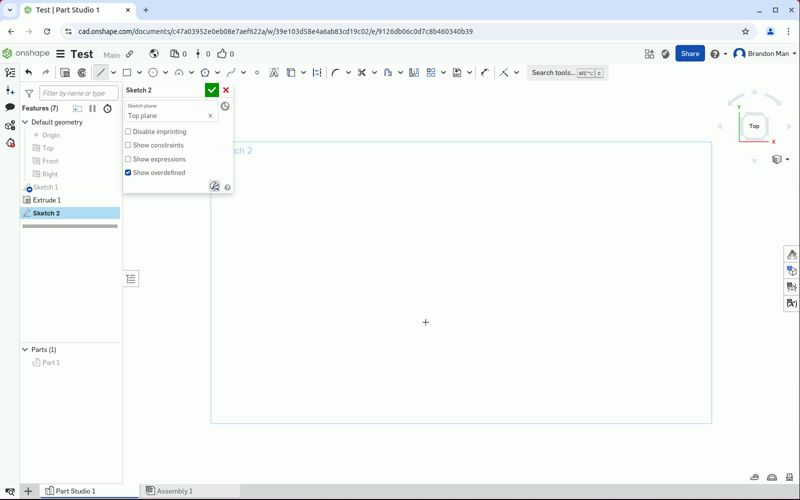
click(425, 321)
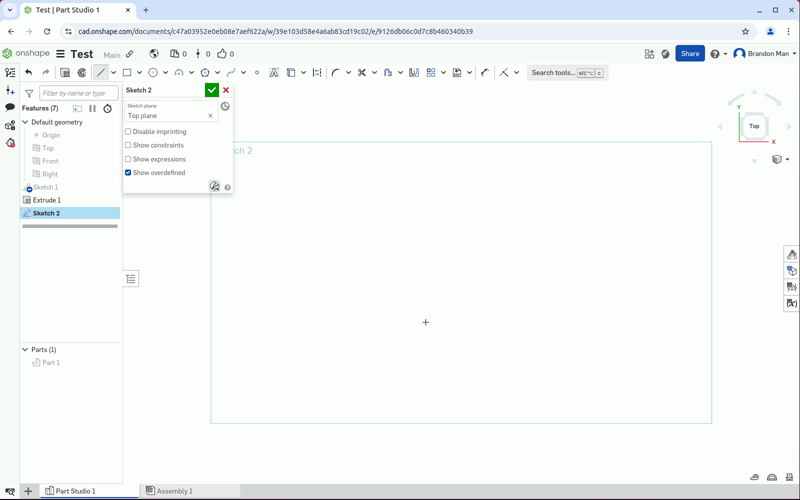
key_up(shift)
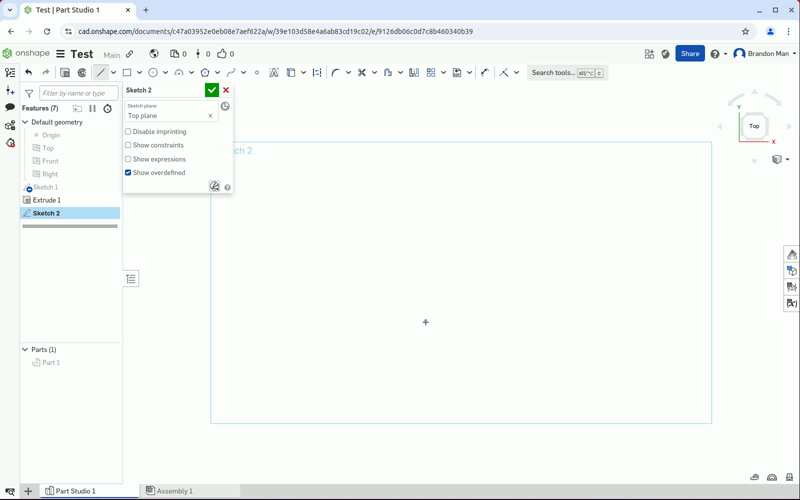
key_down(shift)
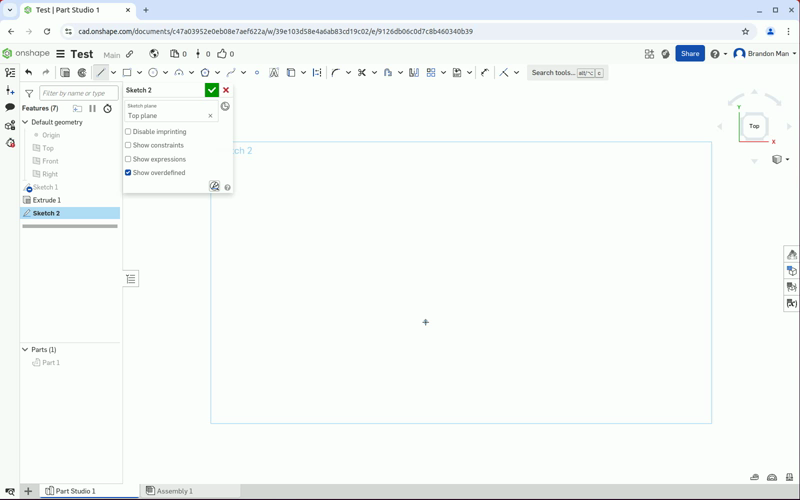
mouse_move(496, 321)
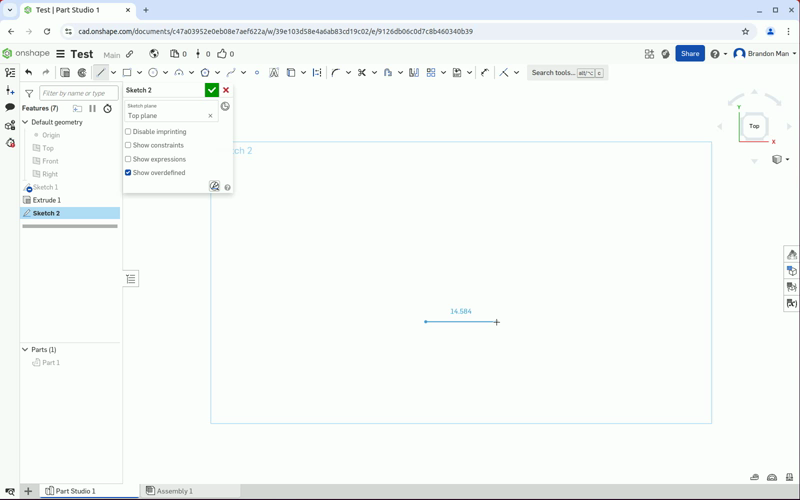
click(496, 321)
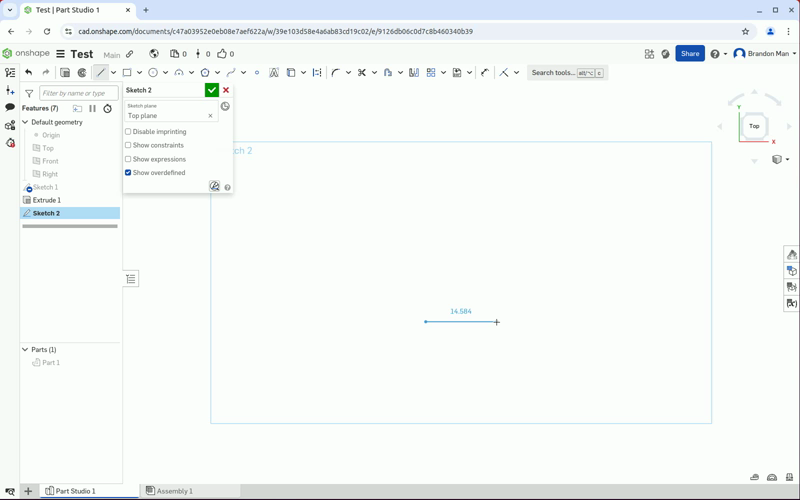
key_up(shift)
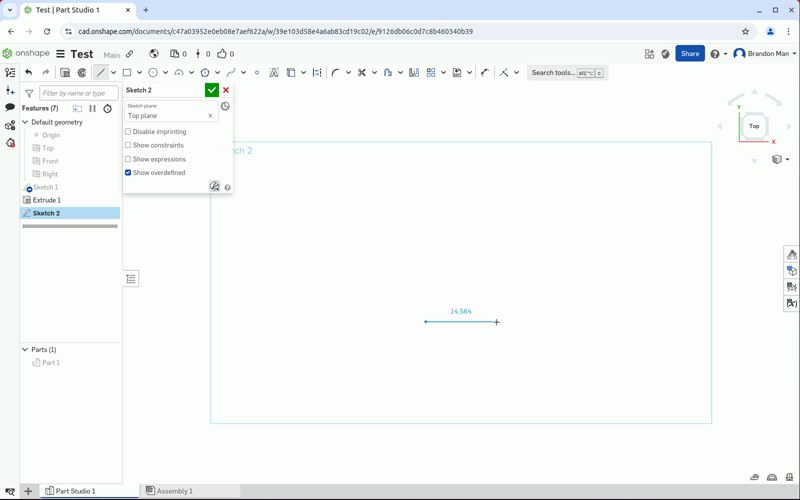
key_down(shift)
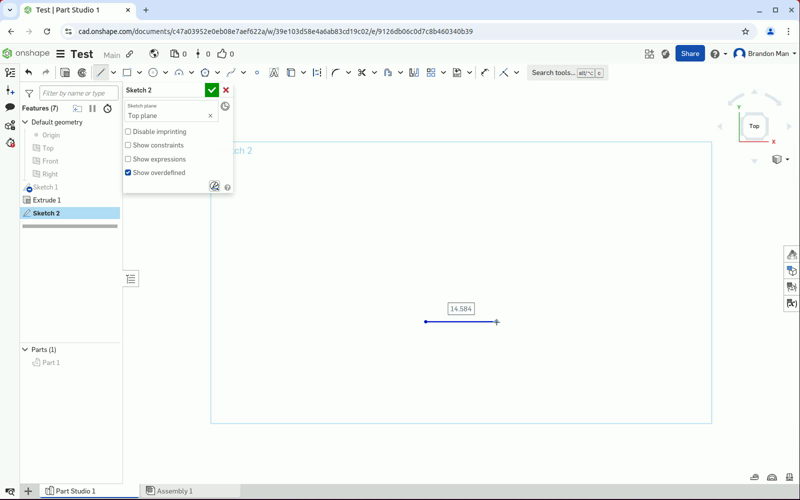
mouse_move(526, 321)
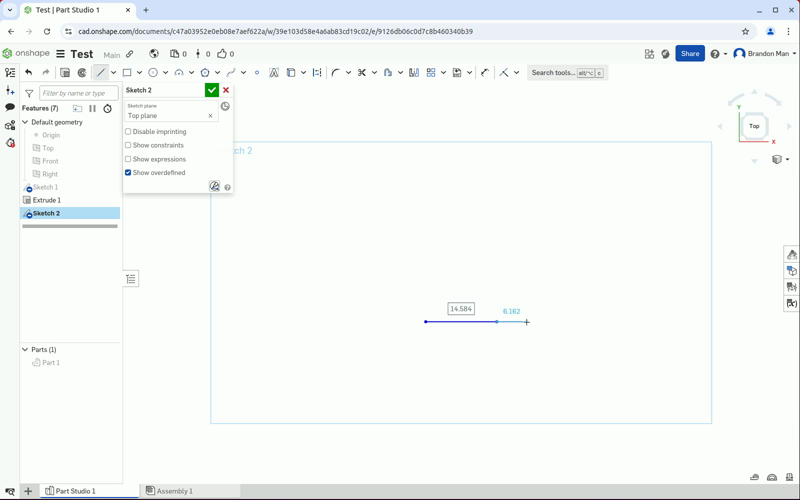
mouse_move(496, 300)
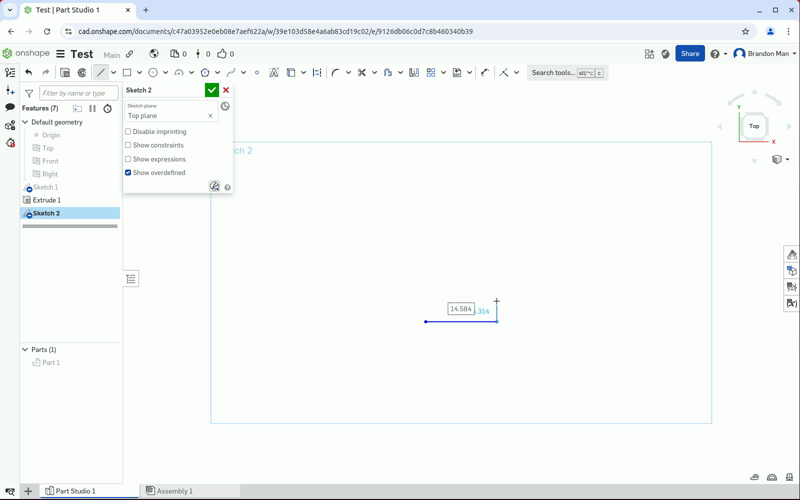
click(496, 300)
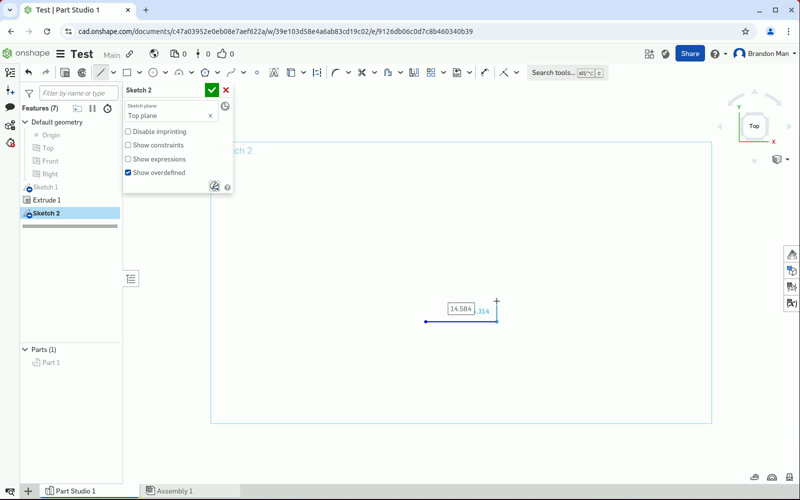
key_up(shift)
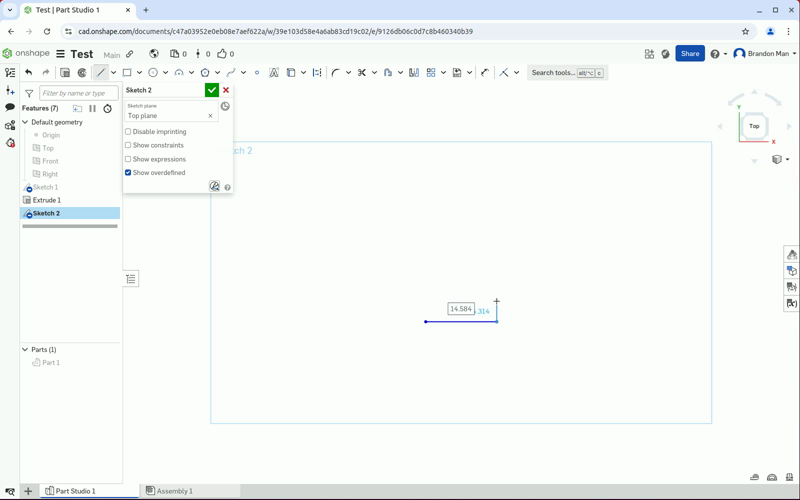
key_down(shift)
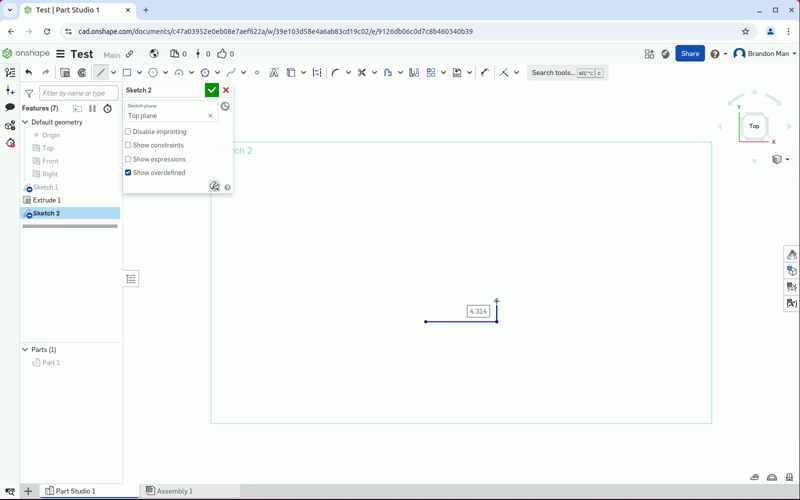
mouse_move(425, 300)
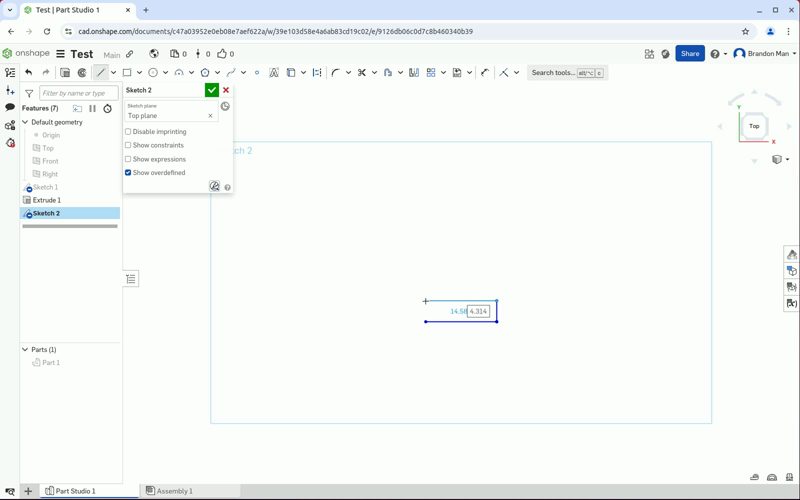
click(425, 300)
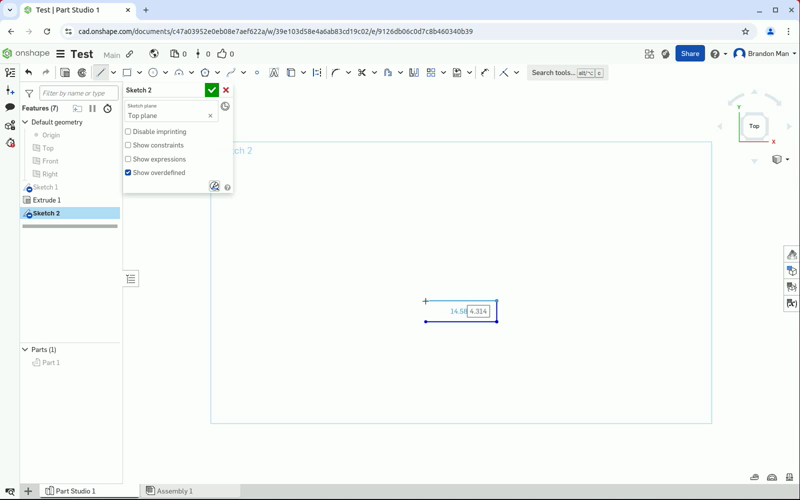
key_up(shift)
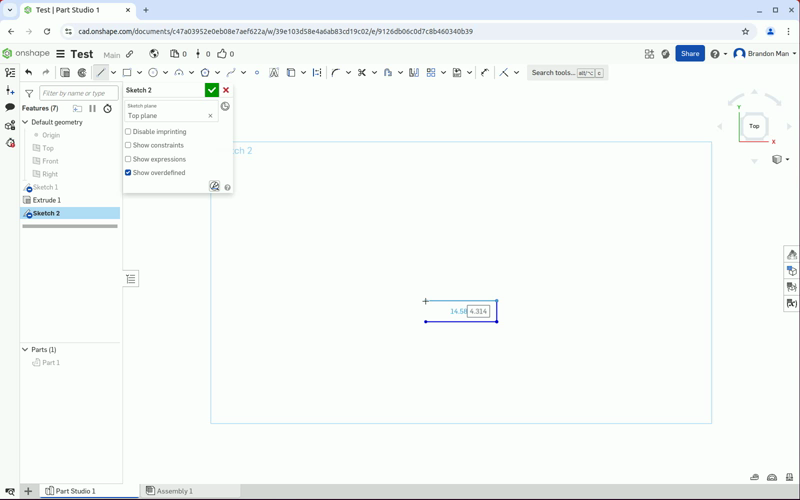
mouse_move(455, 300)
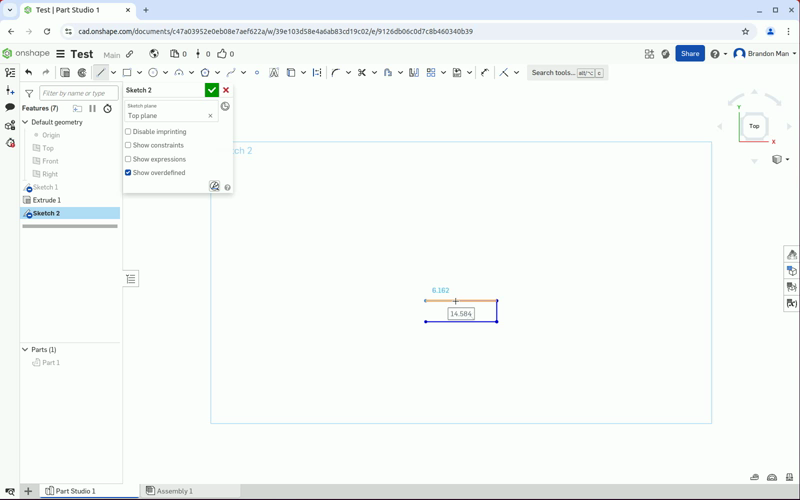
key_down(shift)
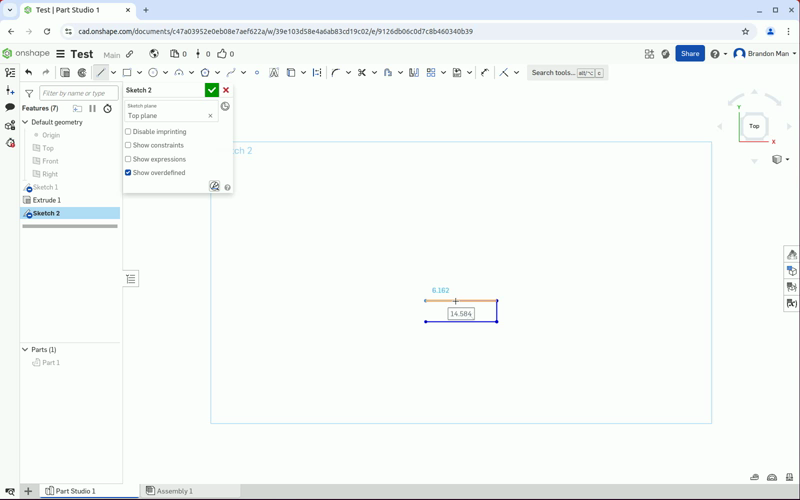
mouse_move(425, 321)
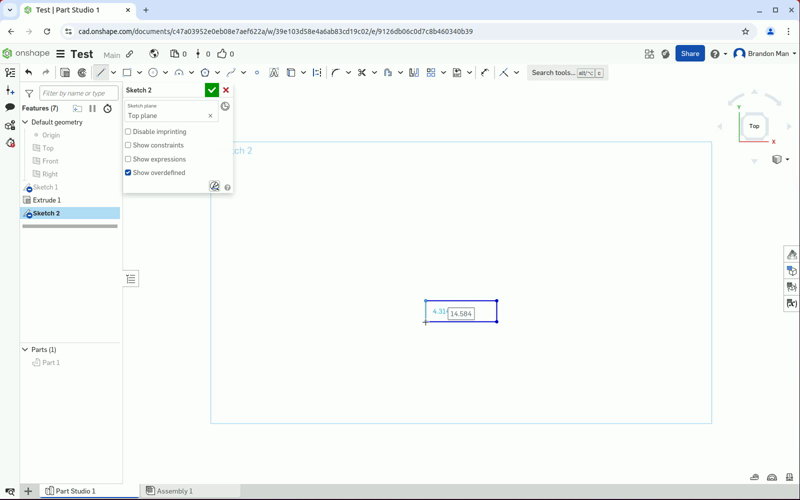
key_up(shift)
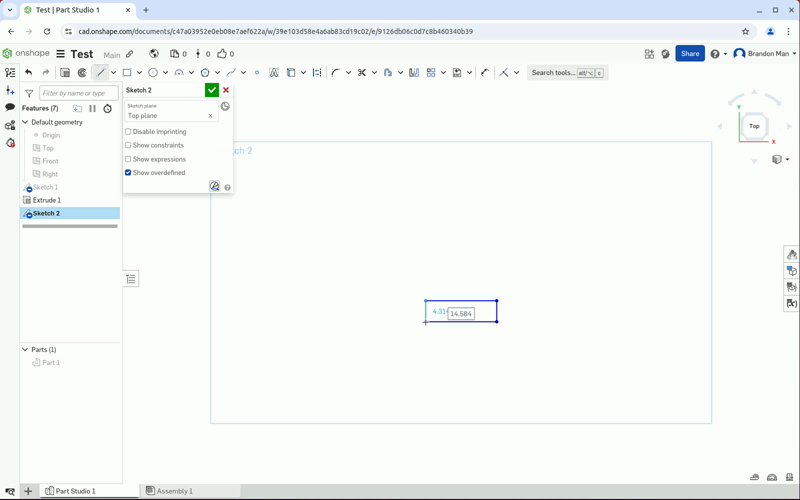
click(425, 321)
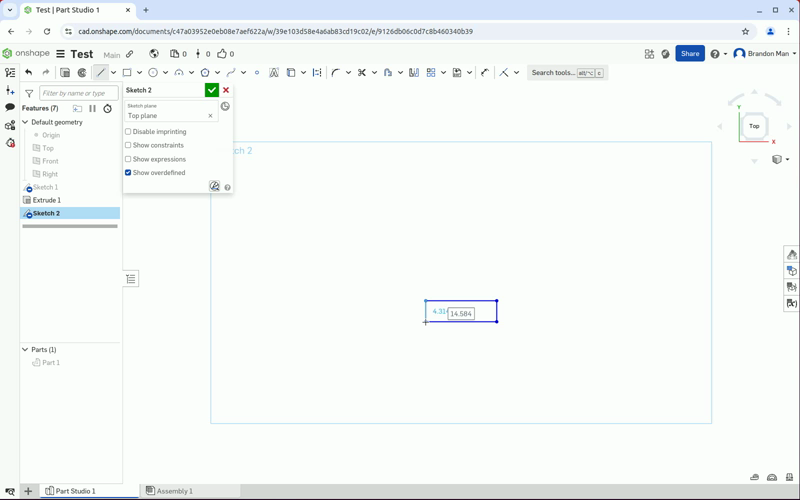
key(esc)
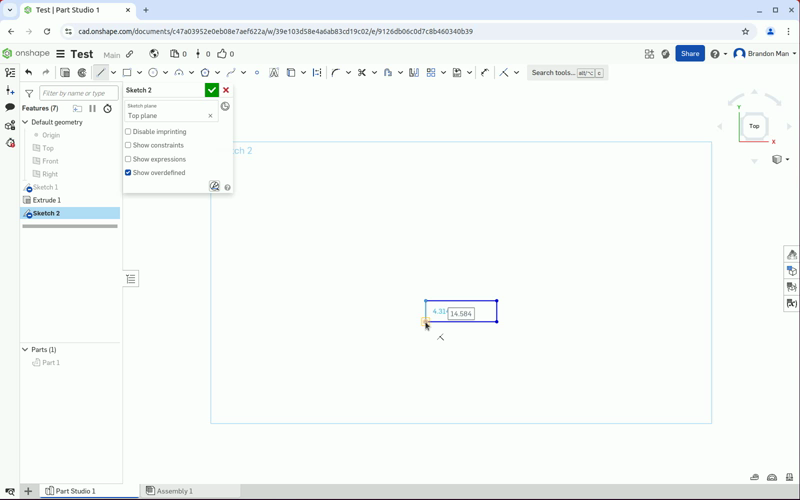
key(c)
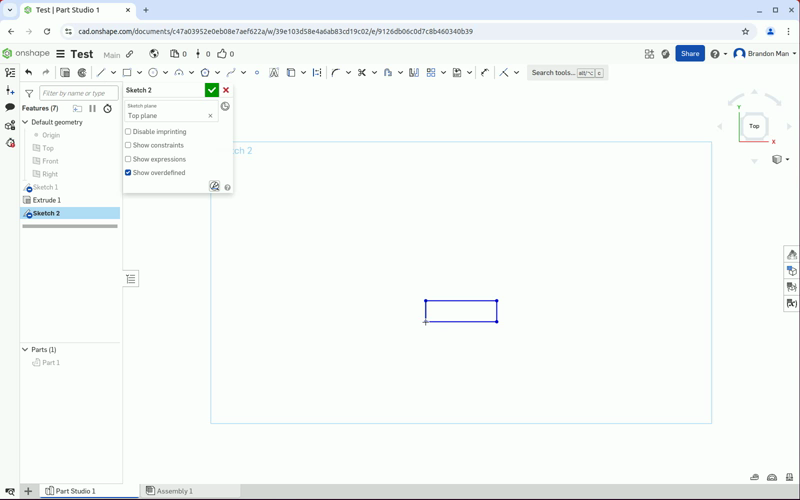
key_down(shift)
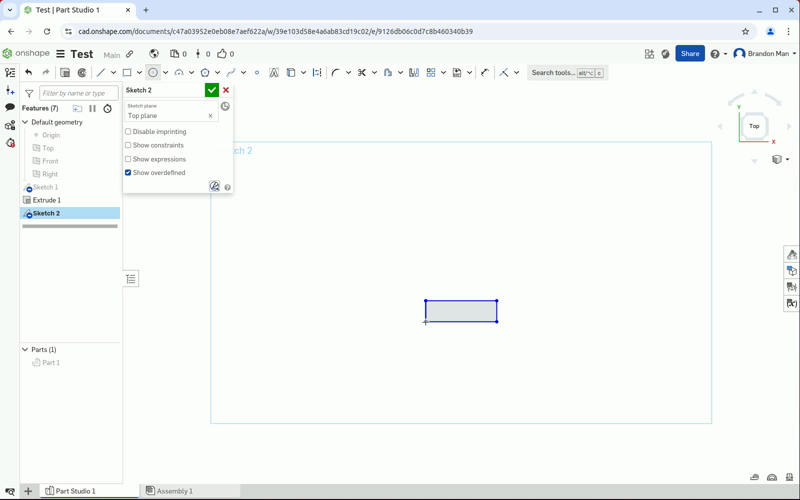
mouse_move(437, 311)
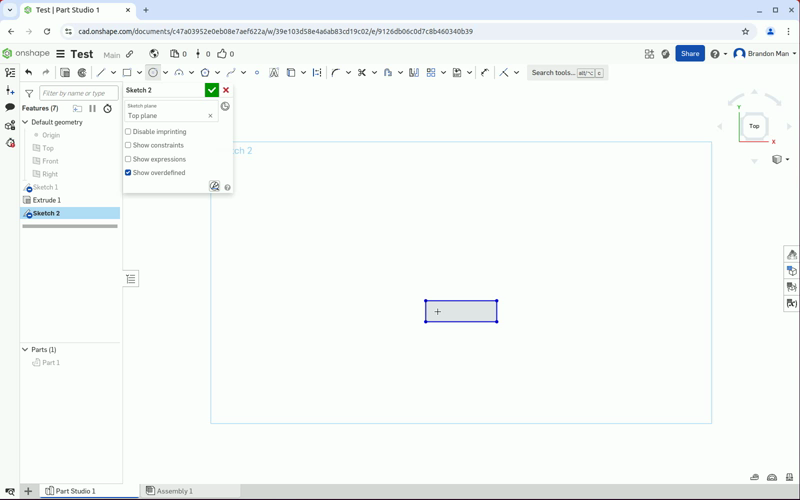
click(437, 311)
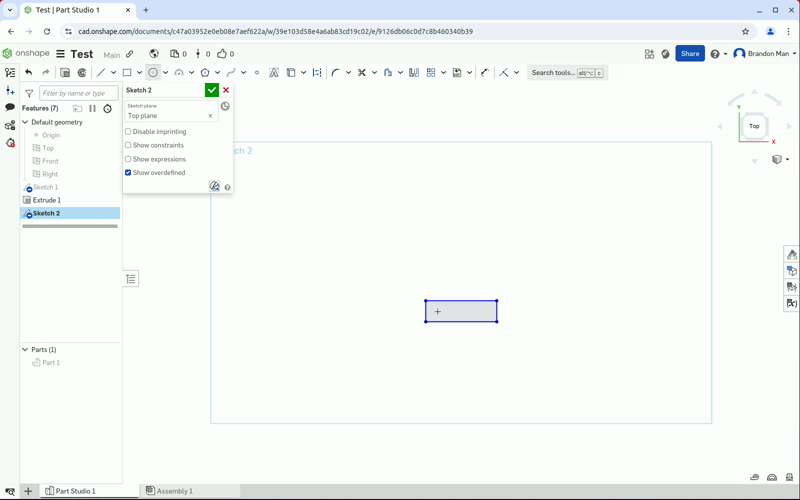
key_up(shift)
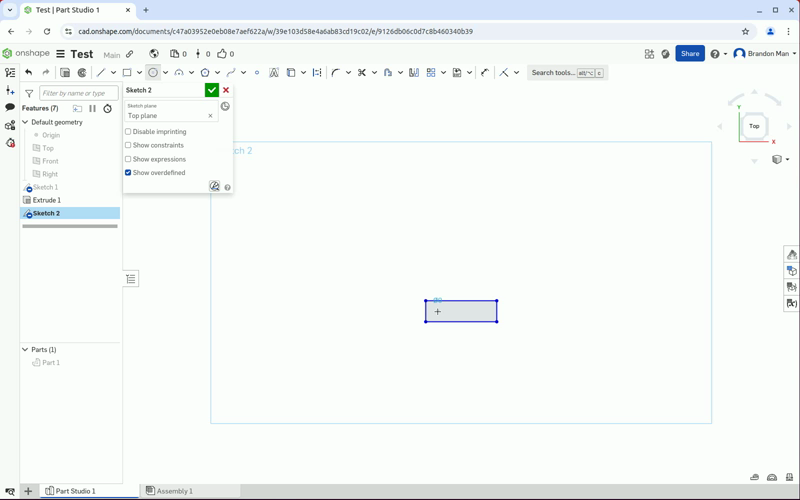
mouse_move(440, 311)
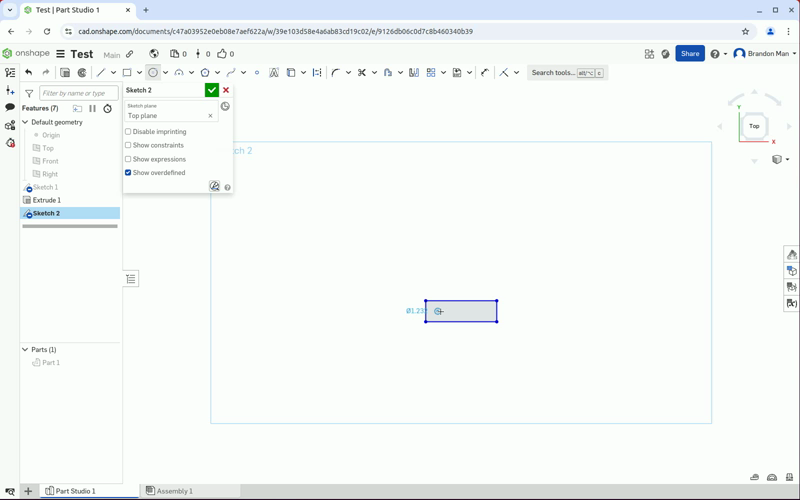
click(440, 311)
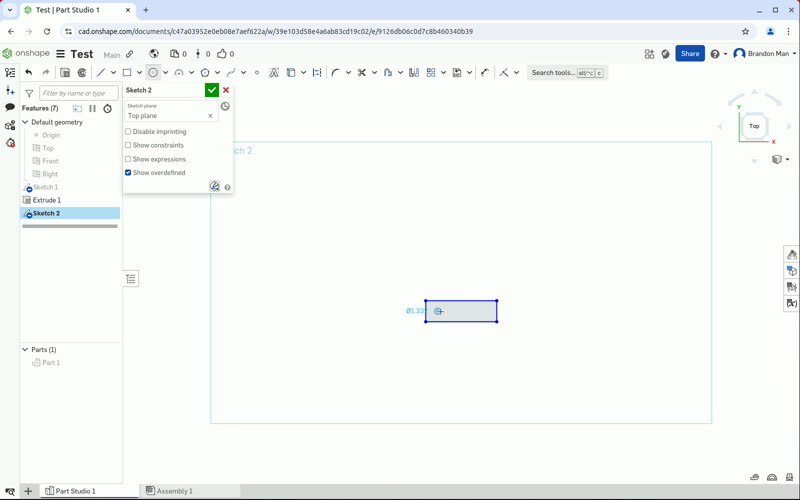
key(esc)
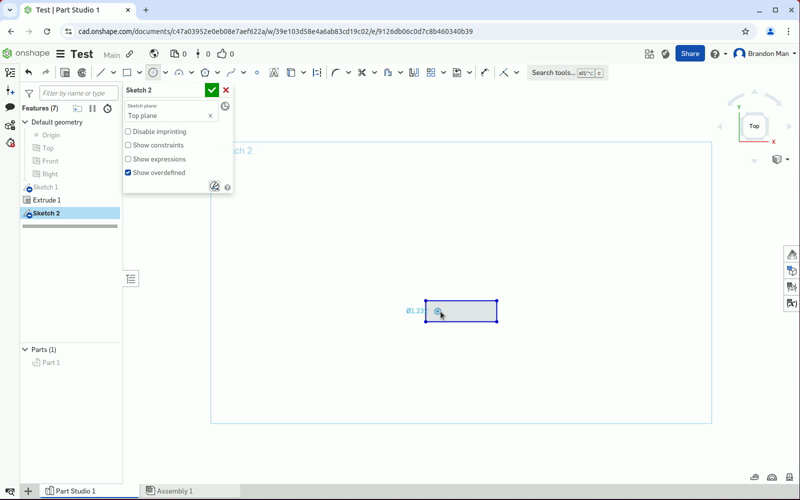
key(c)
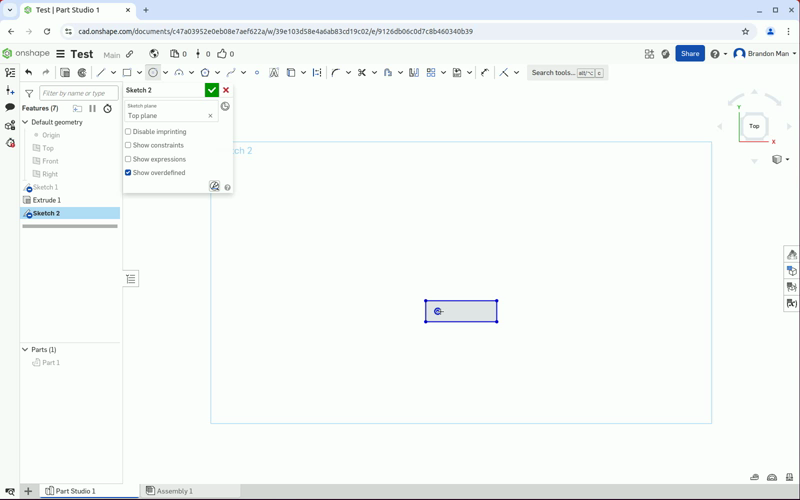
key_down(shift)
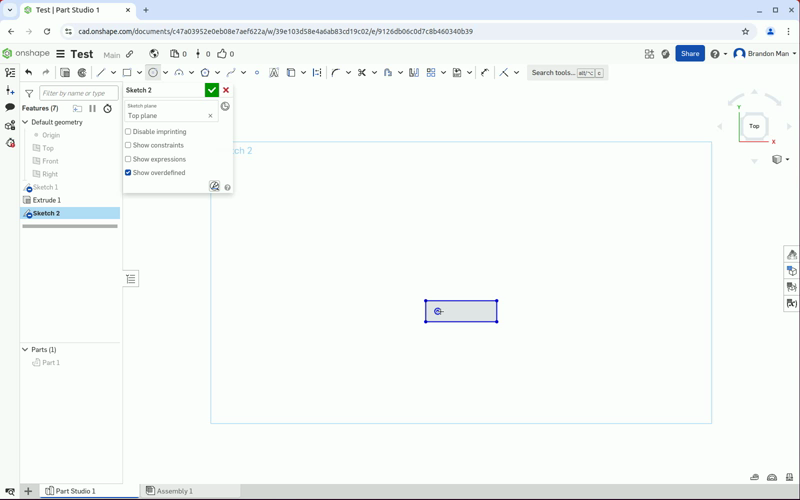
mouse_move(484, 311)
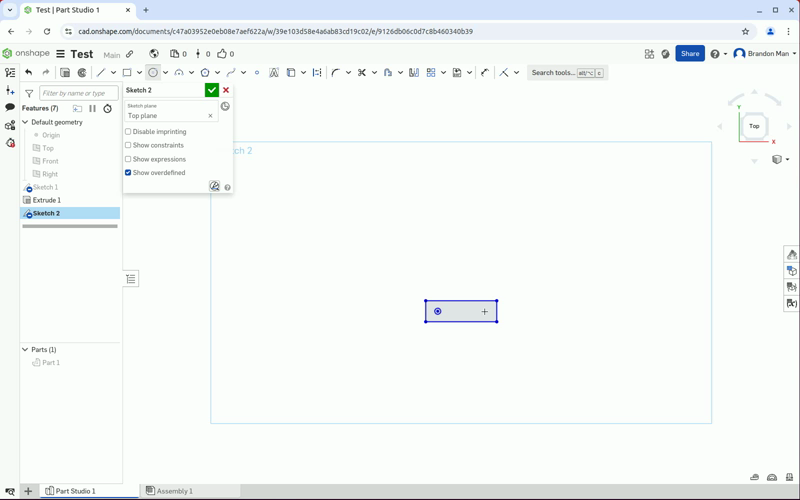
click(484, 311)
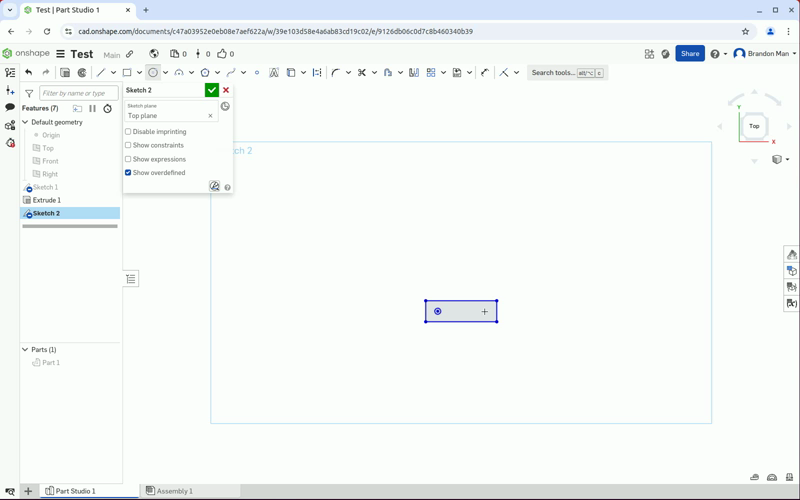
key_up(shift)
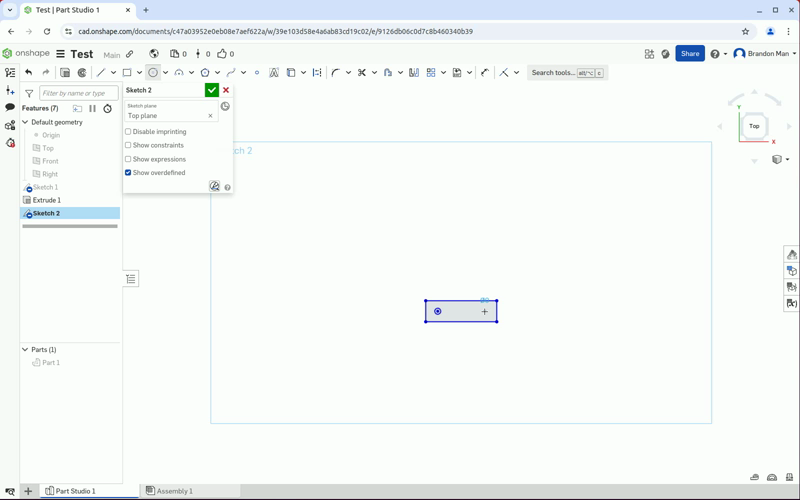
mouse_move(487, 311)
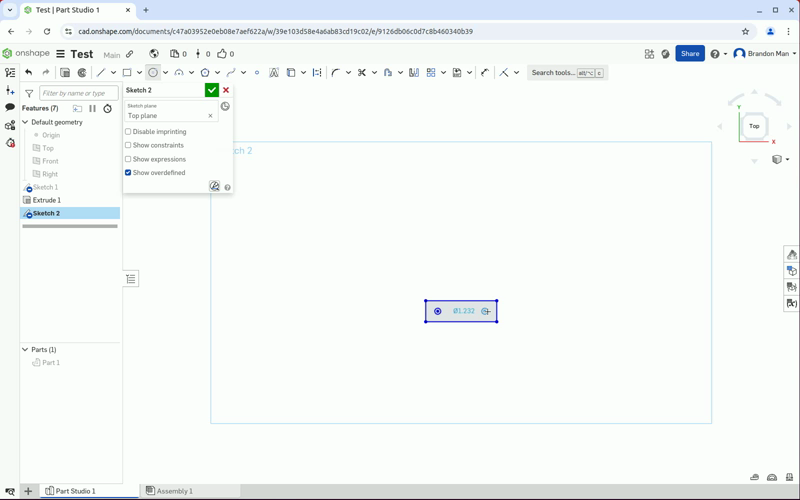
click(487, 311)
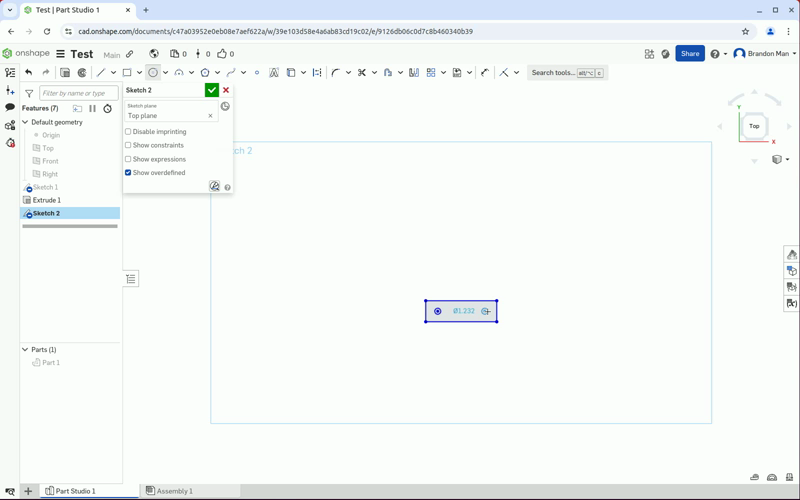
key(esc)
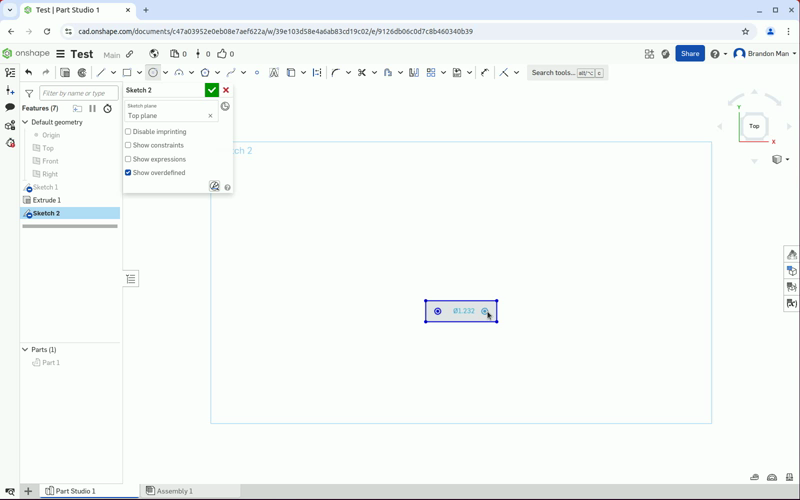
mouse_move(467, 309)
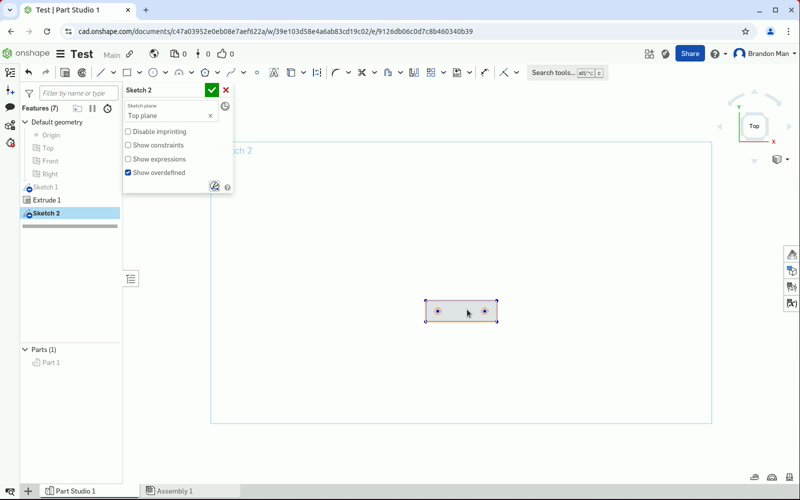
scroll(6)
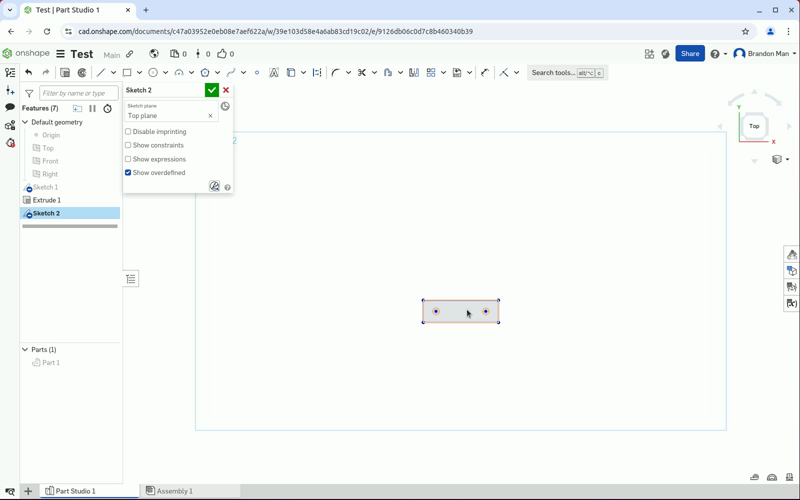
scroll(6)
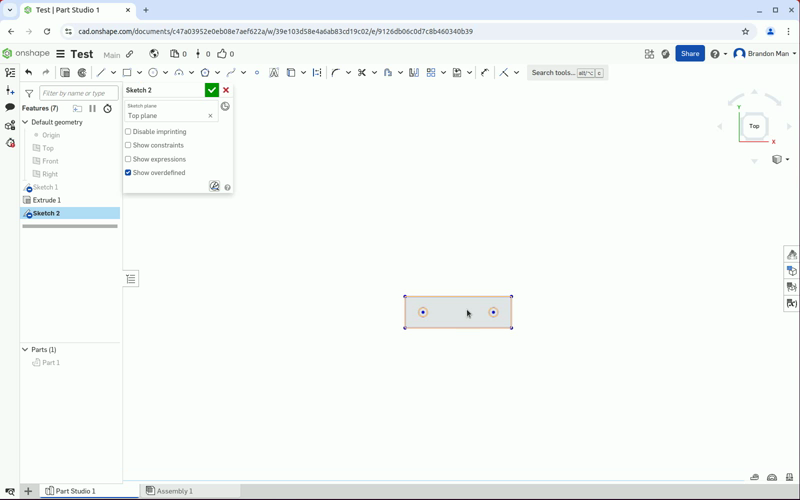
scroll(6)
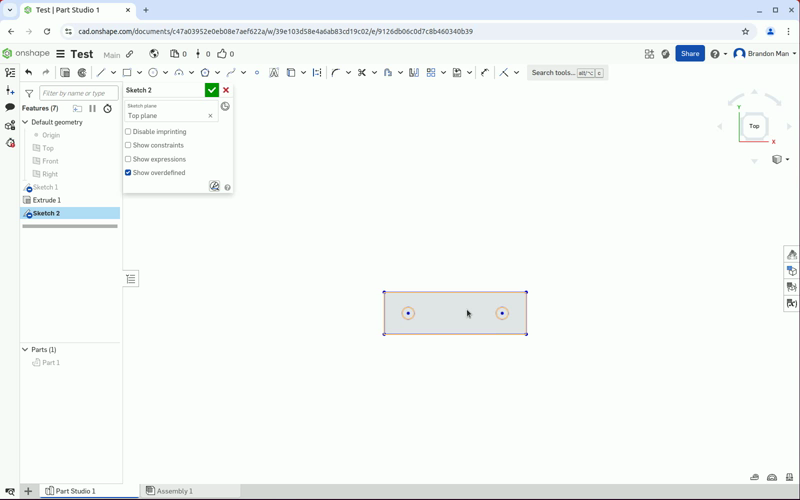
scroll(6)
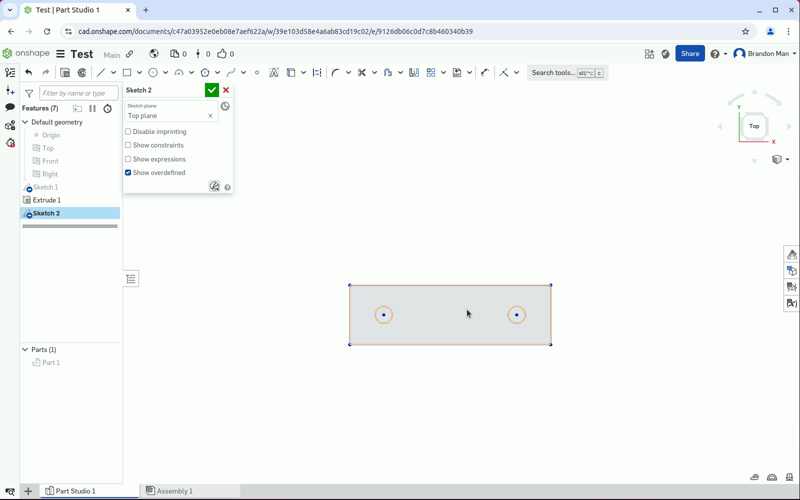
scroll(6)
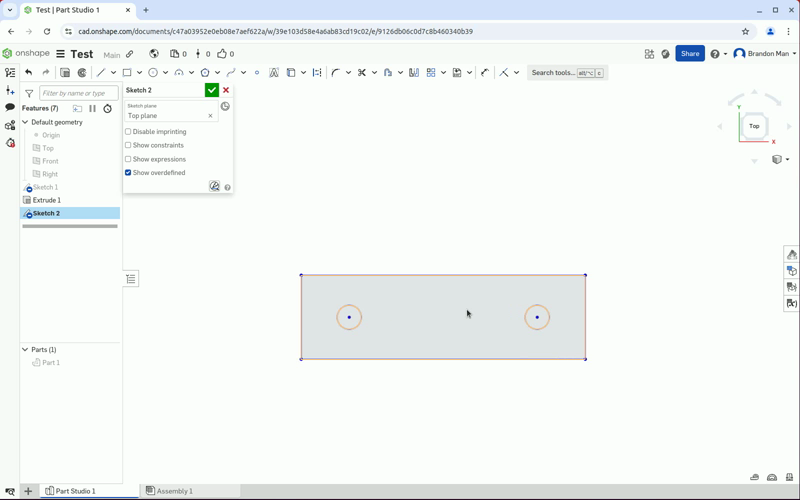
scroll(6)
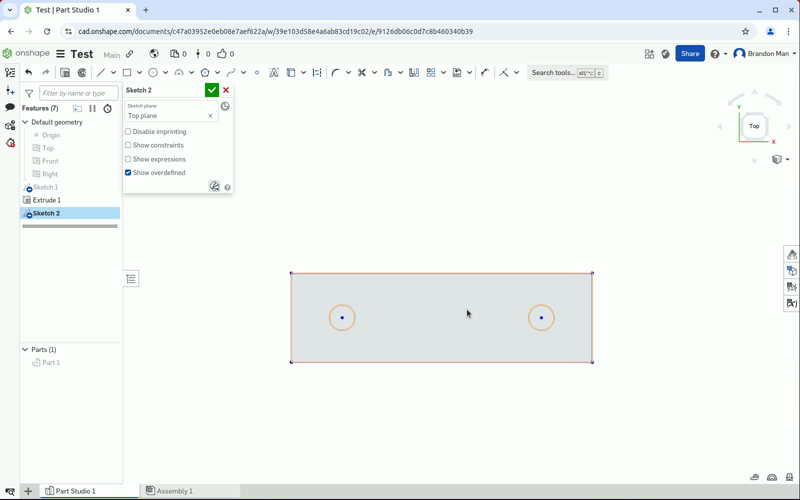
scroll(6)
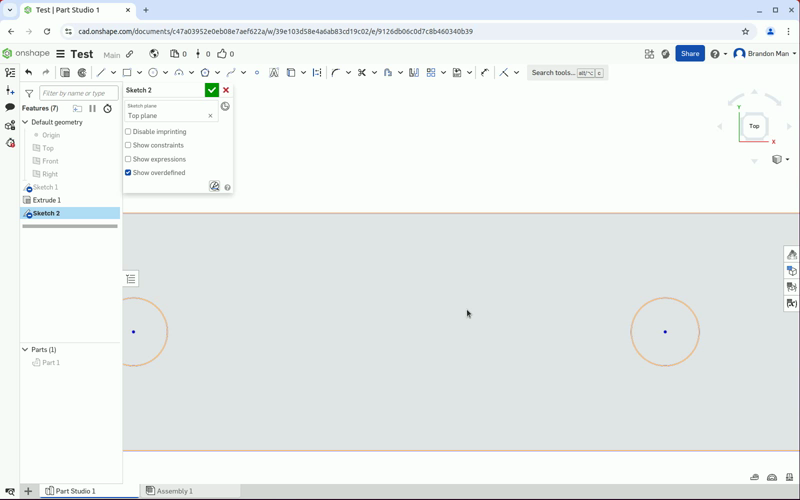
click(467, 309)
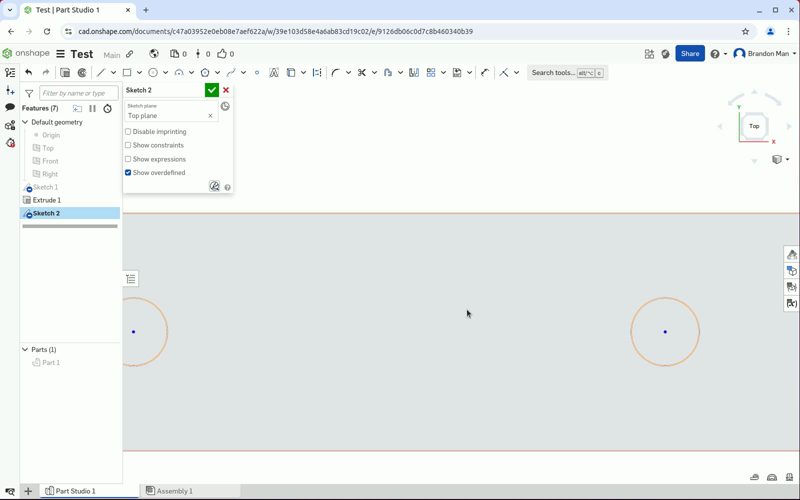
scroll(-6)
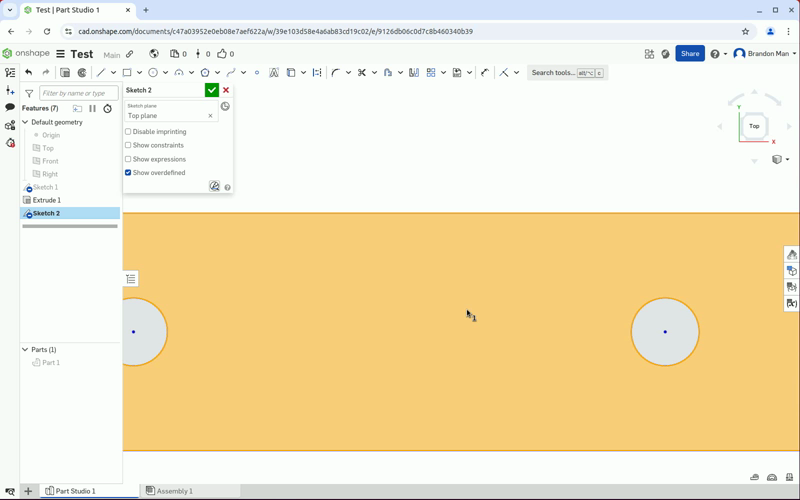
scroll(-6)
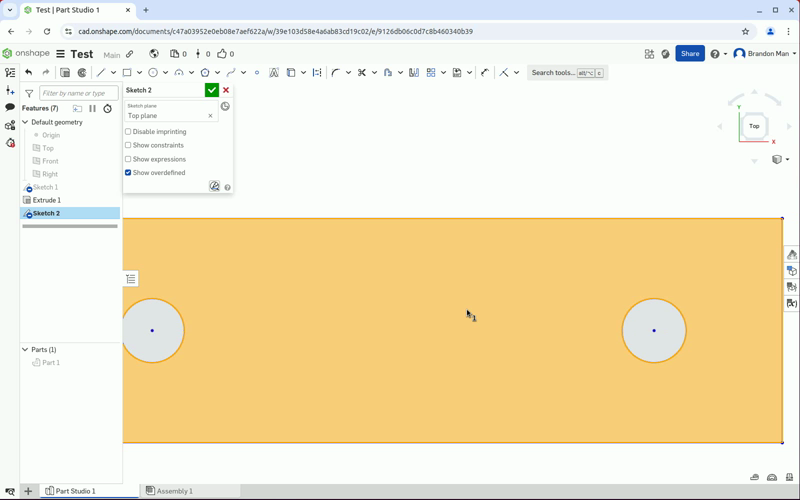
scroll(-6)
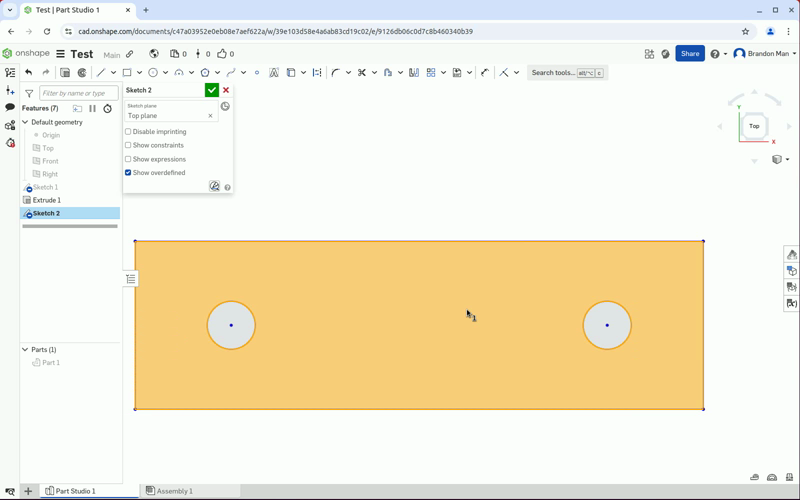
scroll(-6)
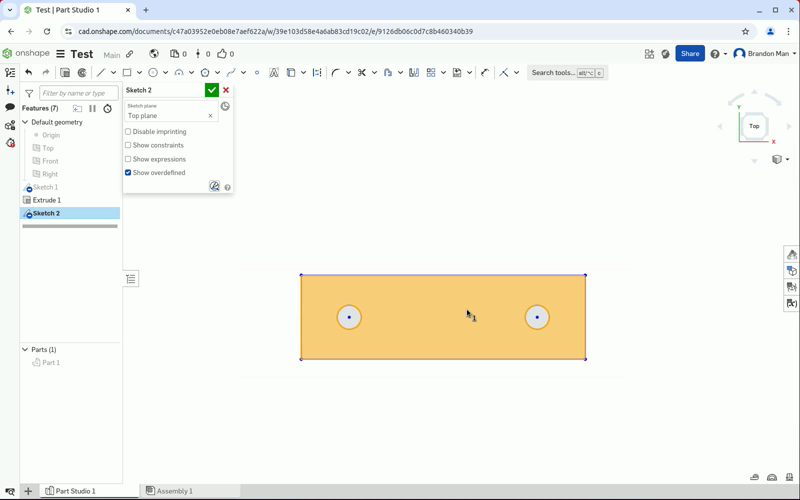
scroll(-6)
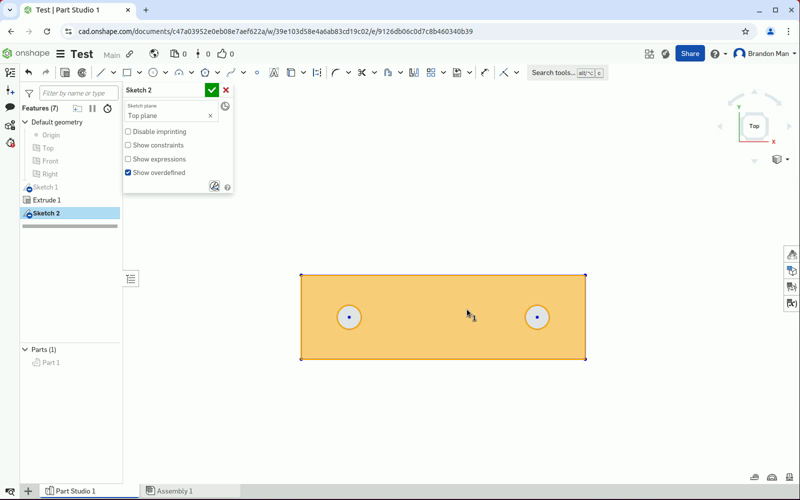
scroll(-6)
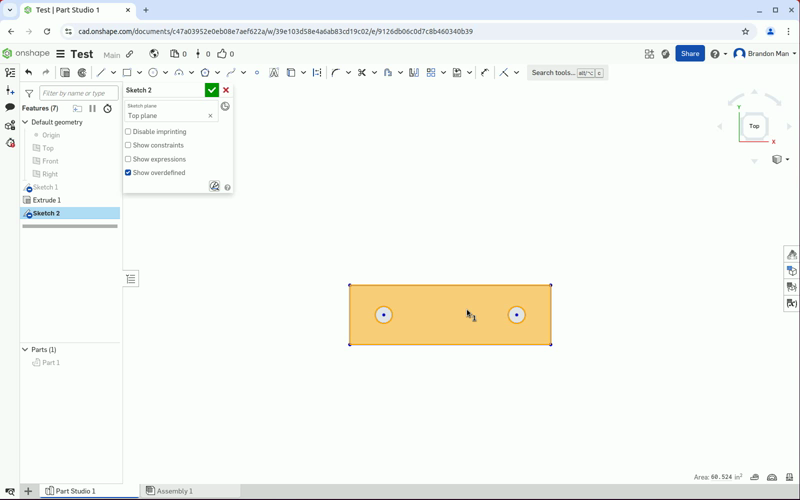
scroll(-6)
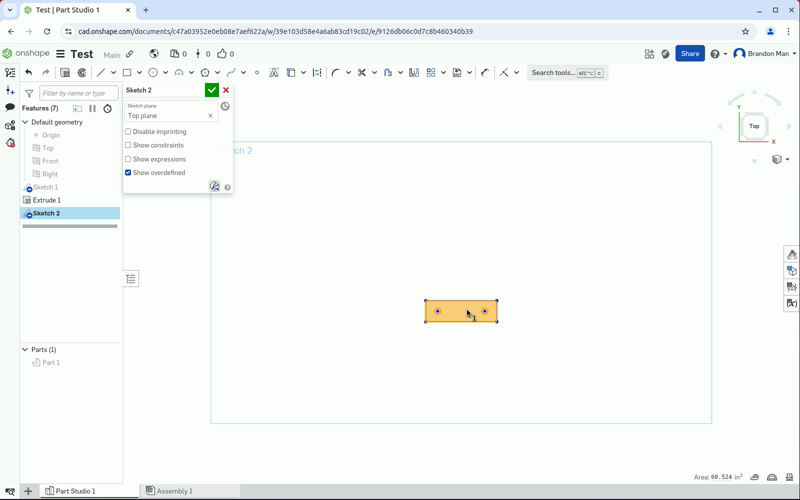
mouse_move(73, 352)
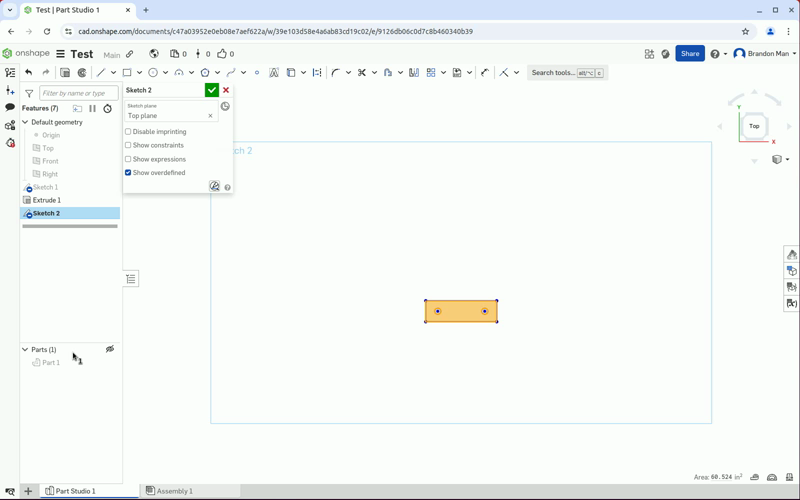
key(shift+y)
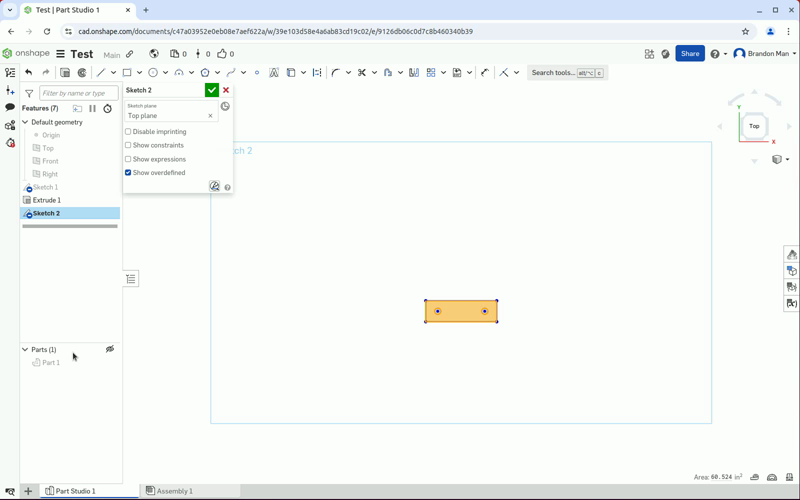
key(shift+e)
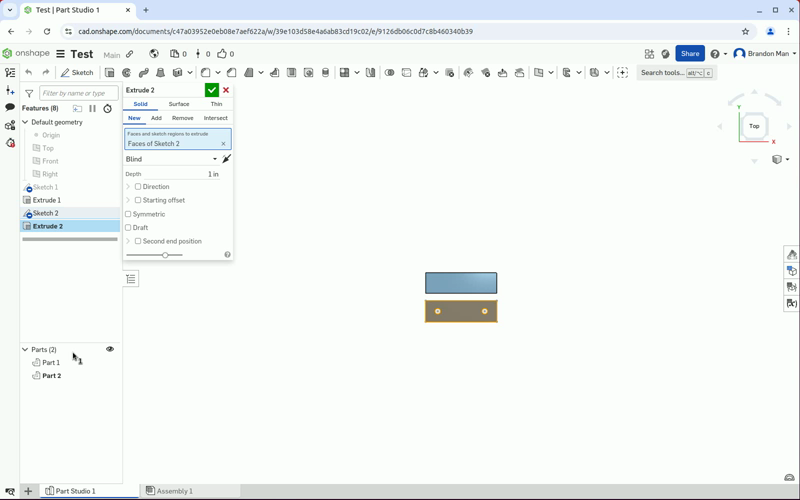
mouse_move(143, 106)
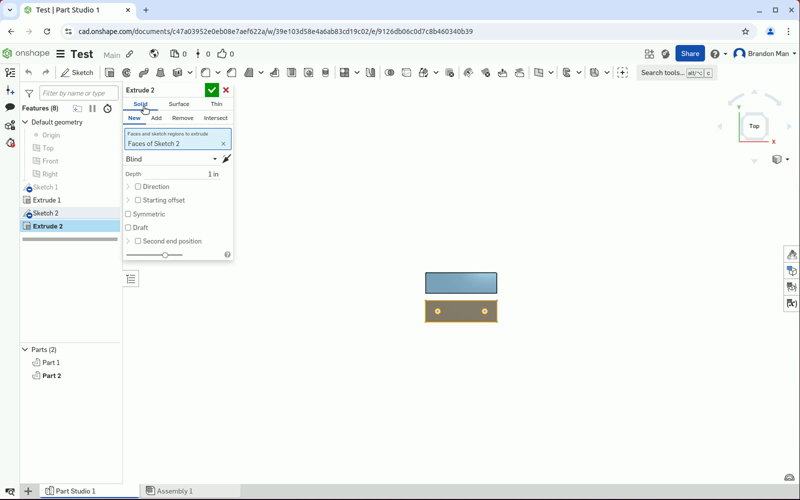
click(143, 106)
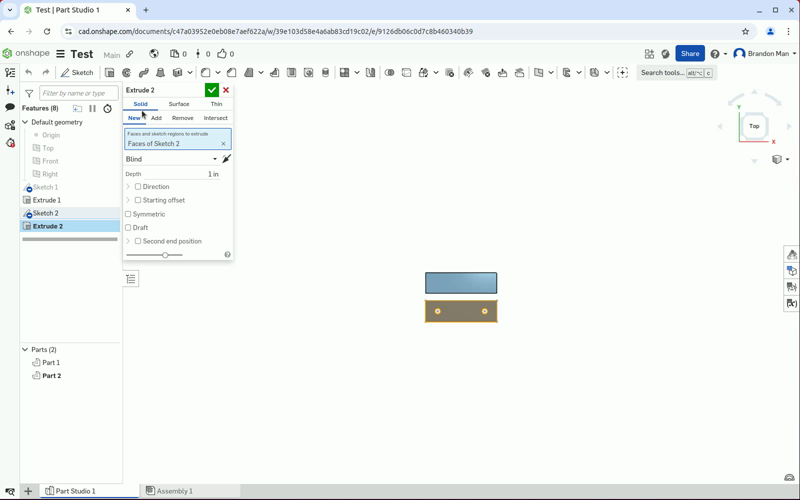
mouse_move(137, 120)
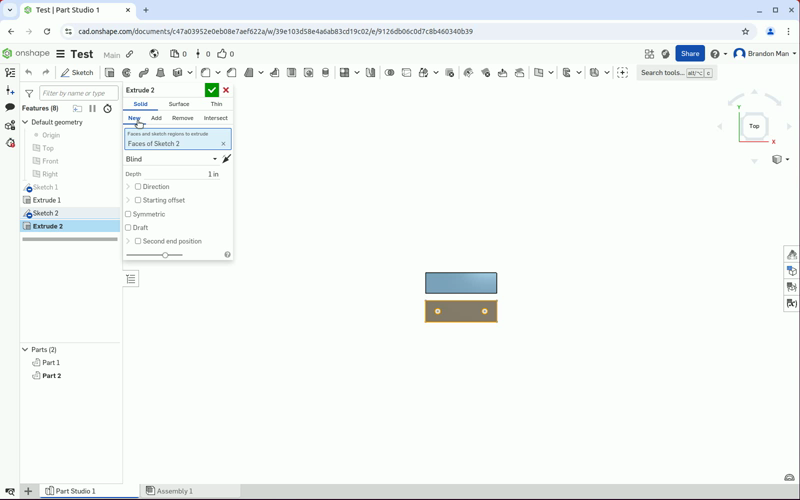
click(137, 120)
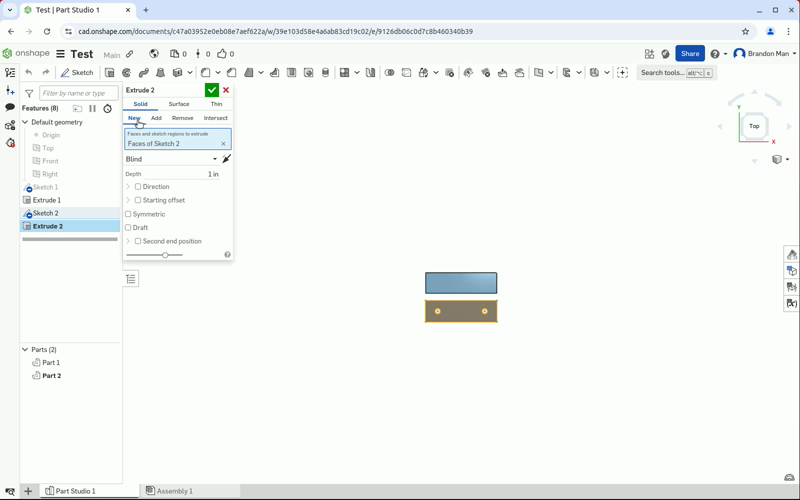
key(tab, 4)
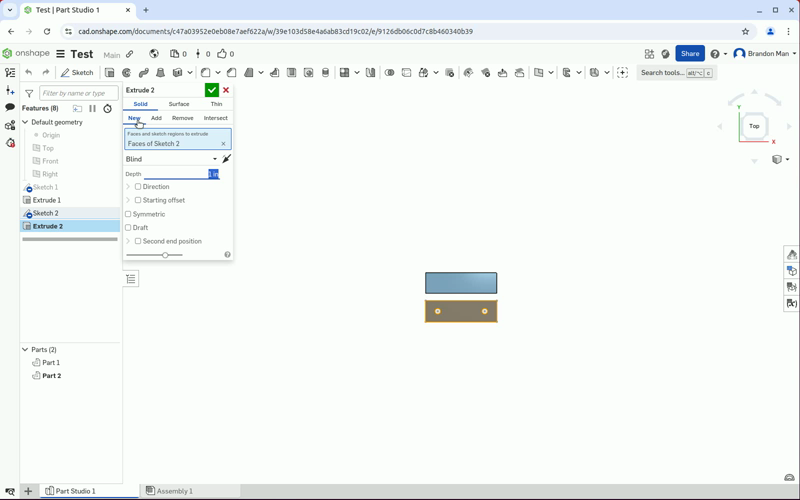
text(0.241)
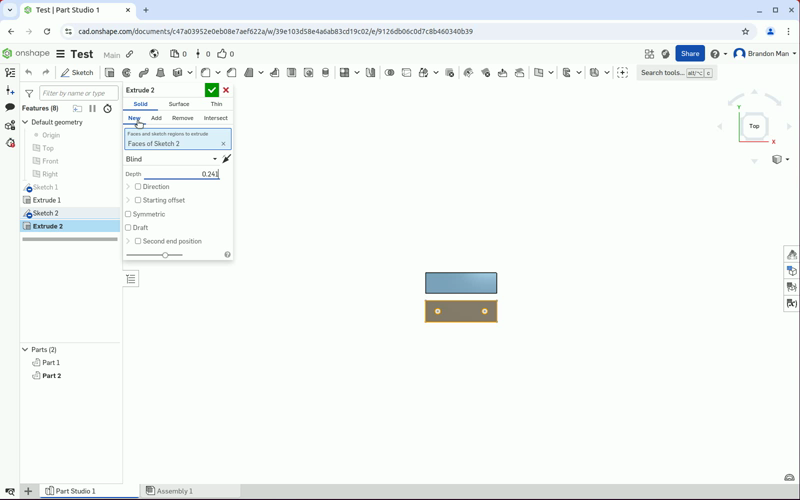
key(enter)
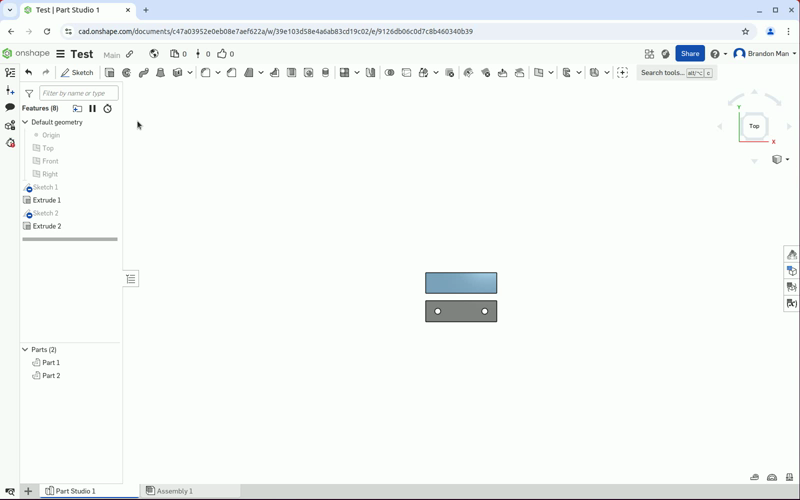
key(shift+h)
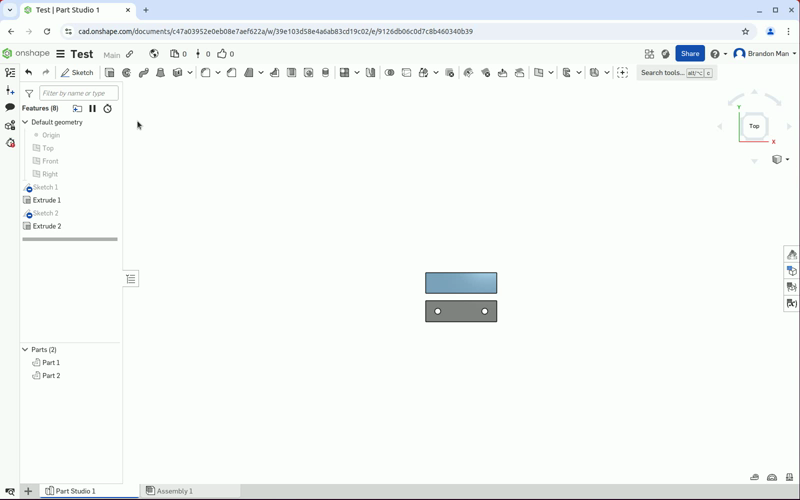
key(shift+h)
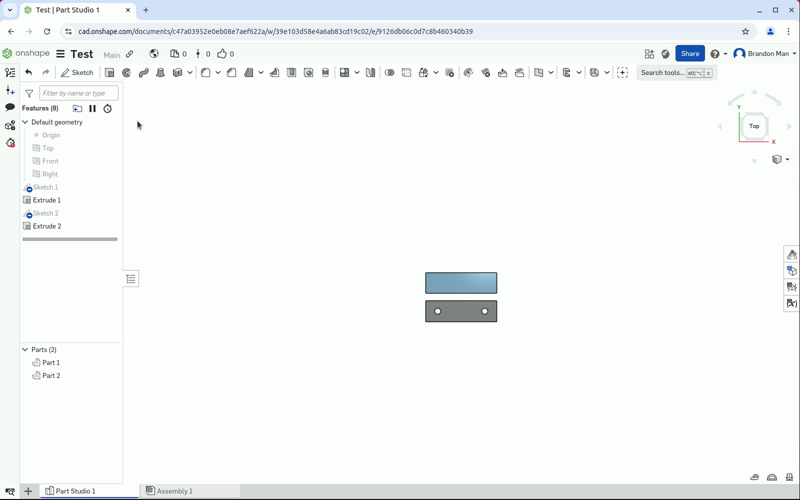
mouse_move(73, 189)
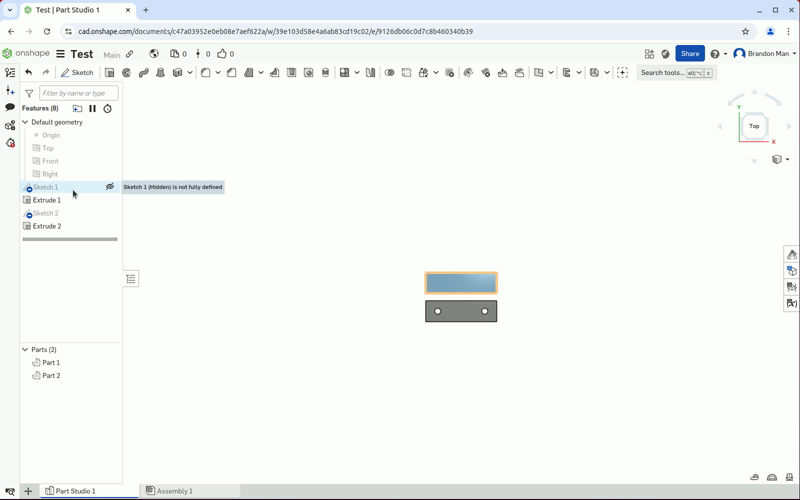
click(73, 189)
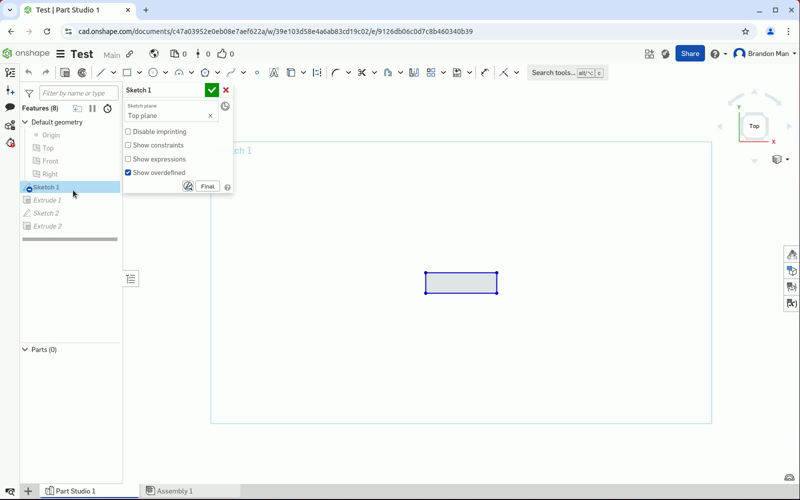
mouse_move(229, 92)
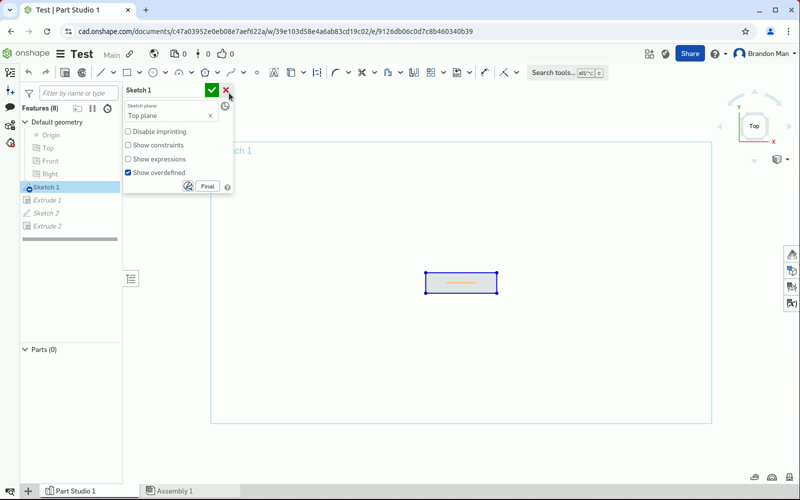
click(229, 92)
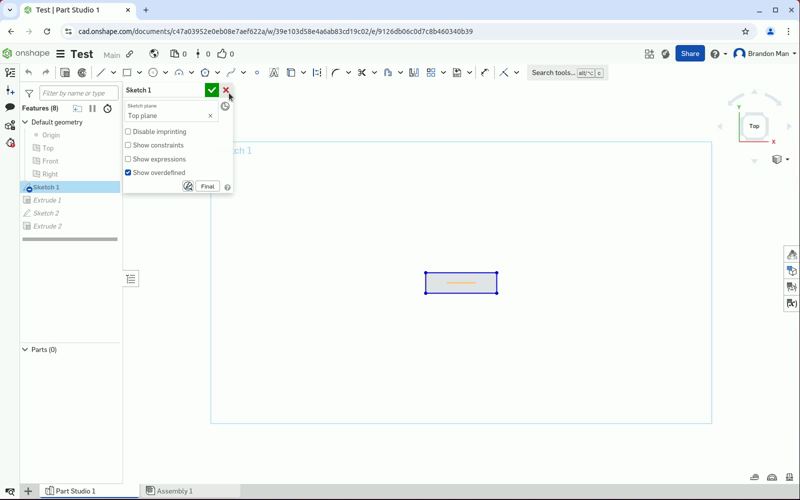
key(shift+s)
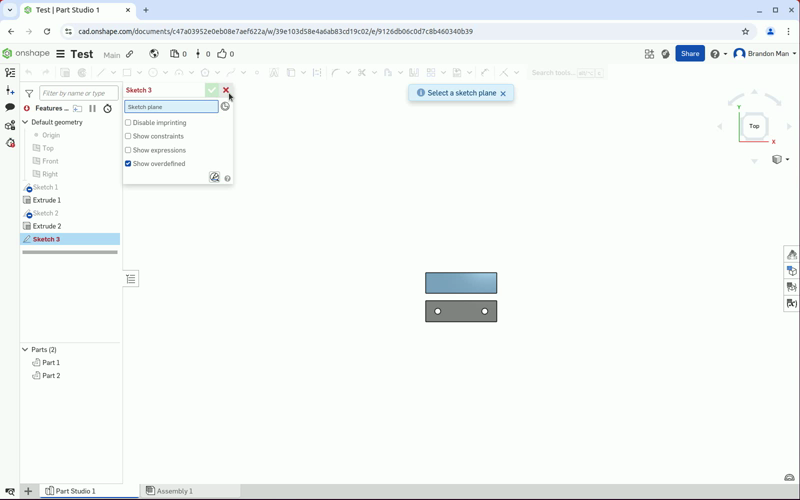
mouse_move(73, 150)
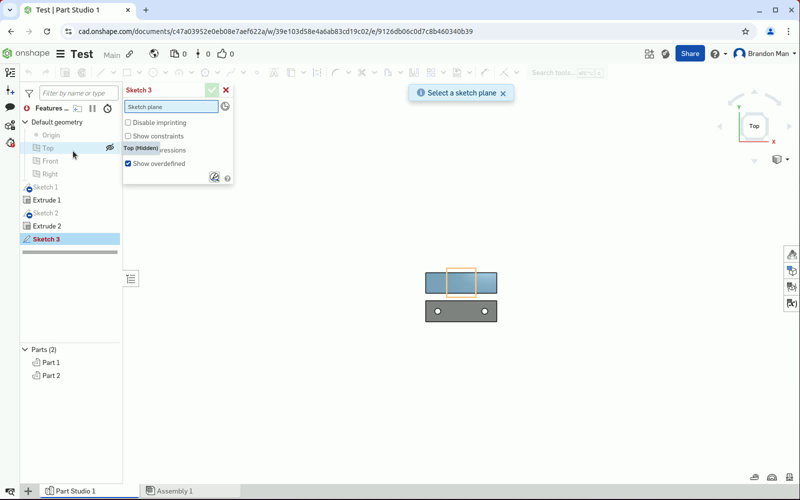
click(73, 150)
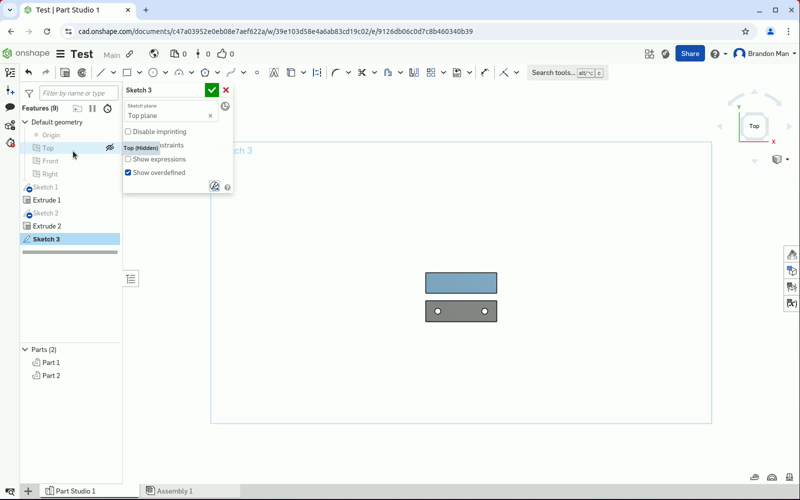
mouse_move(73, 352)
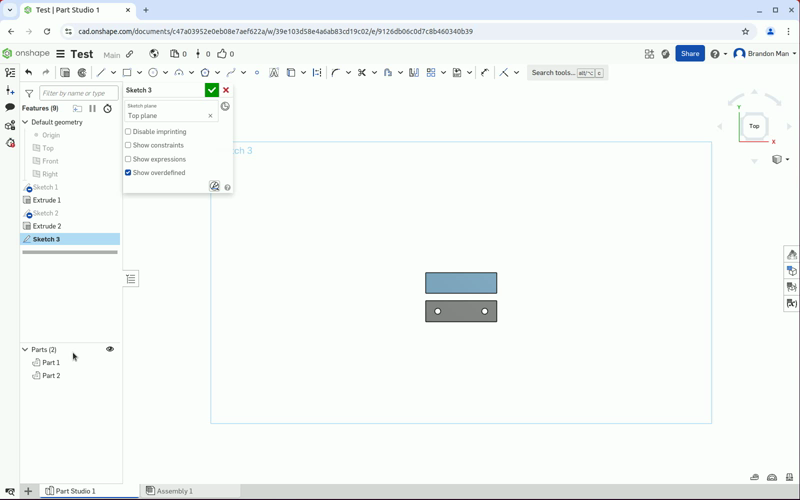
key(y)
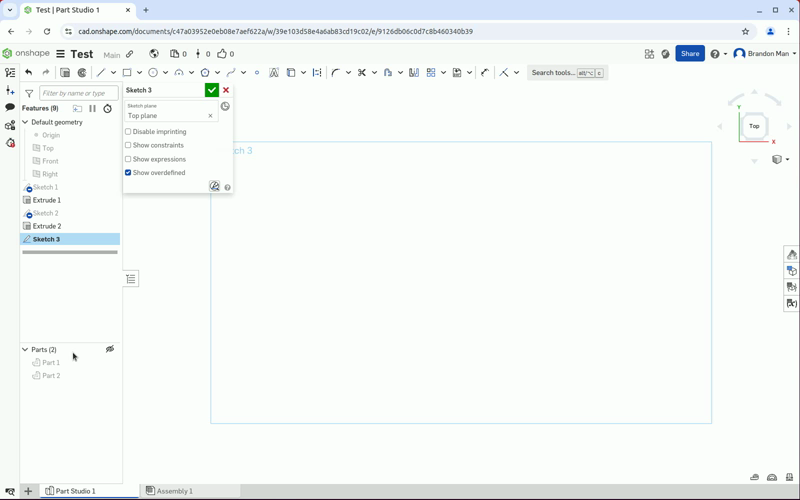
key(l)
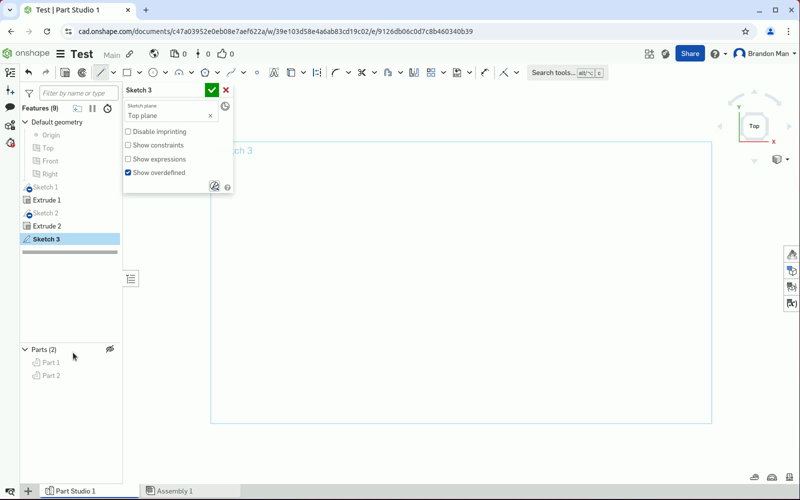
key_down(shift)
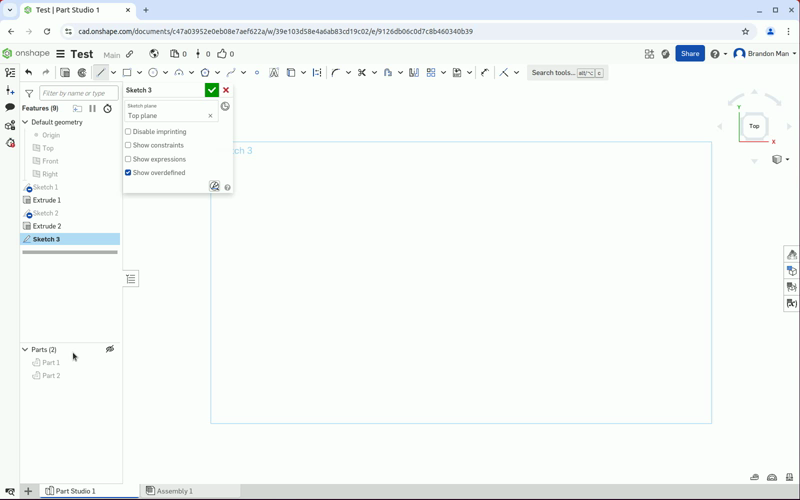
mouse_move(502, 293)
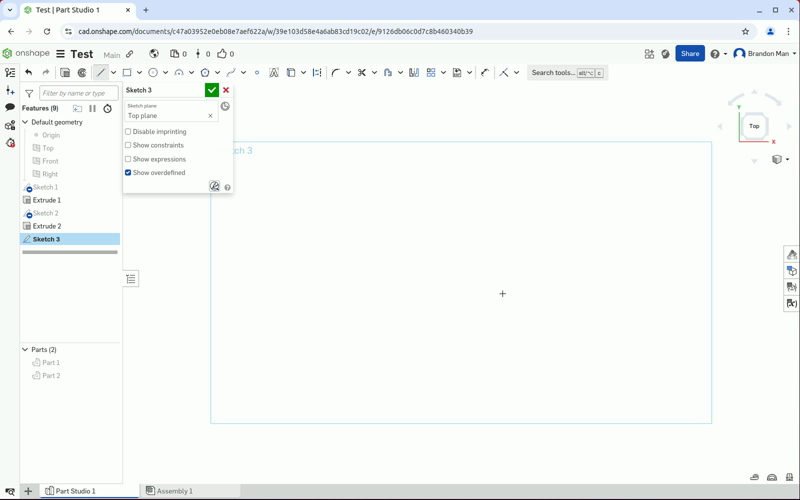
click(502, 293)
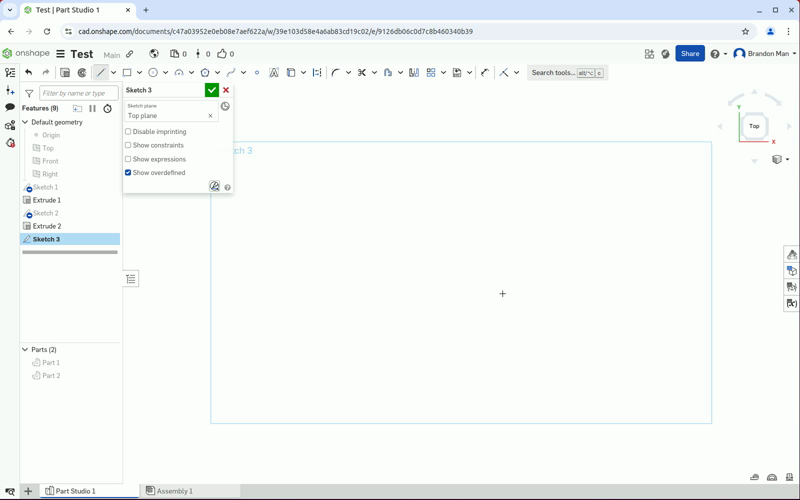
key_up(shift)
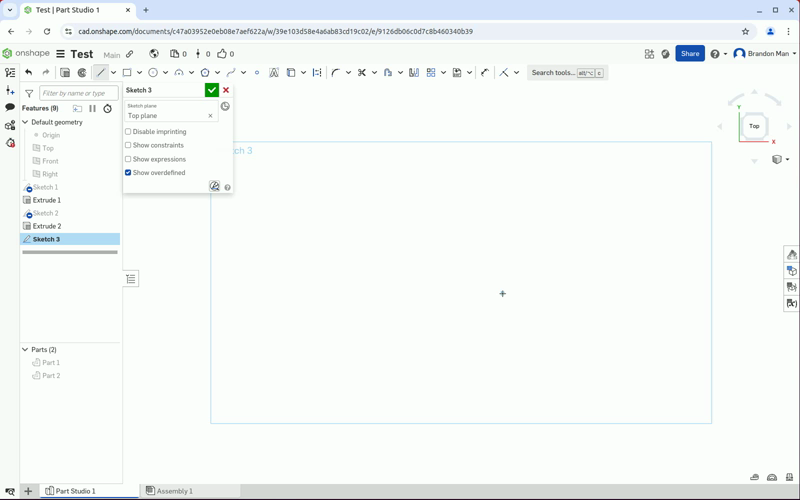
key_down(shift)
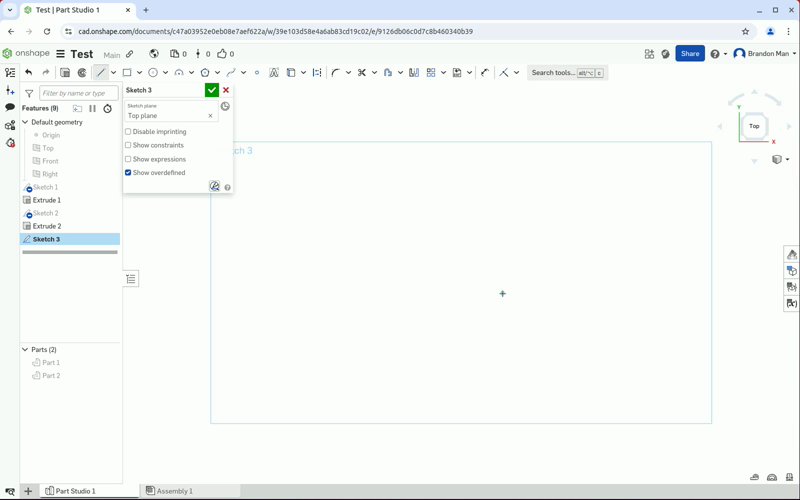
mouse_move(573, 293)
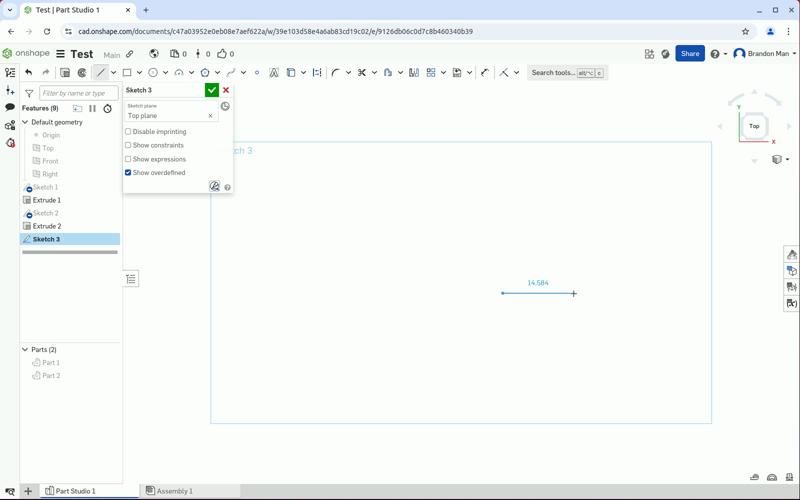
click(573, 293)
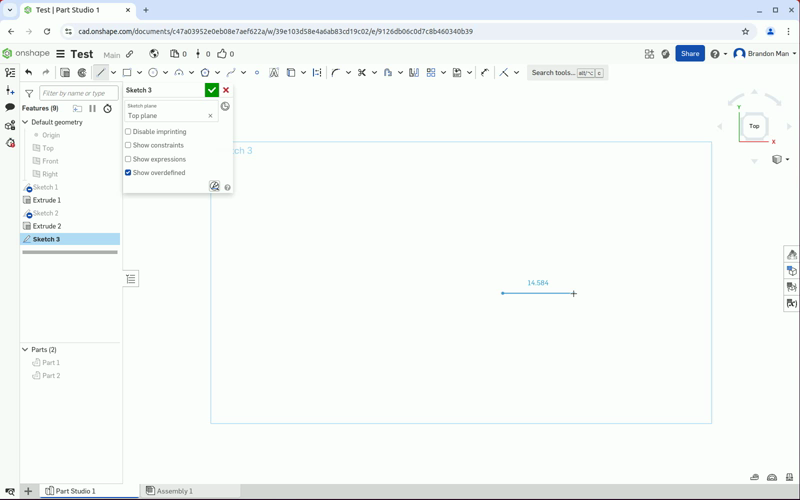
key_up(shift)
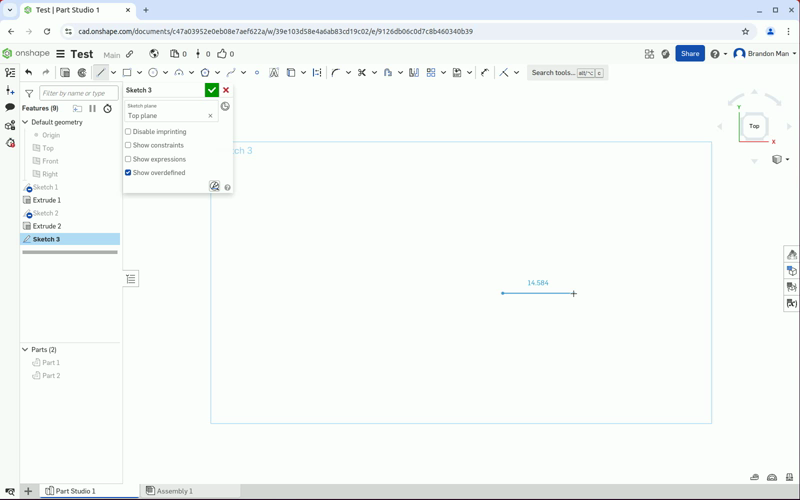
key_down(shift)
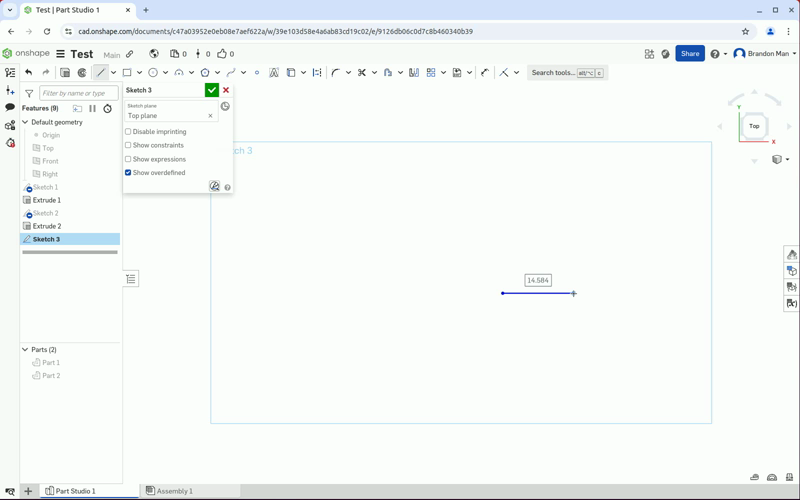
mouse_move(589, 293)
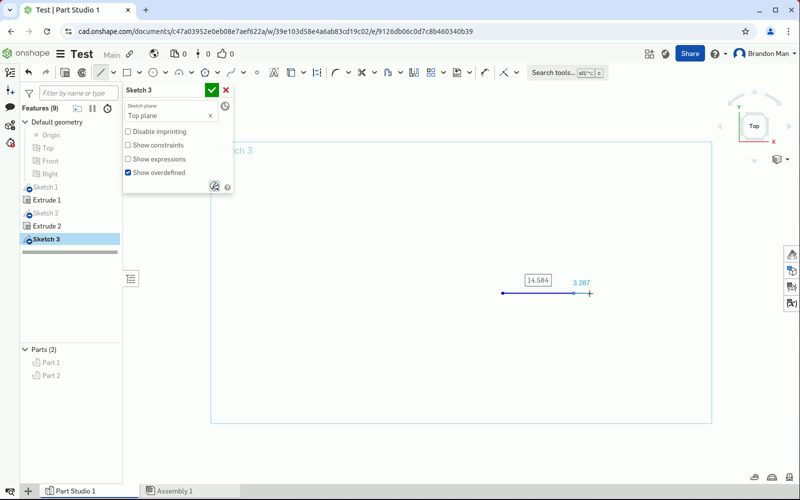
mouse_move(573, 272)
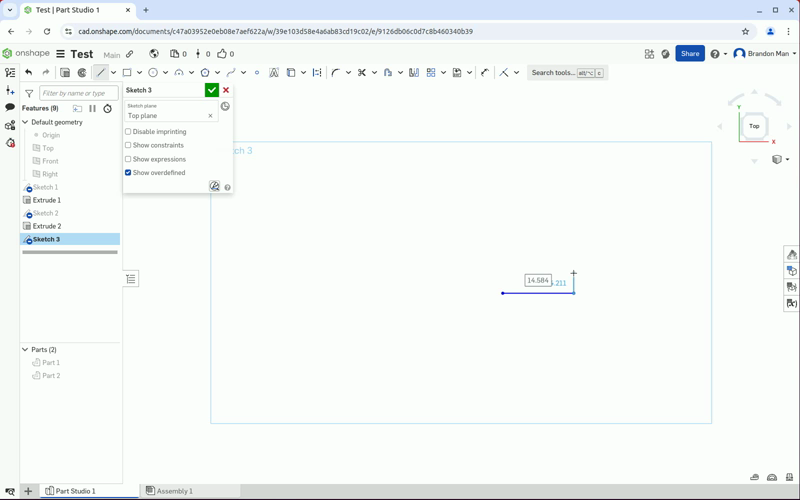
click(573, 272)
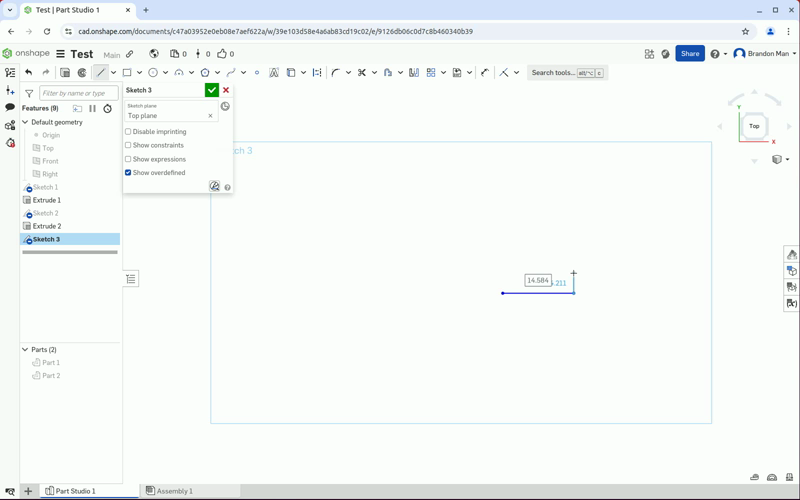
key_up(shift)
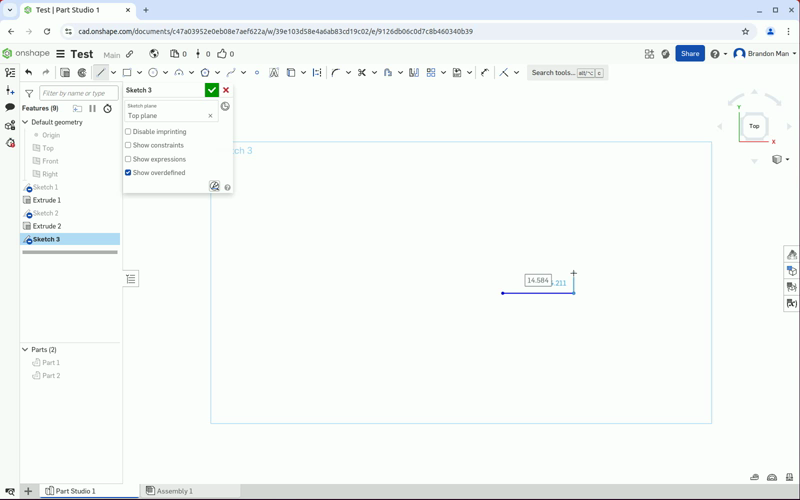
key_down(shift)
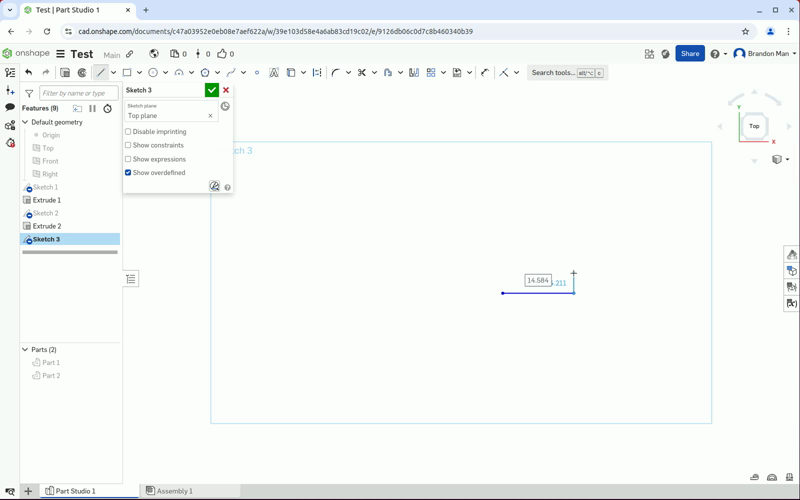
mouse_move(502, 272)
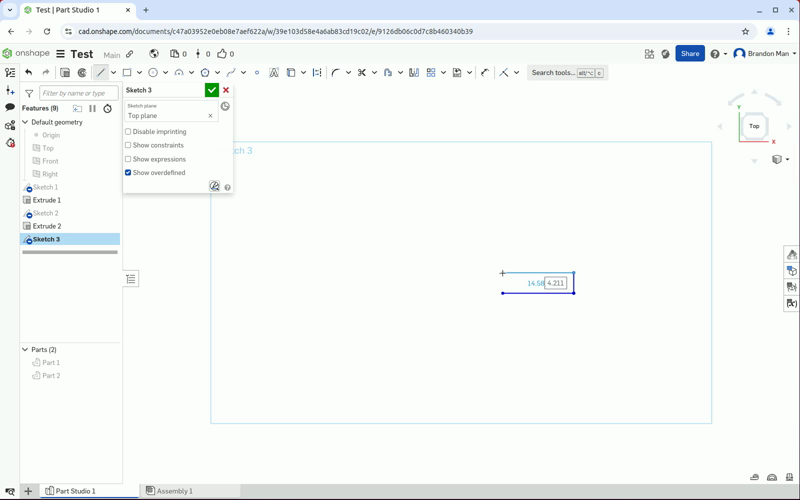
click(502, 272)
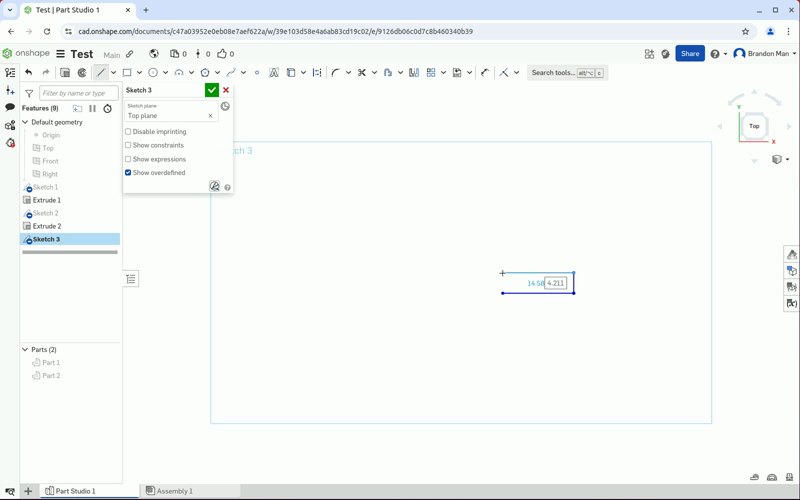
key_up(shift)
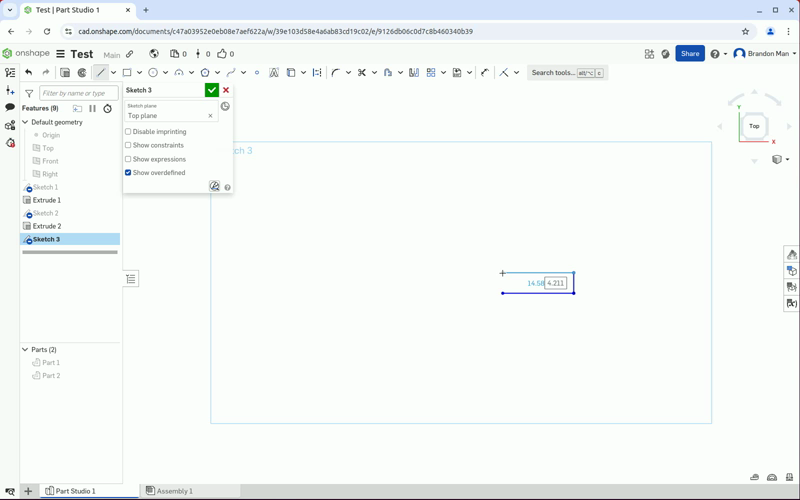
mouse_move(532, 272)
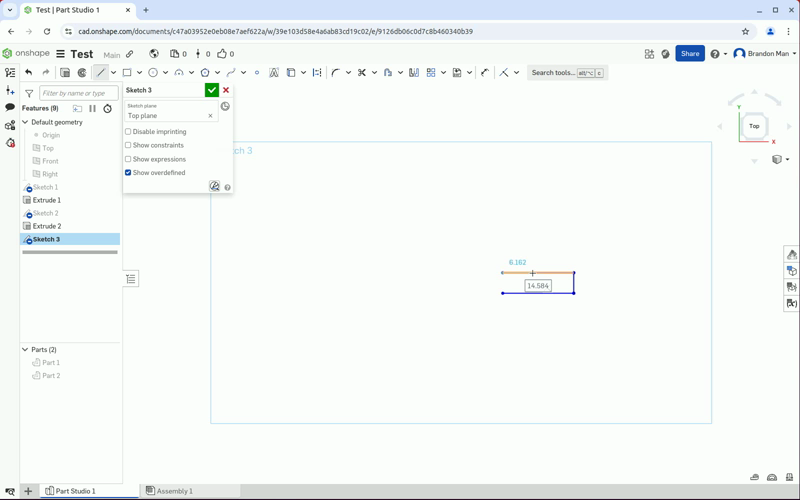
key_down(shift)
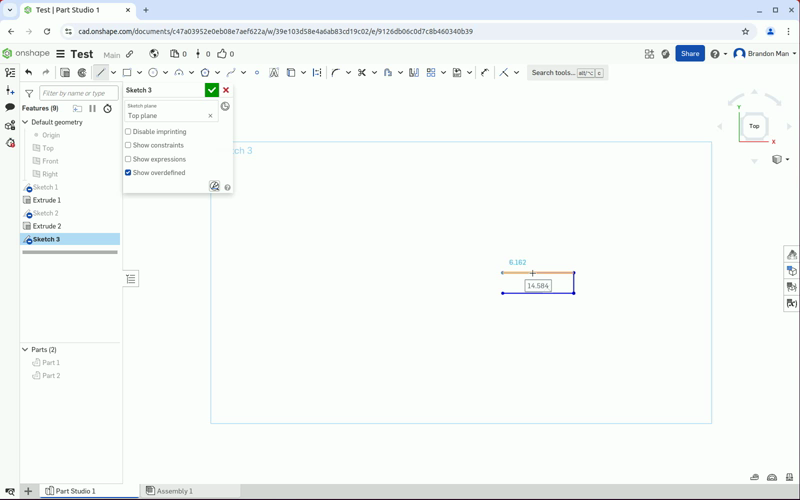
mouse_move(502, 293)
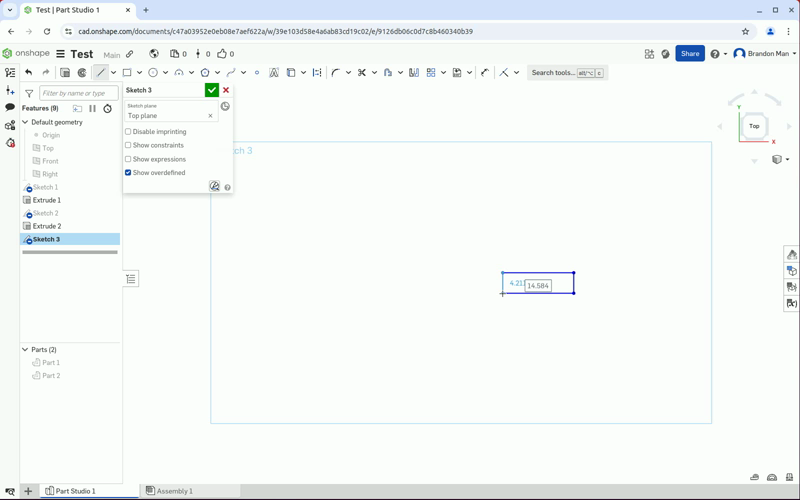
key_up(shift)
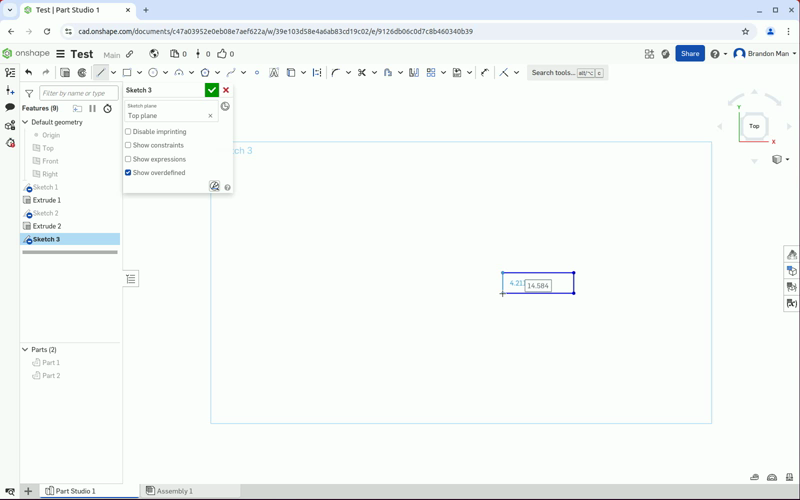
click(502, 293)
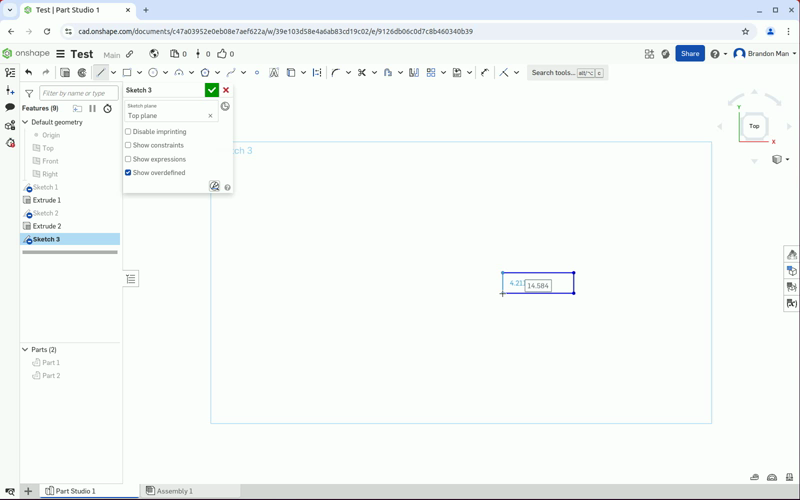
key(esc)
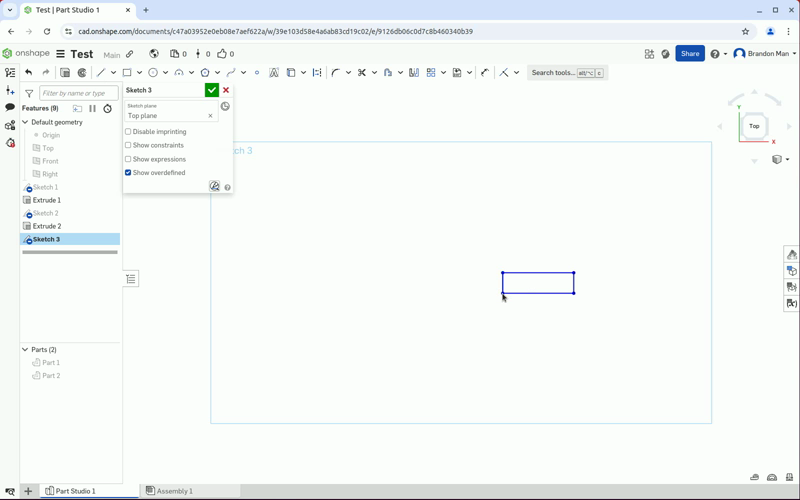
mouse_move(506, 281)
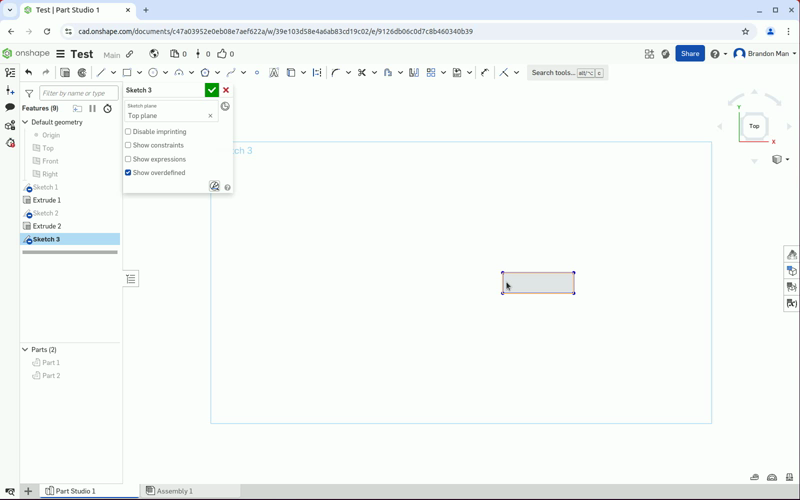
scroll(6)
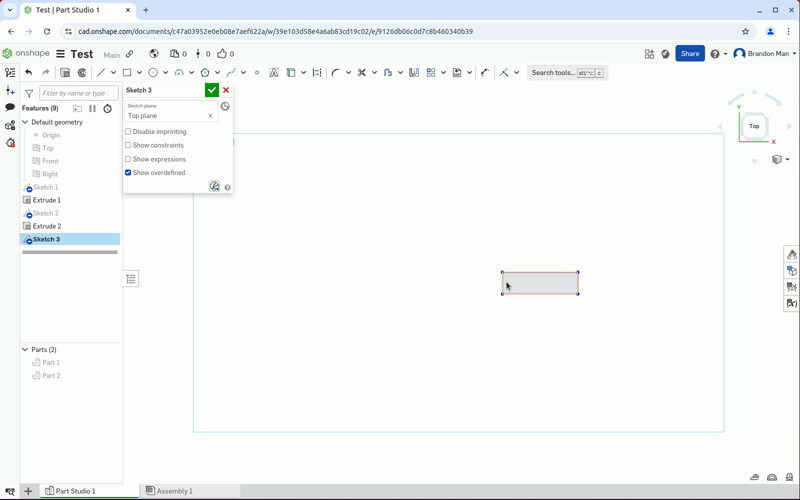
scroll(6)
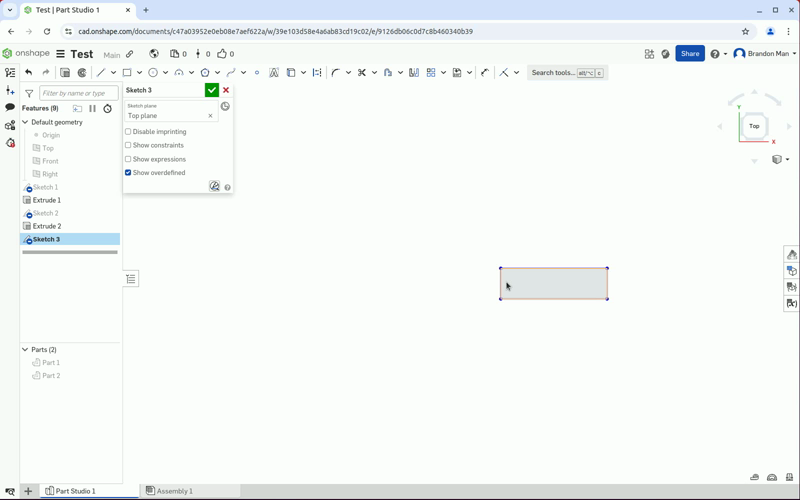
scroll(6)
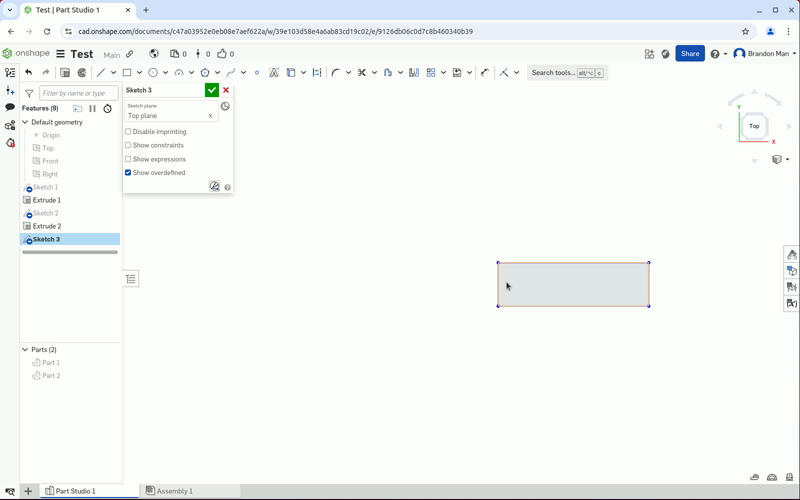
scroll(6)
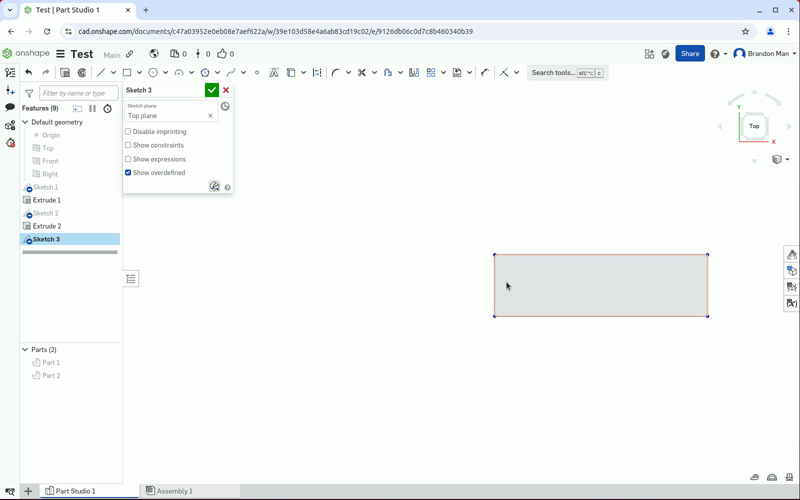
scroll(6)
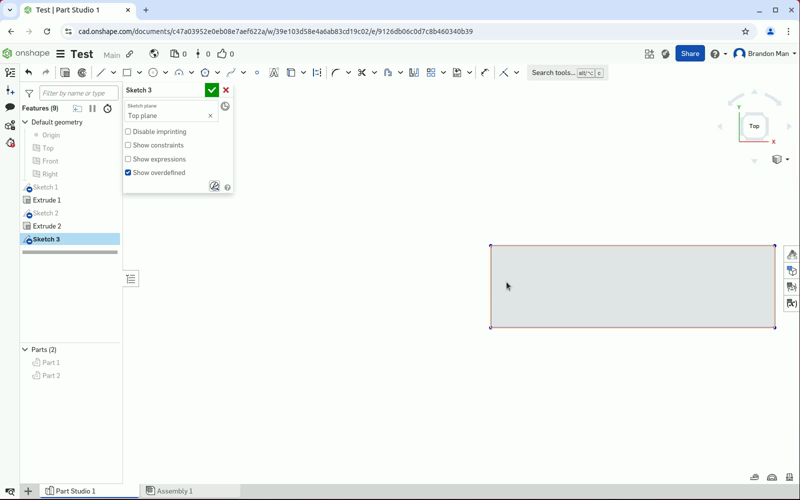
scroll(6)
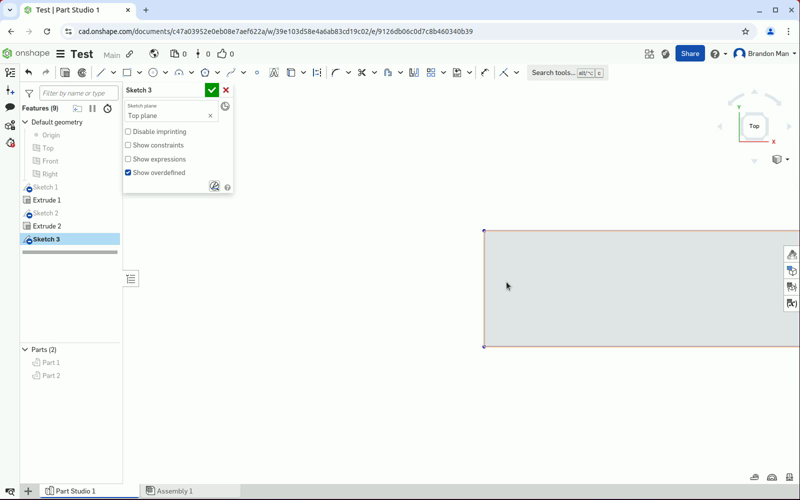
scroll(6)
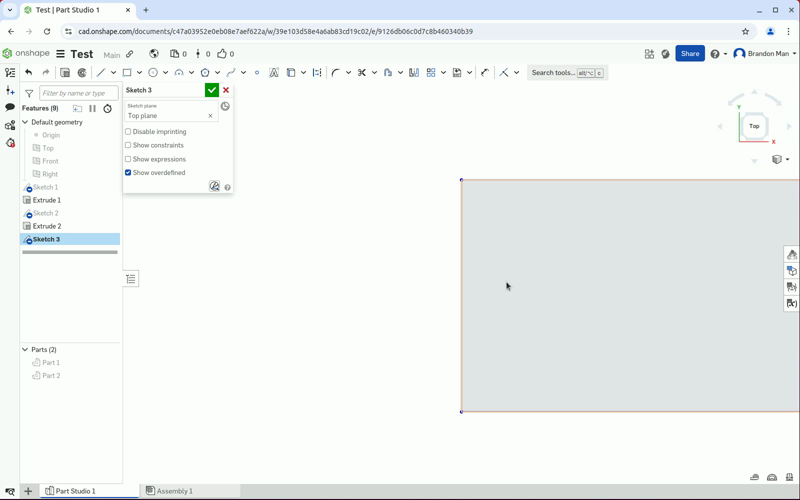
click(506, 281)
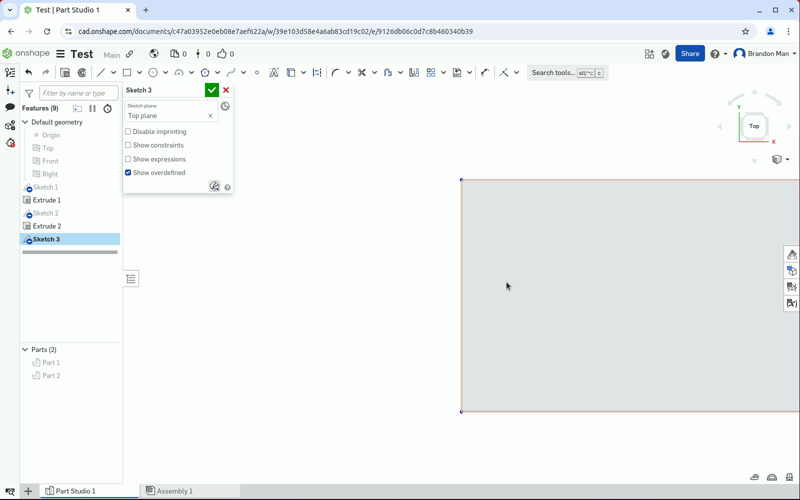
scroll(-6)
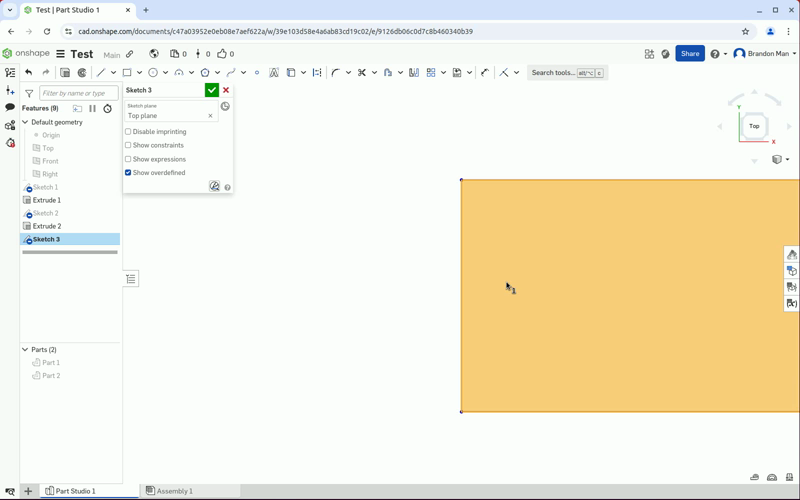
scroll(-6)
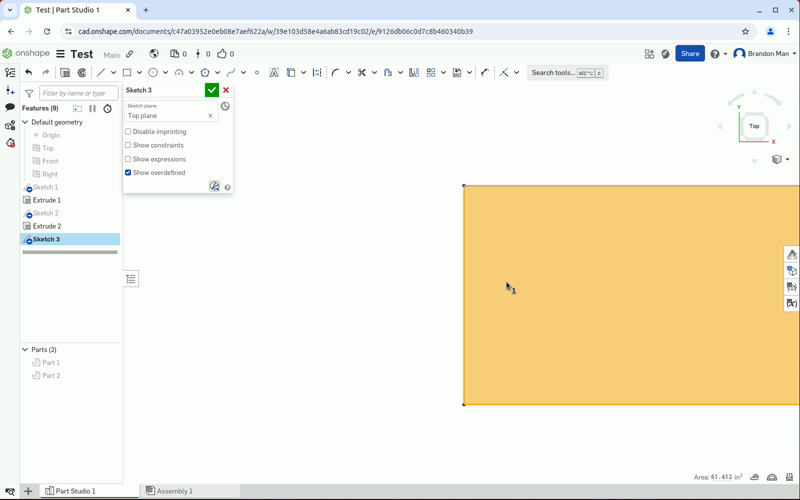
scroll(-6)
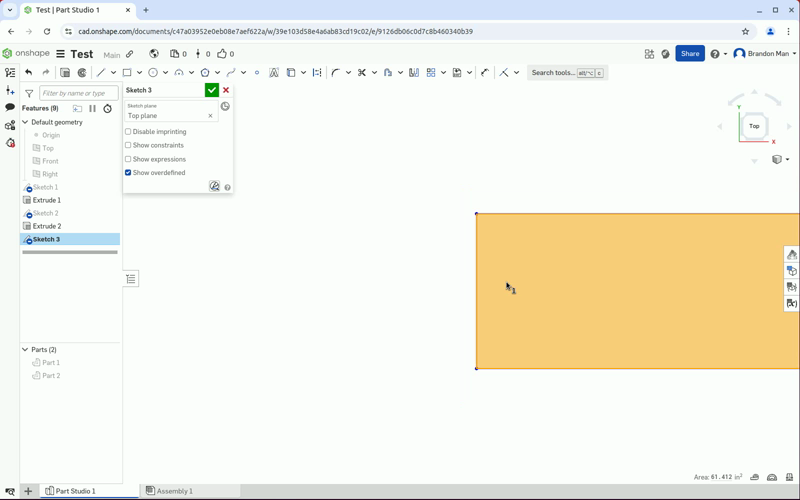
scroll(-6)
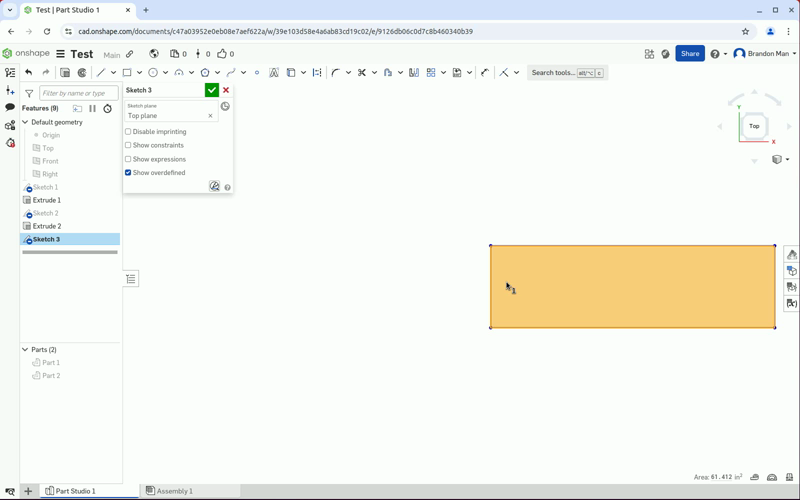
scroll(-6)
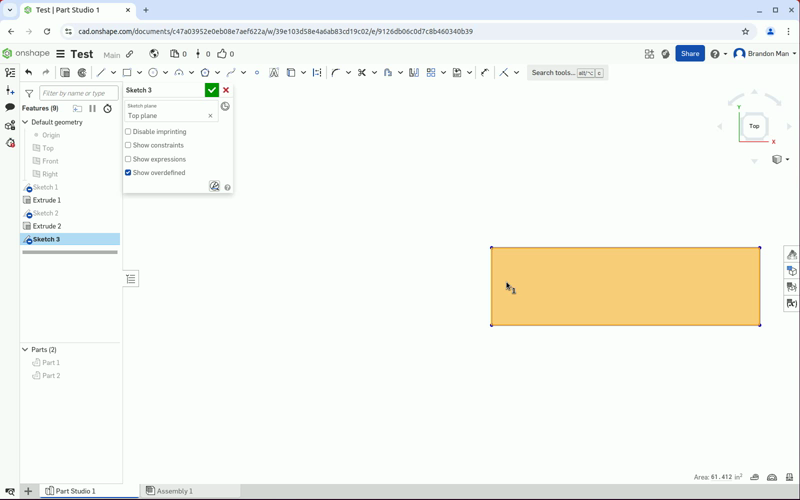
scroll(-6)
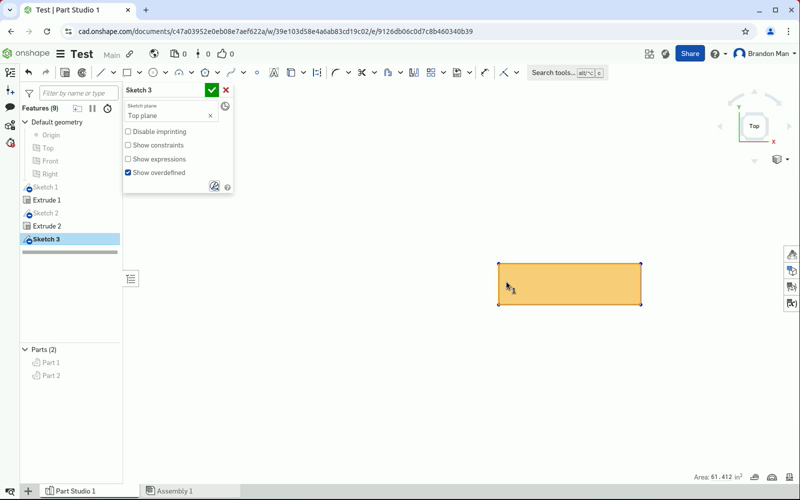
scroll(-6)
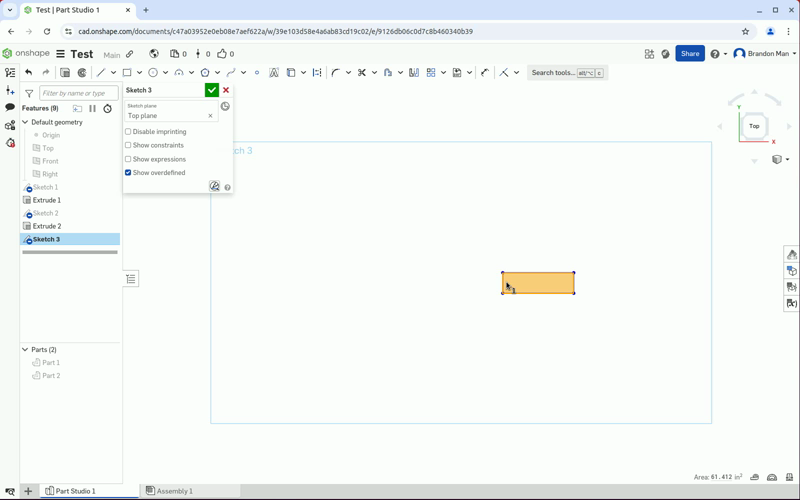
mouse_move(73, 352)
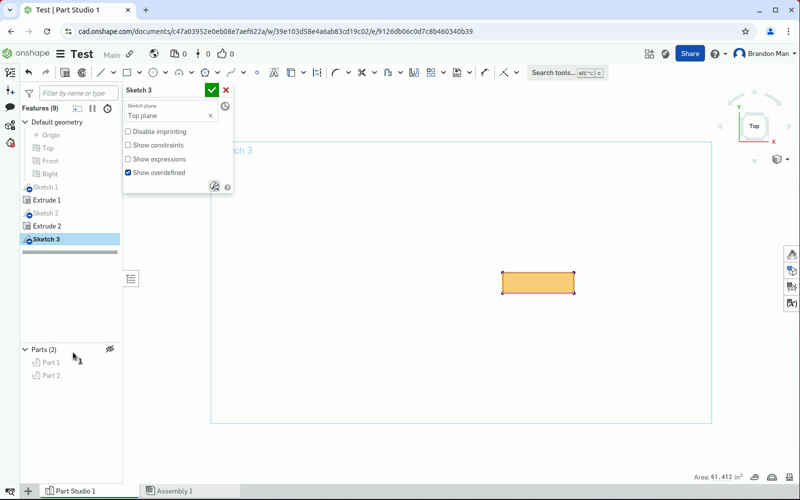
key(shift+y)
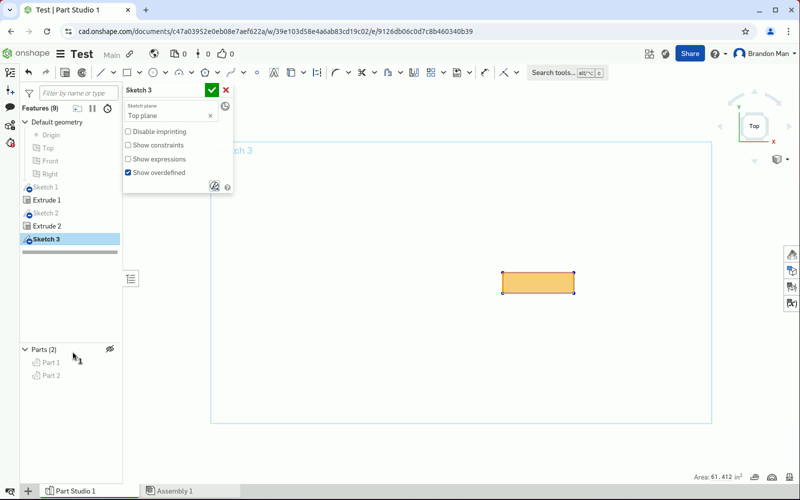
key(shift+e)
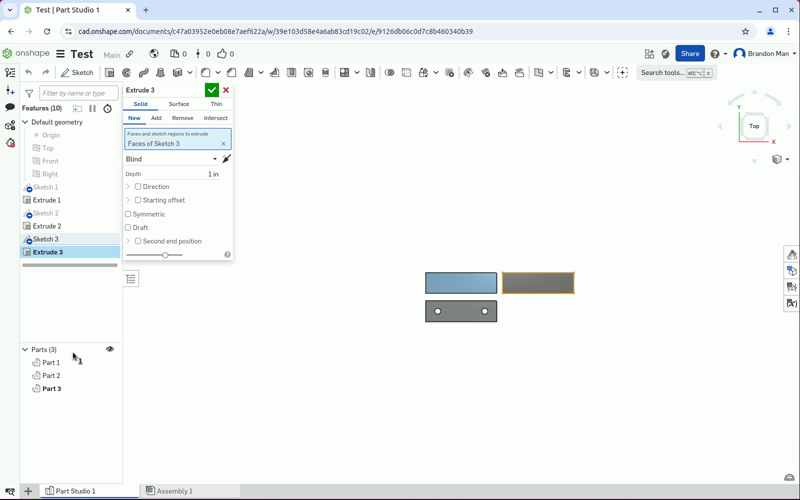
mouse_move(143, 106)
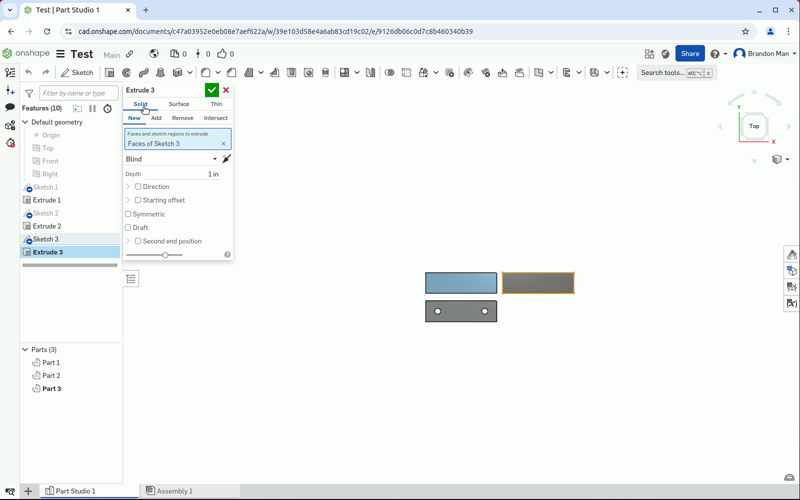
click(143, 106)
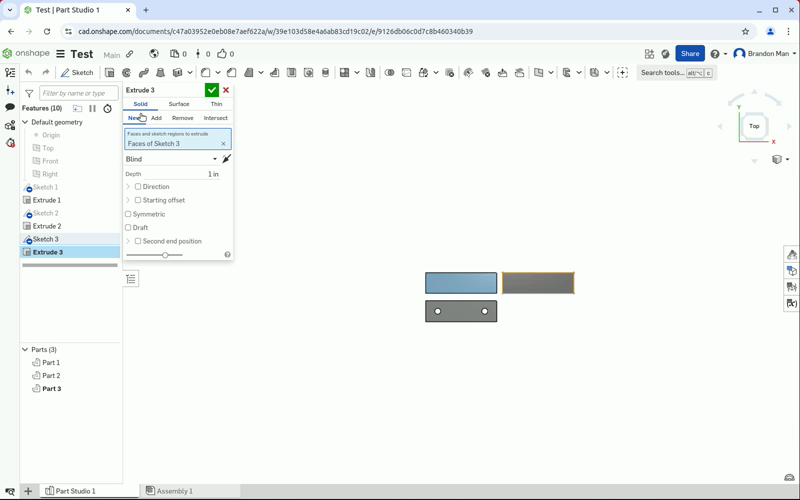
mouse_move(137, 120)
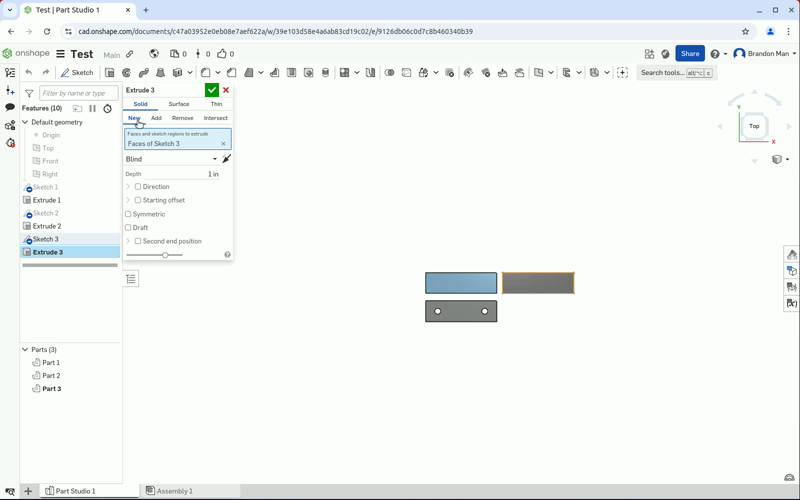
click(137, 120)
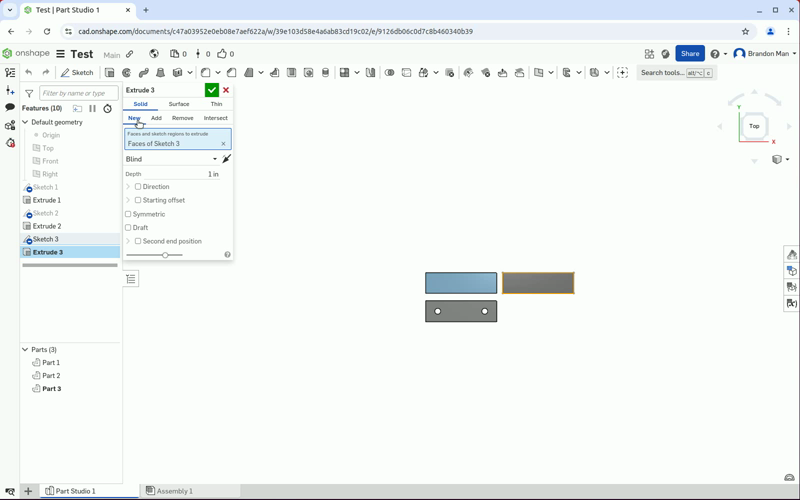
key(tab, 4)
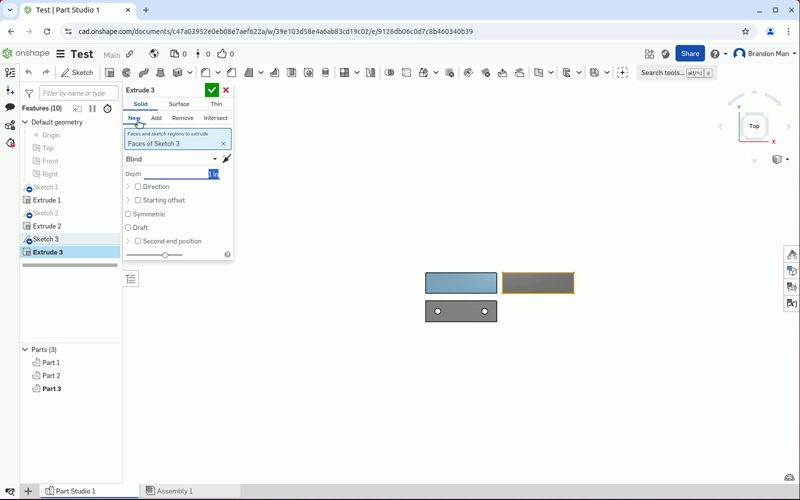
text(0.241)
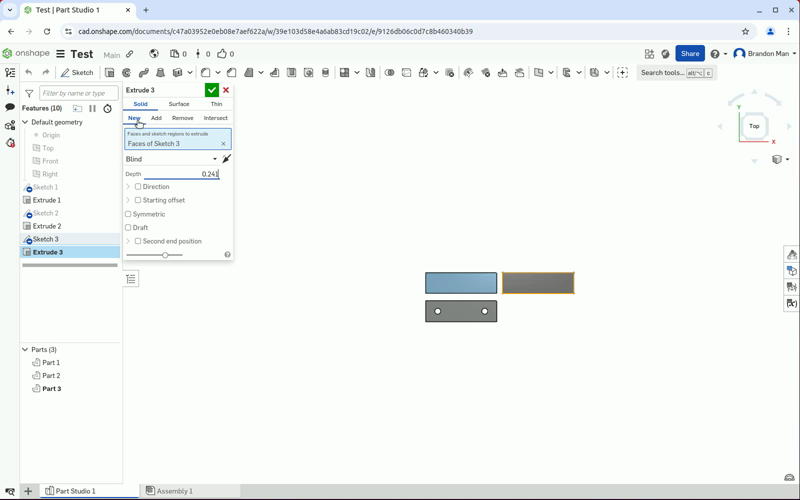
key(enter)
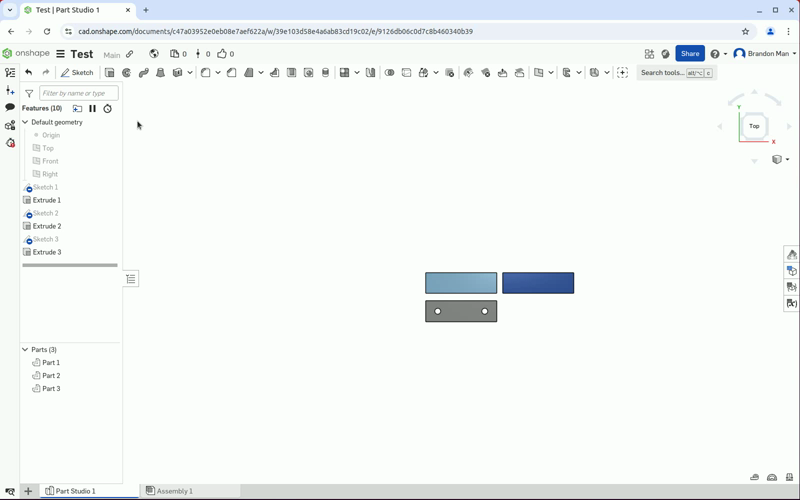
key(shift+h)
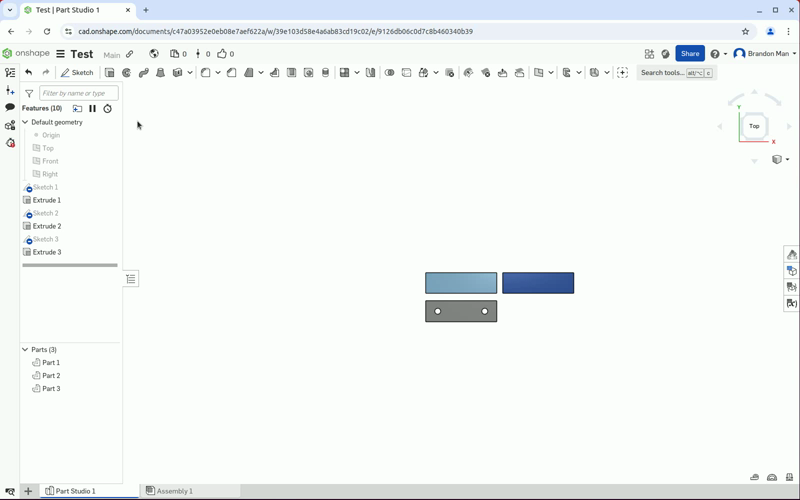
key(shift+h)
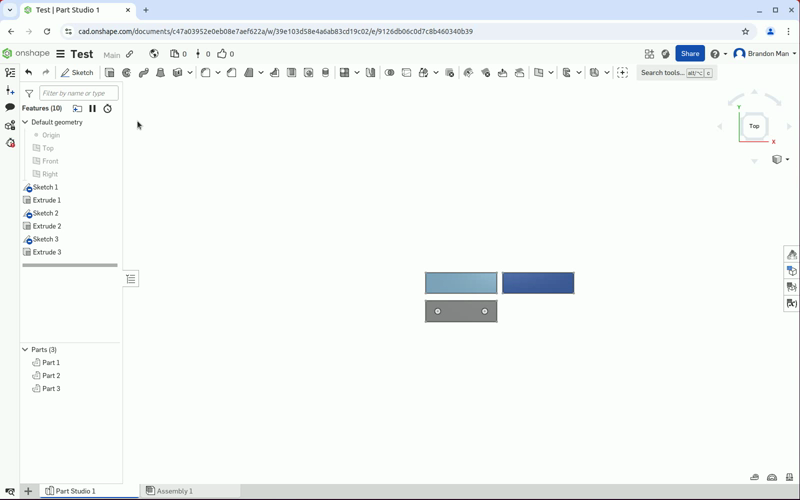
key(shift+7)
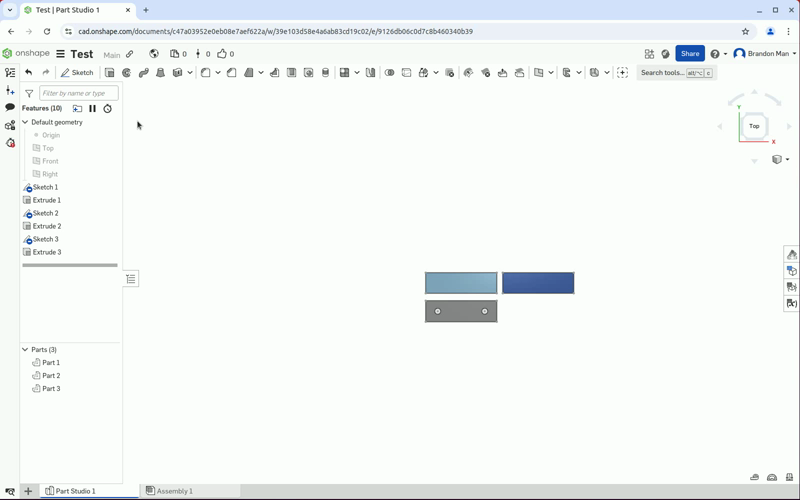
key(up, 3)
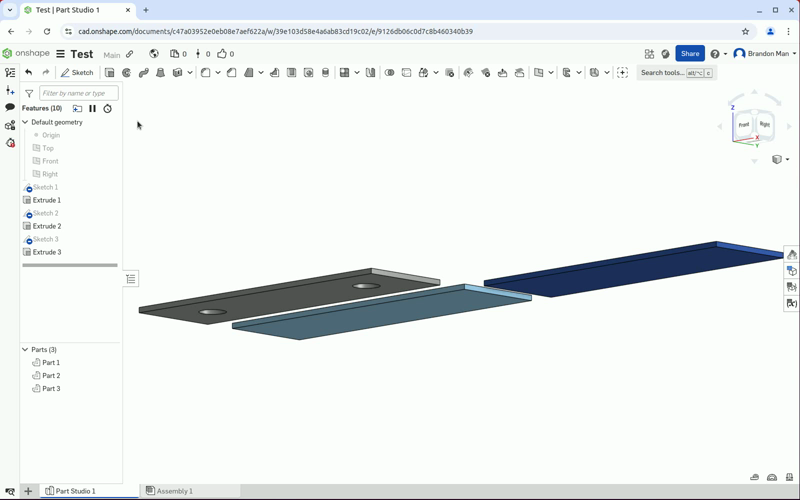
key(left, 3)
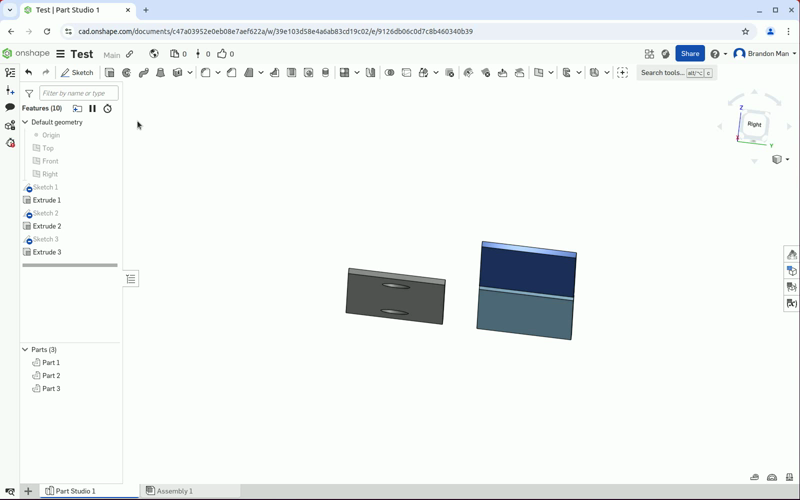
key(right, 3)
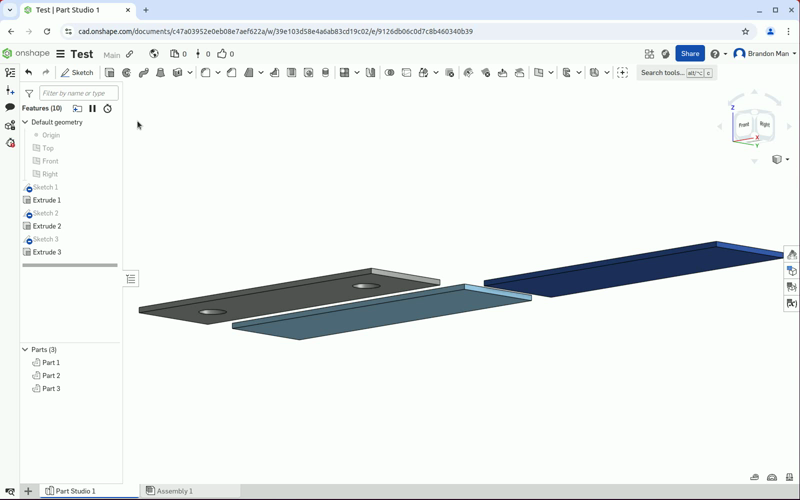
key(down, 3)
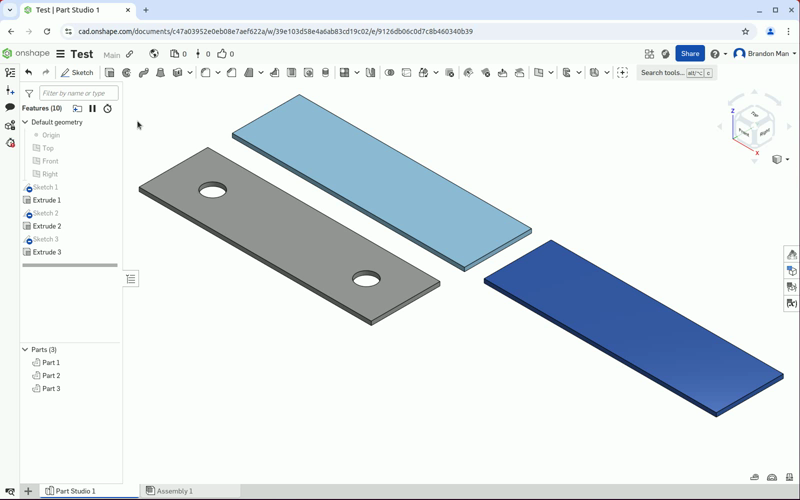
mouse_move(73, 189)
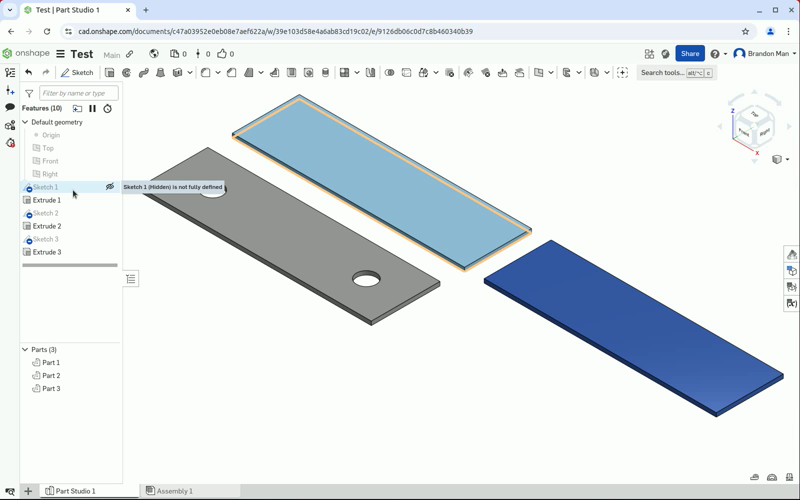
click(73, 189)